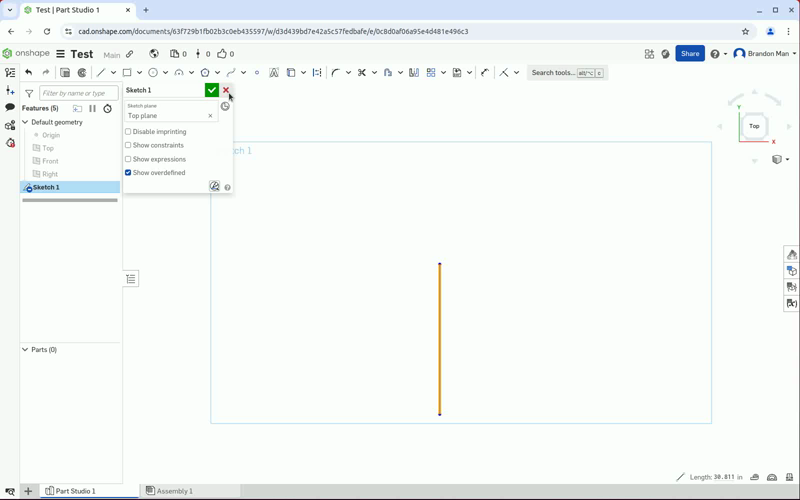
key(shift+h)
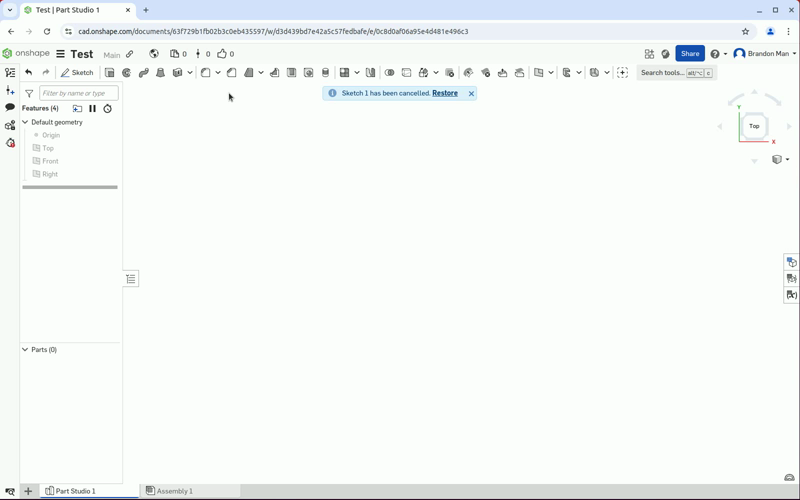
mouse_move(73, 352)
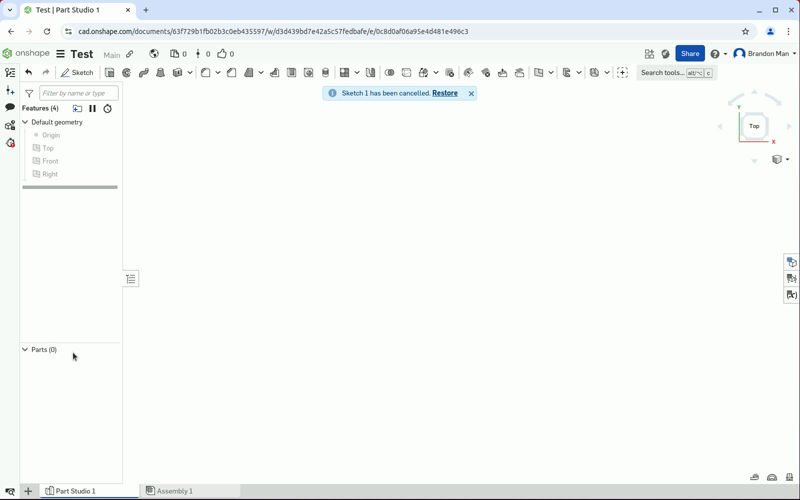
key(y)
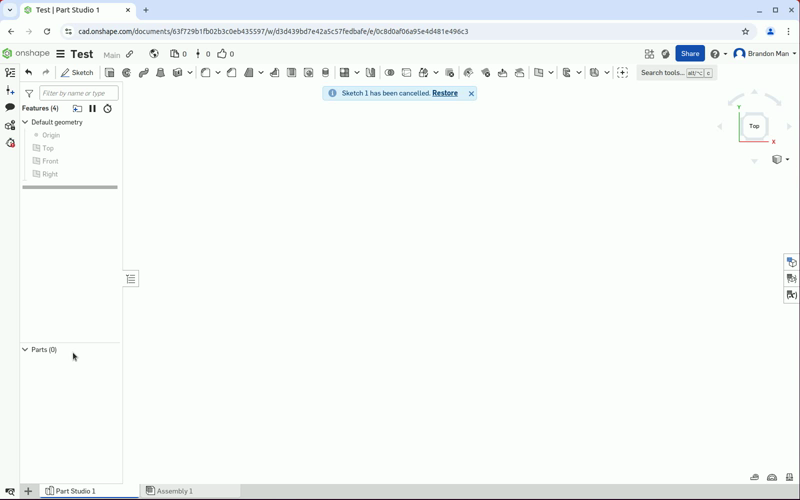
key(shift+p)
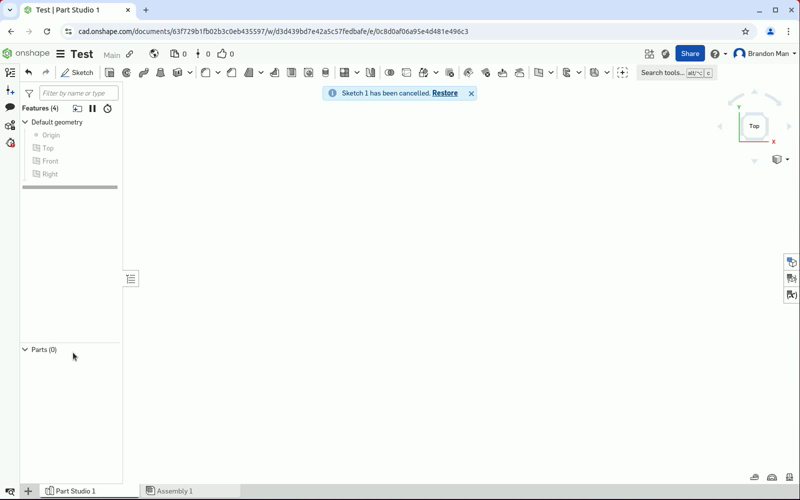
key(space)
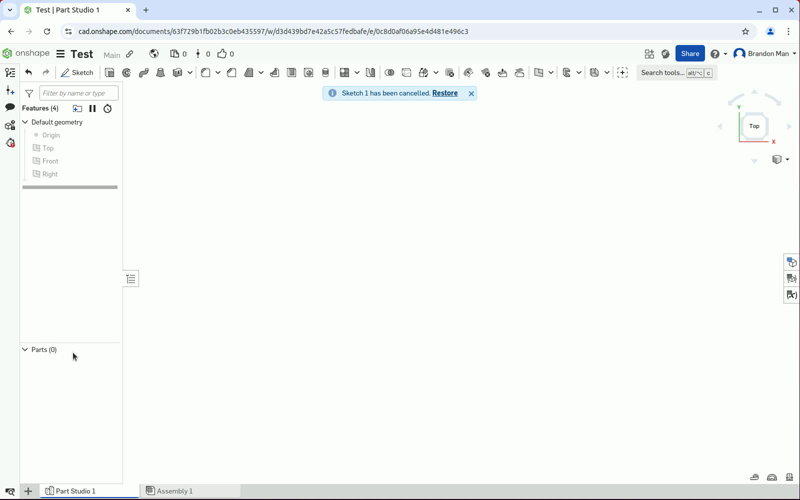
key_down(shift)
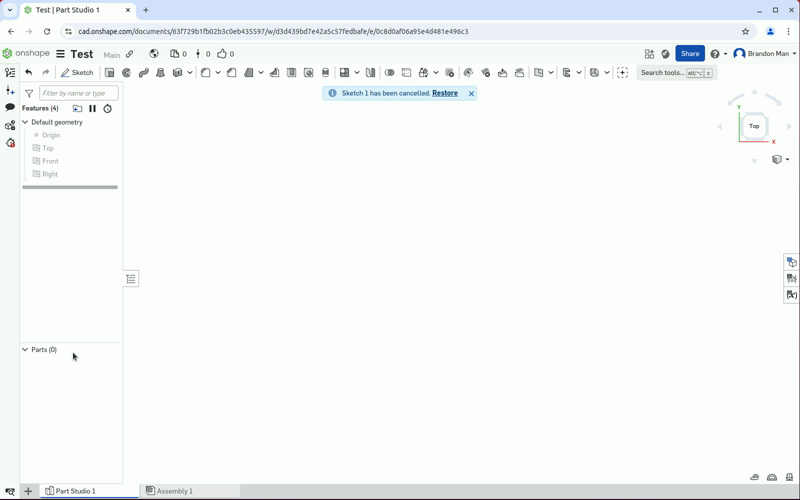
key(up)
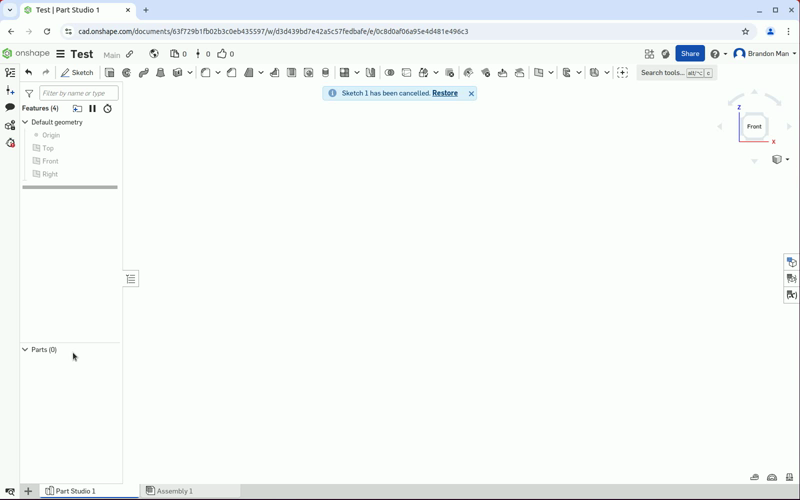
key_up(shift)
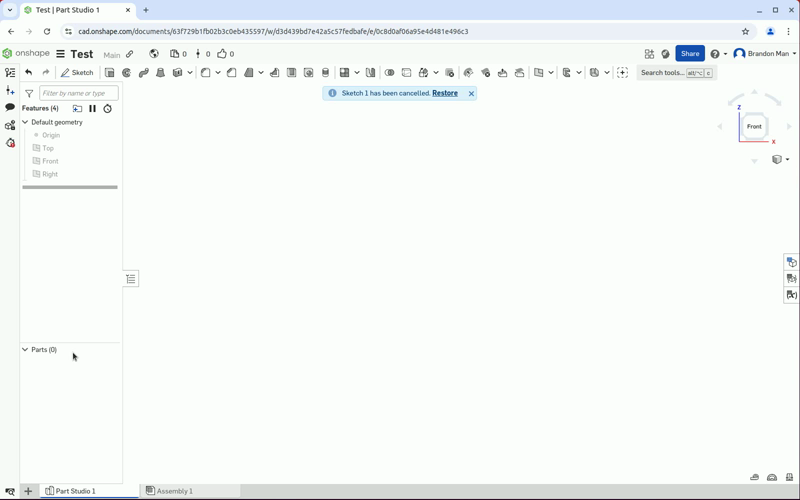
mouse_move(73, 352)
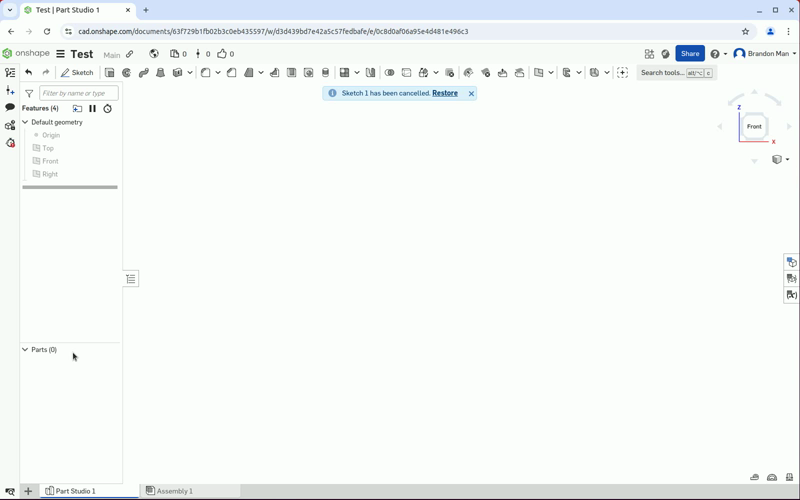
key(shift+y)
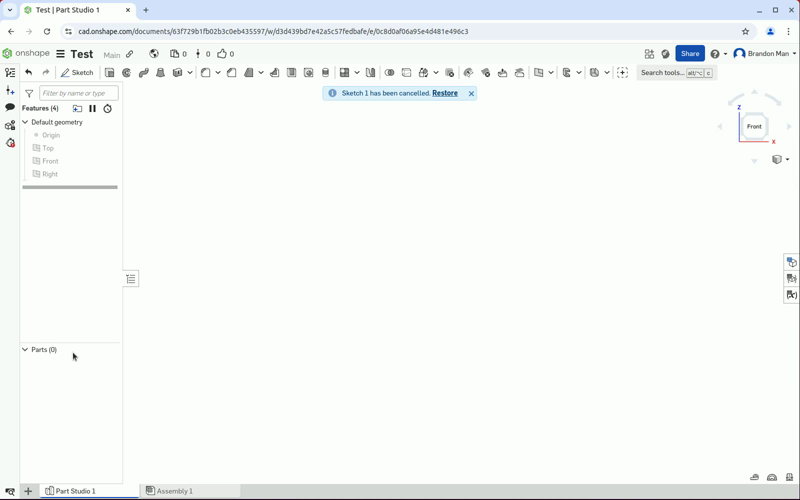
key(shift+s)
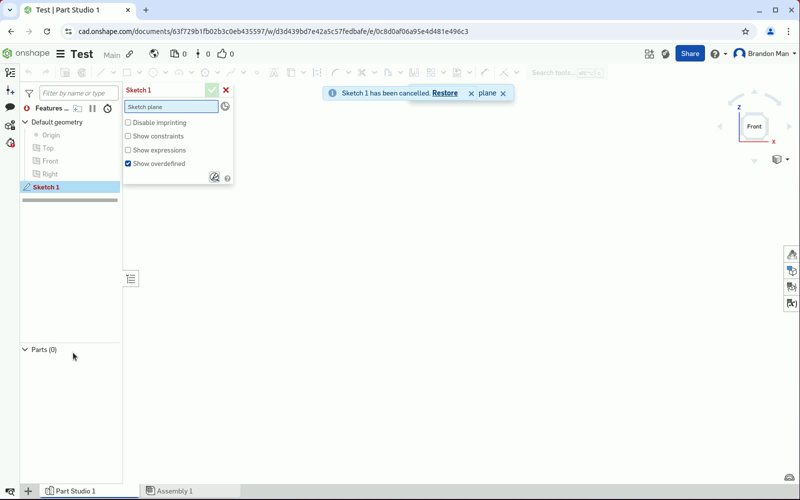
mouse_move(73, 163)
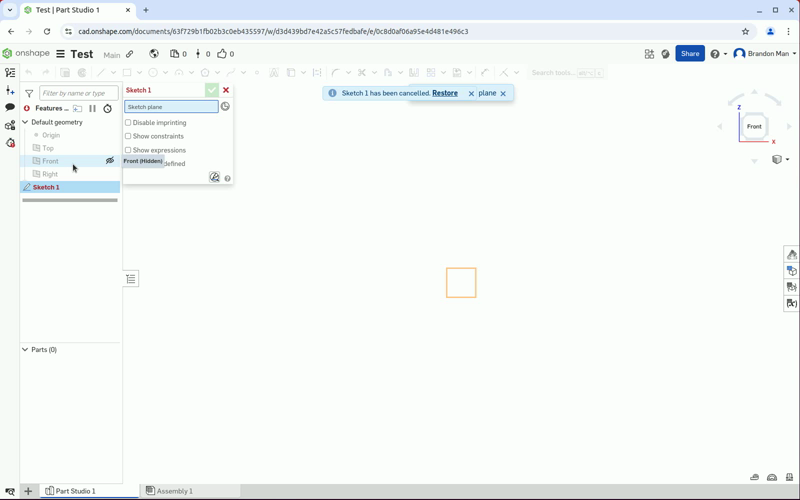
click(73, 163)
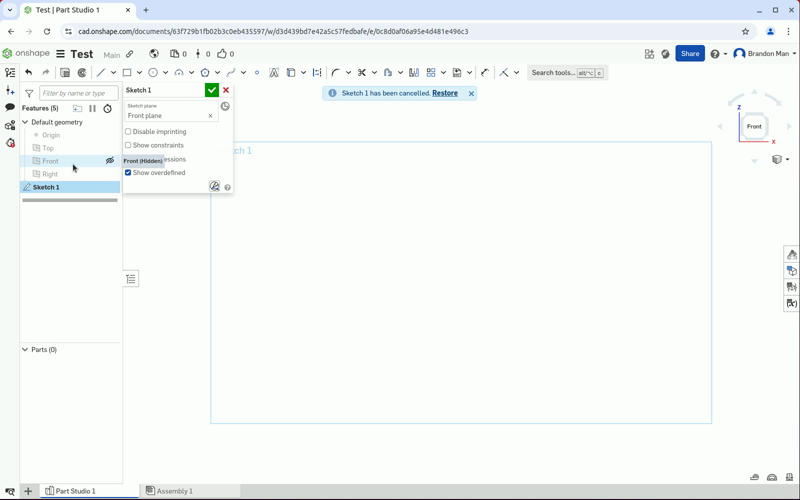
mouse_move(73, 352)
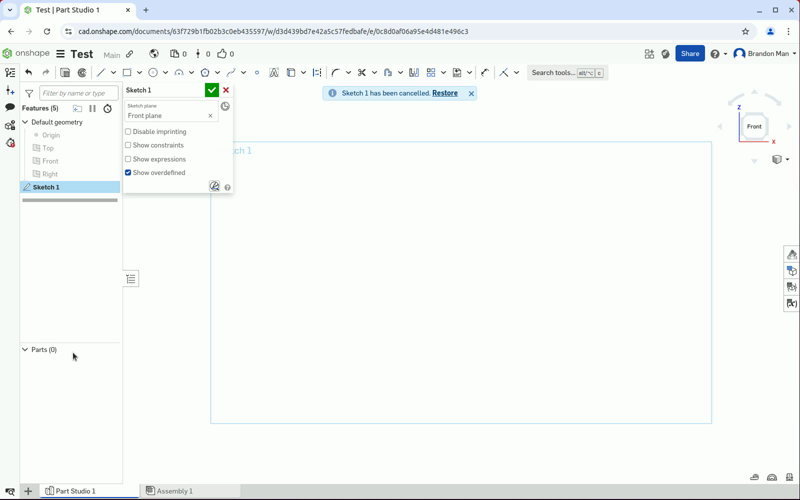
key(y)
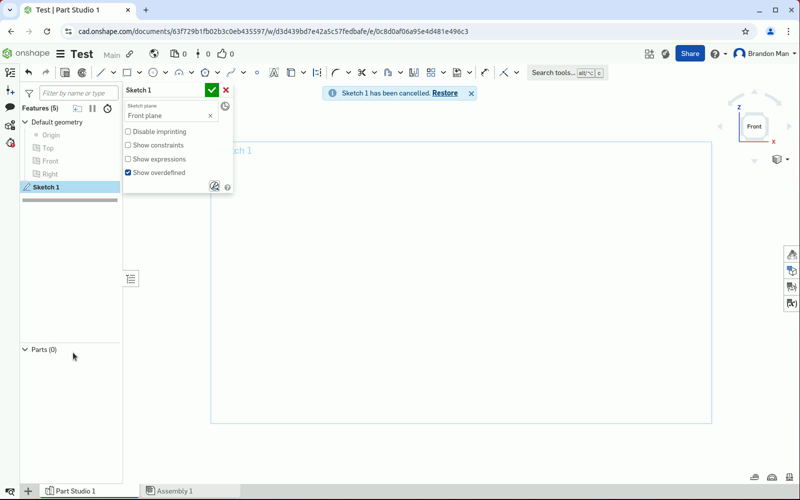
key(l)
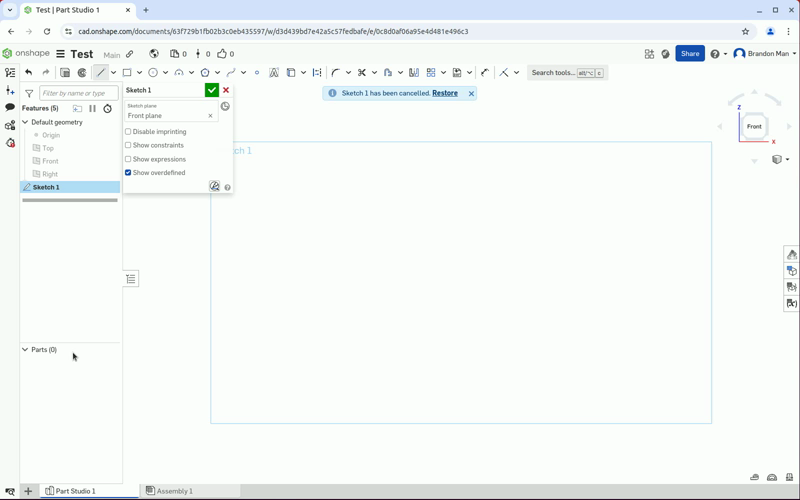
key_down(shift)
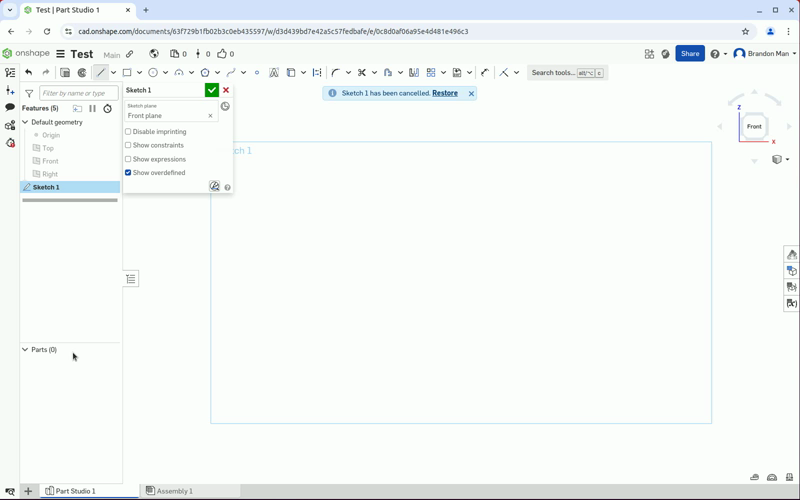
mouse_move(353, 389)
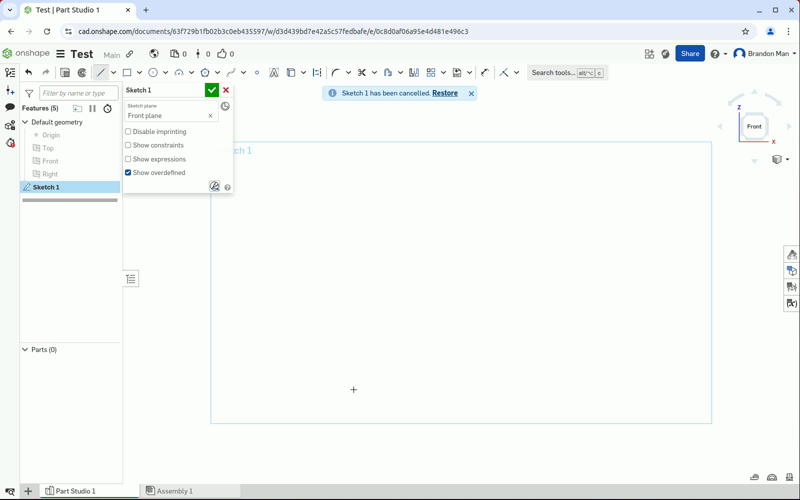
click(353, 389)
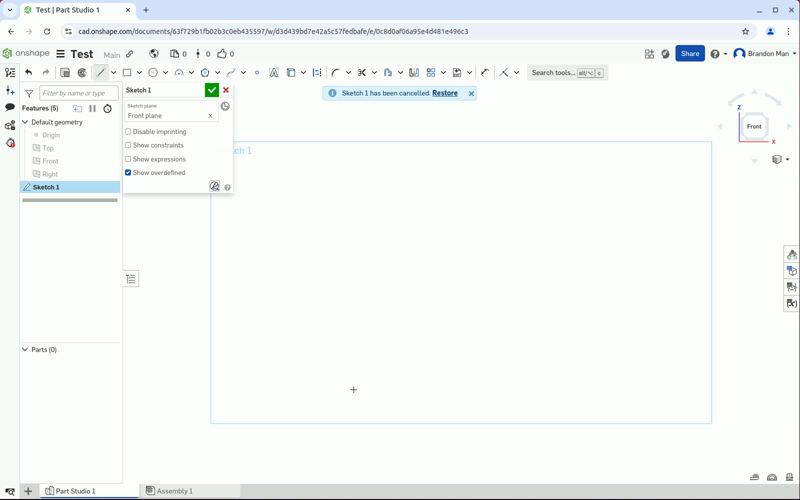
key_up(shift)
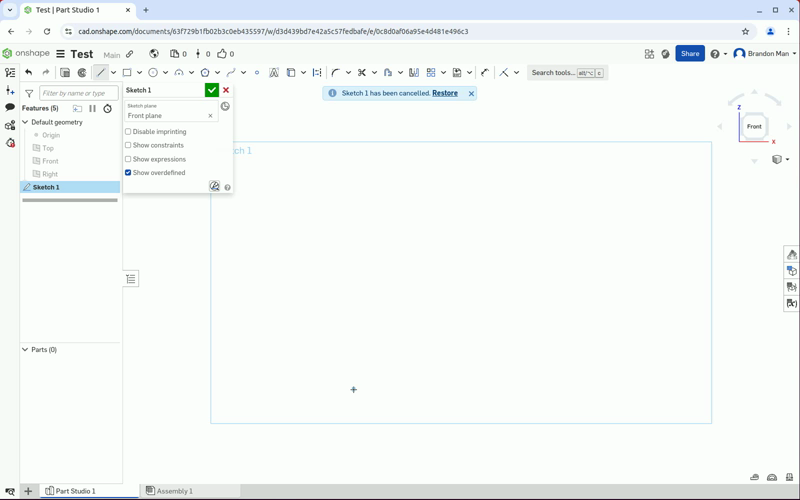
key_down(shift)
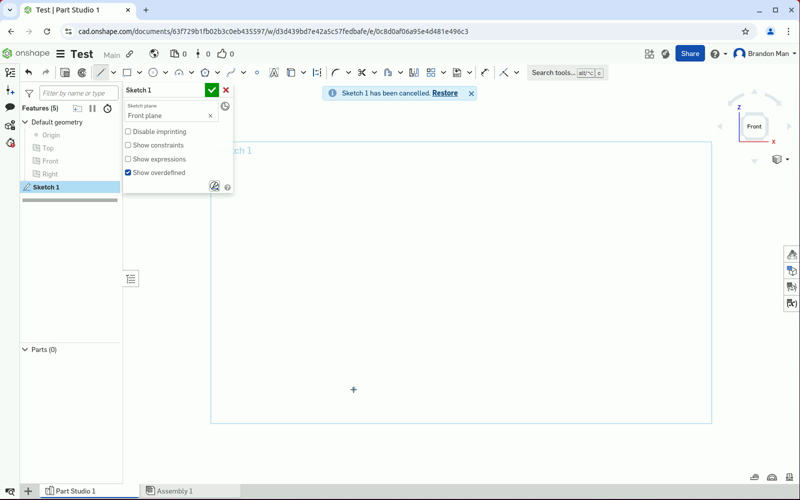
mouse_move(565, 389)
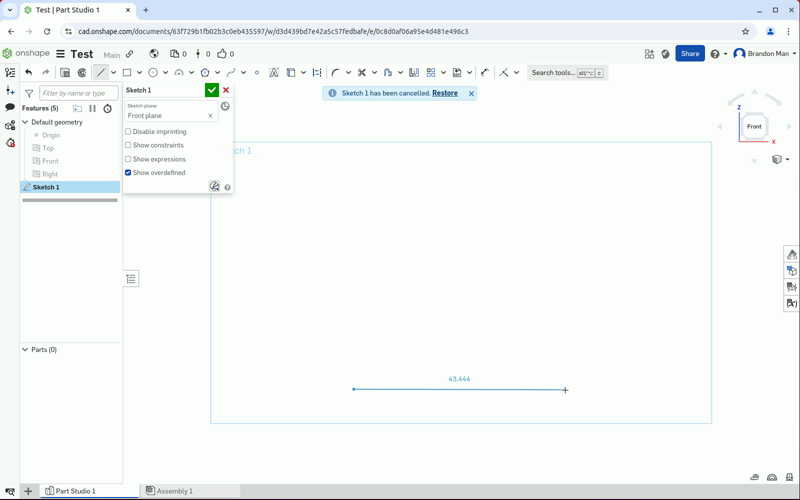
click(565, 389)
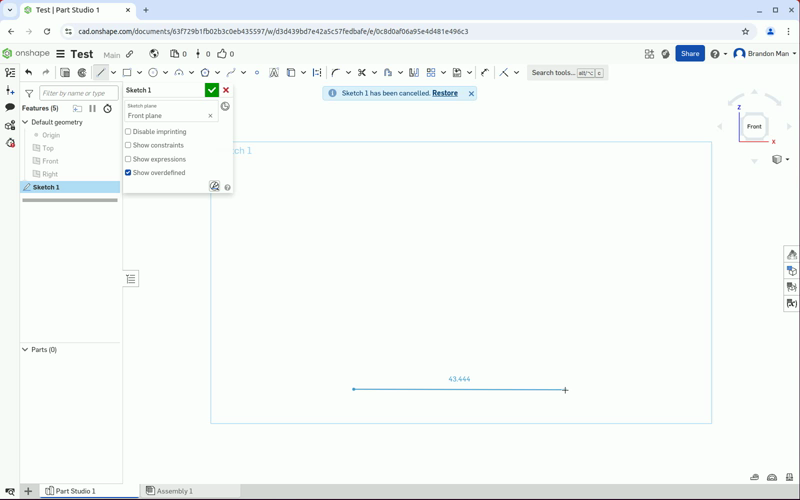
key_up(shift)
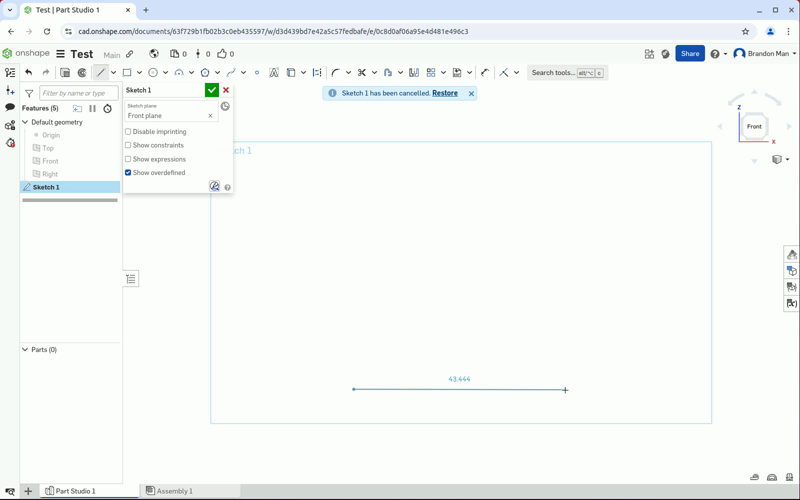
key_down(shift)
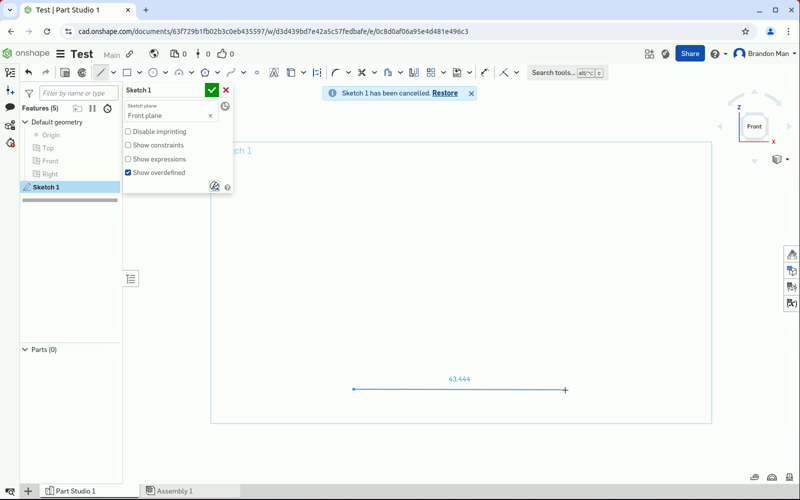
mouse_move(565, 178)
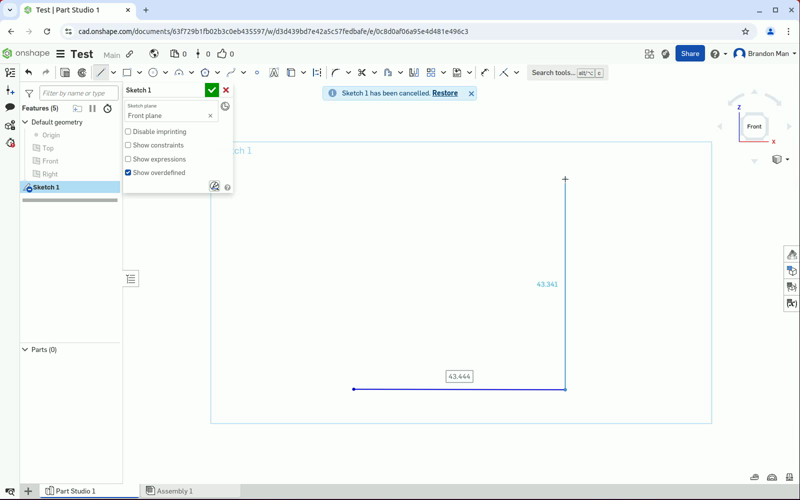
click(565, 178)
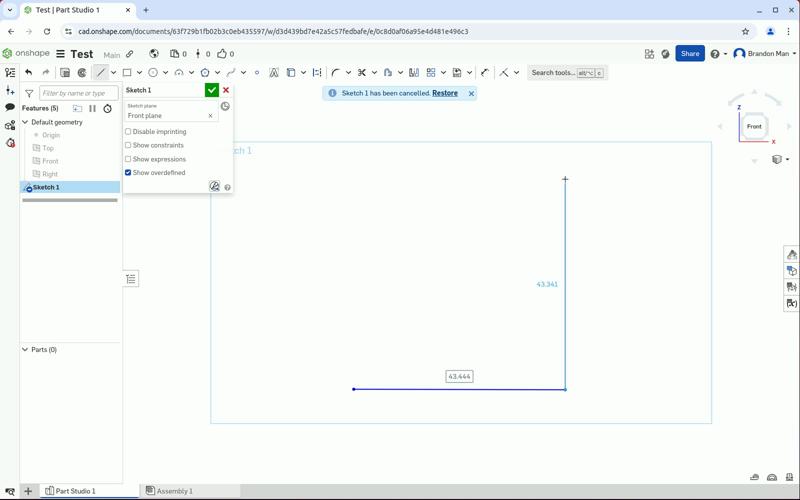
key_up(shift)
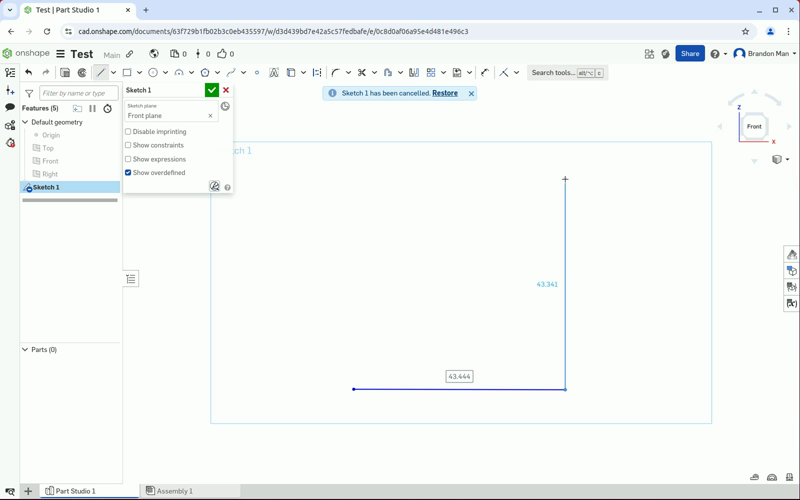
key_down(shift)
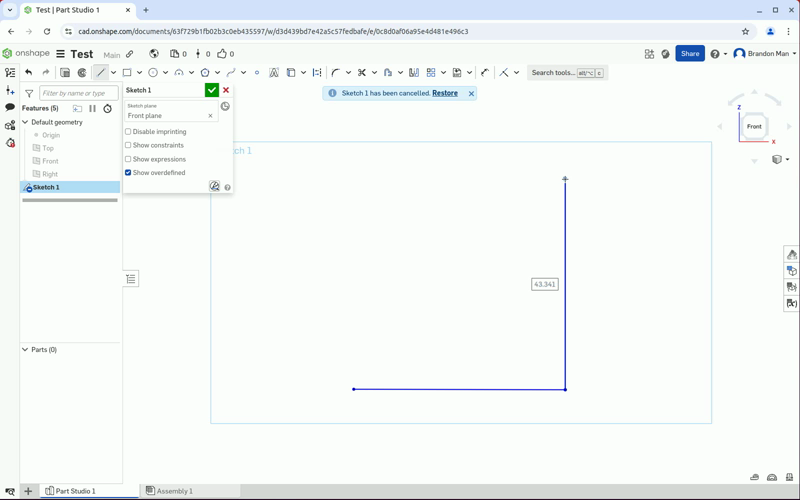
mouse_move(354, 178)
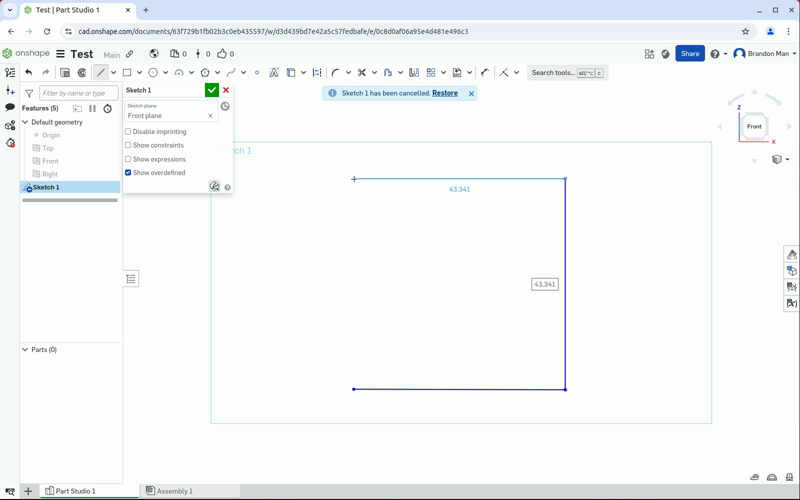
click(354, 178)
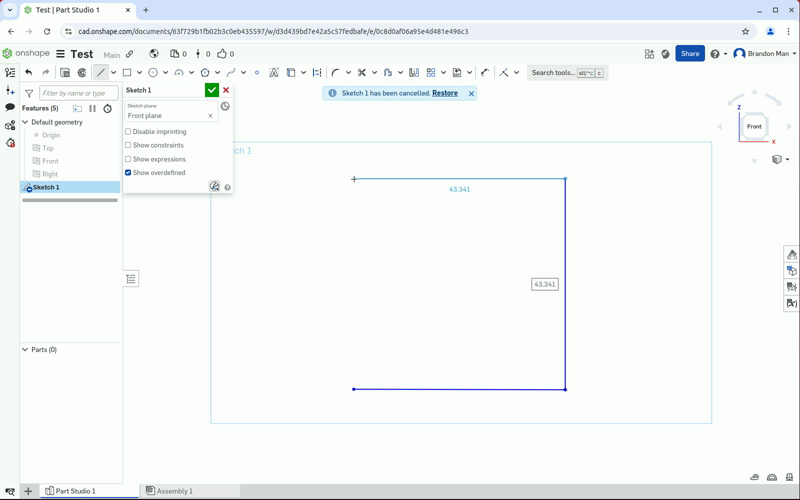
key_up(shift)
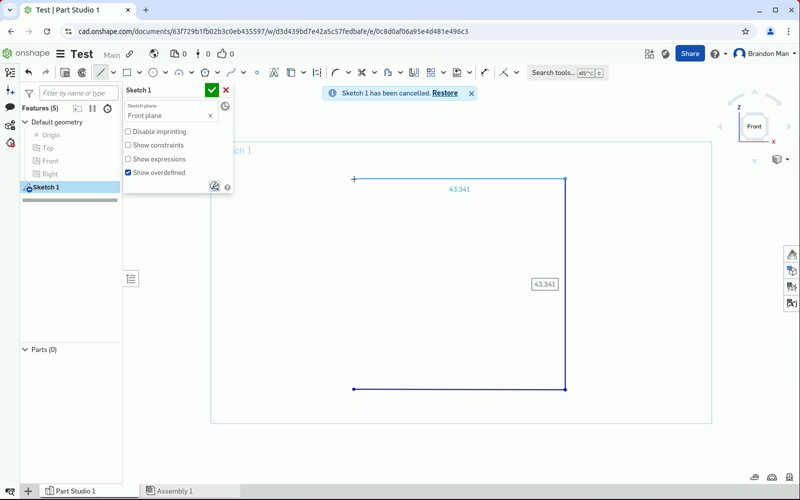
key_down(shift)
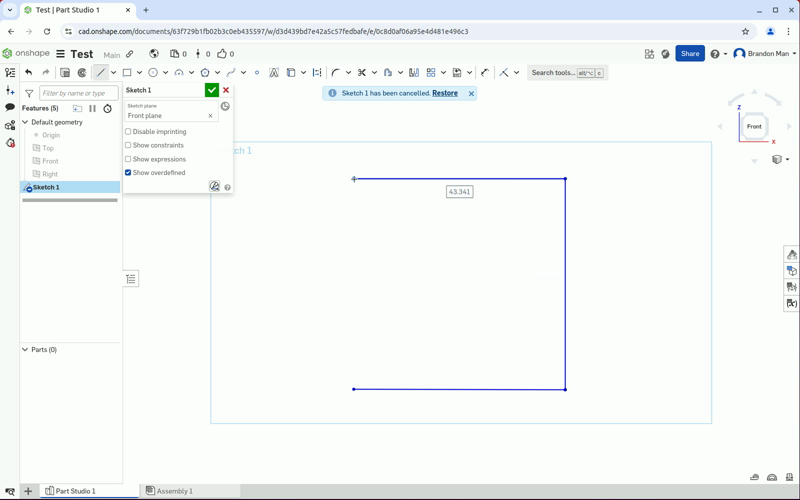
mouse_move(353, 389)
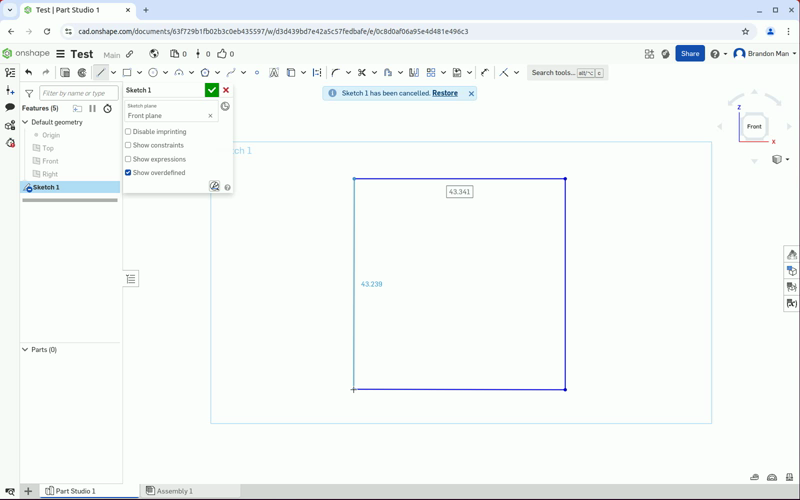
key_up(shift)
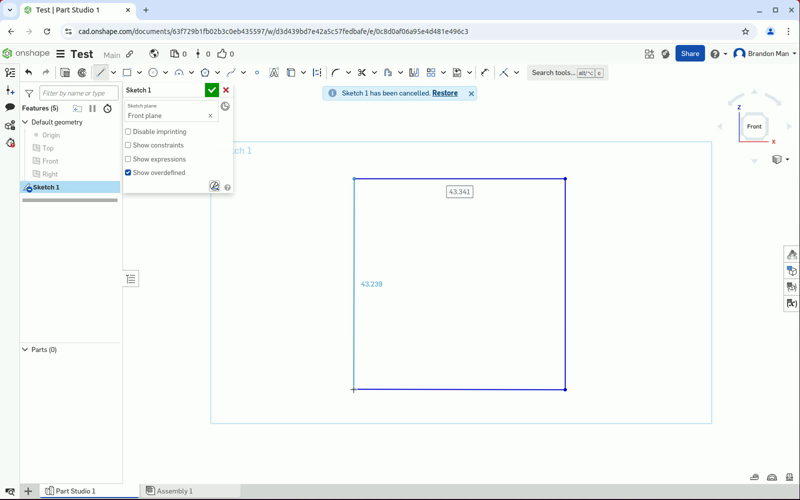
click(353, 389)
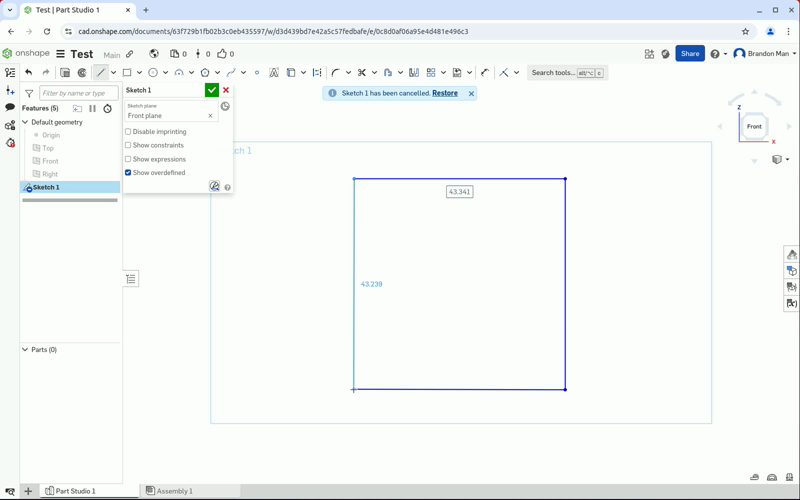
key(esc)
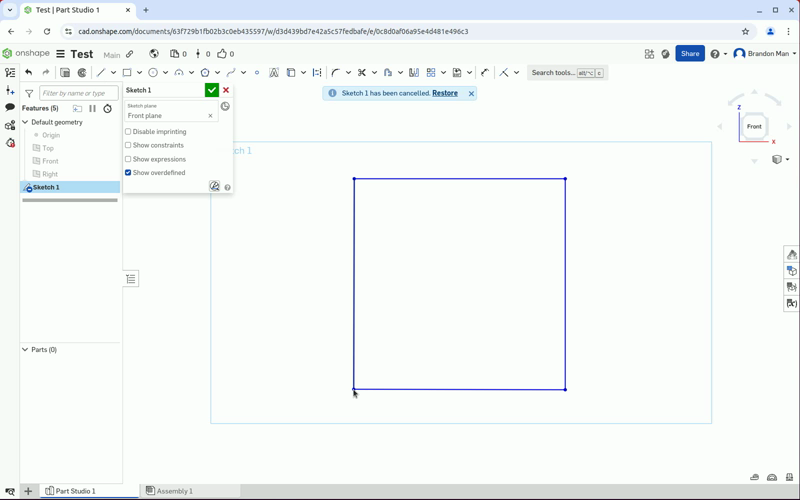
mouse_move(461, 222)
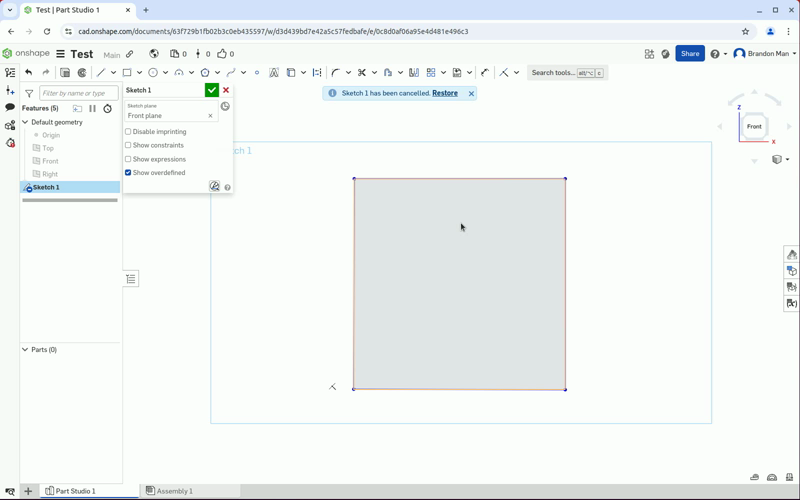
click(461, 222)
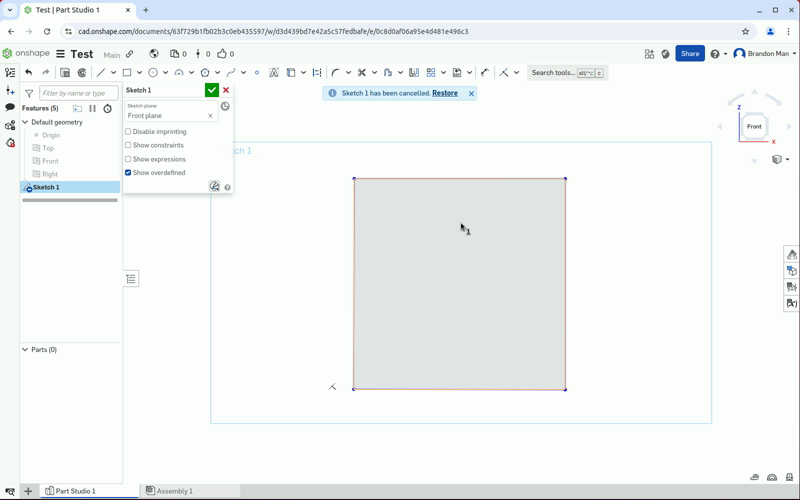
mouse_move(73, 352)
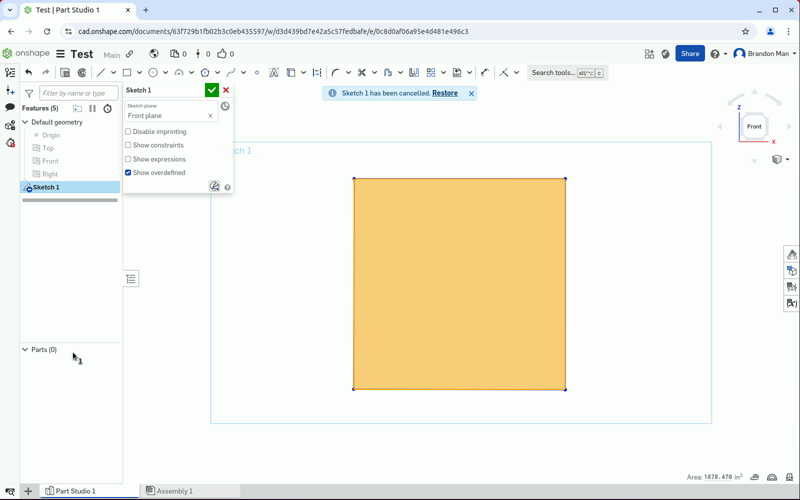
key(shift+y)
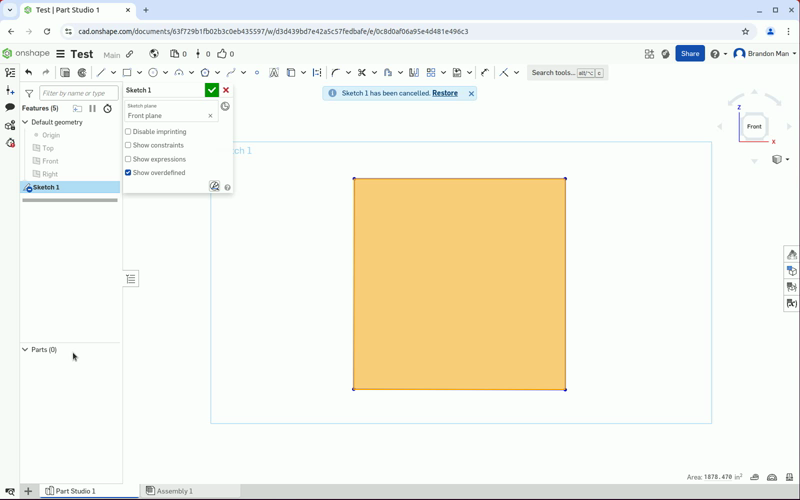
key(shift+e)
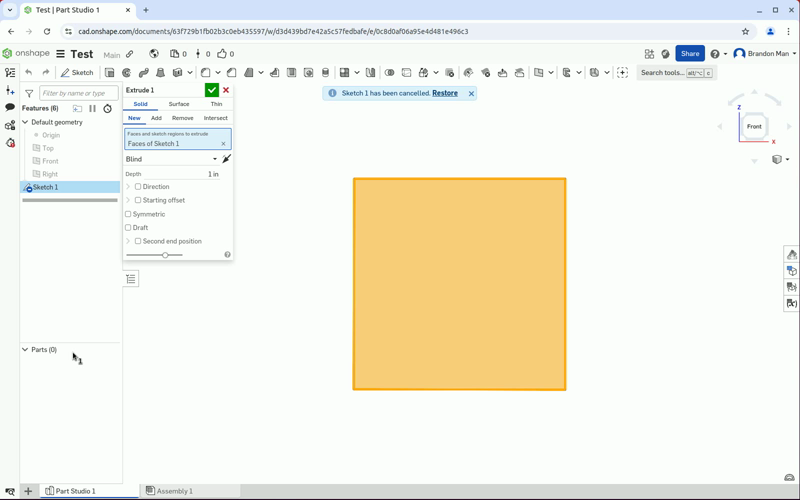
mouse_move(143, 106)
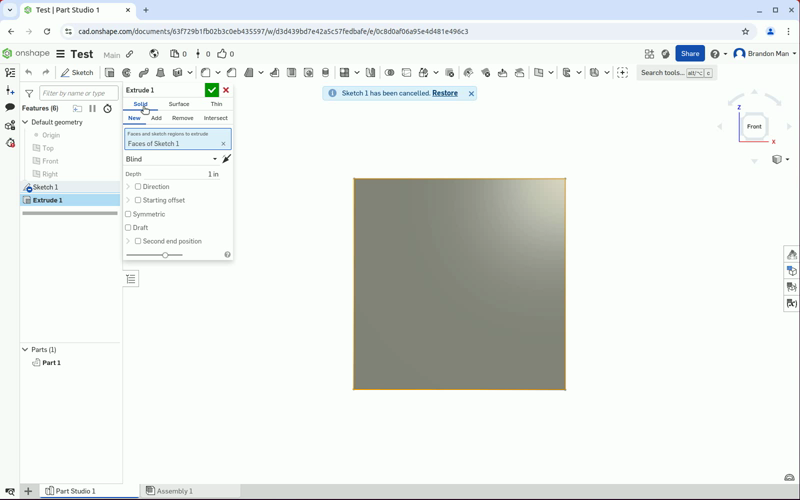
click(143, 106)
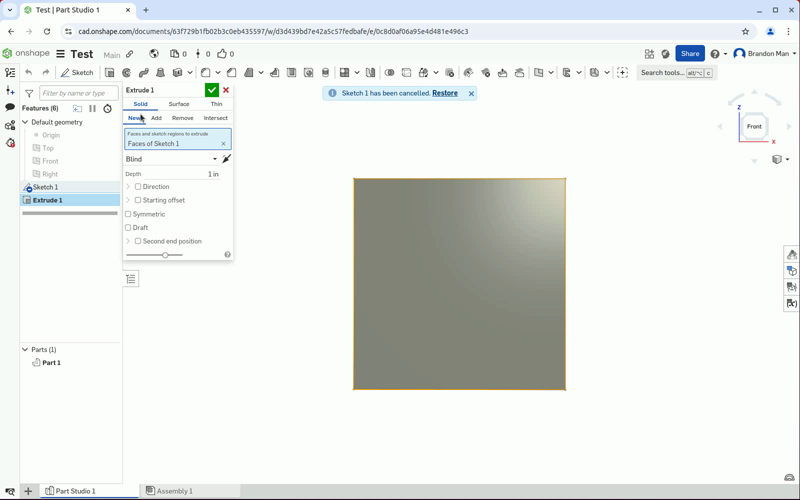
mouse_move(137, 120)
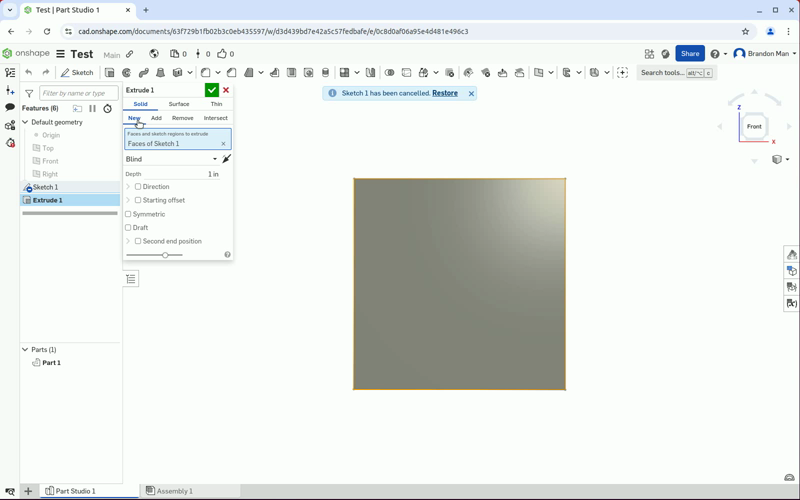
click(137, 120)
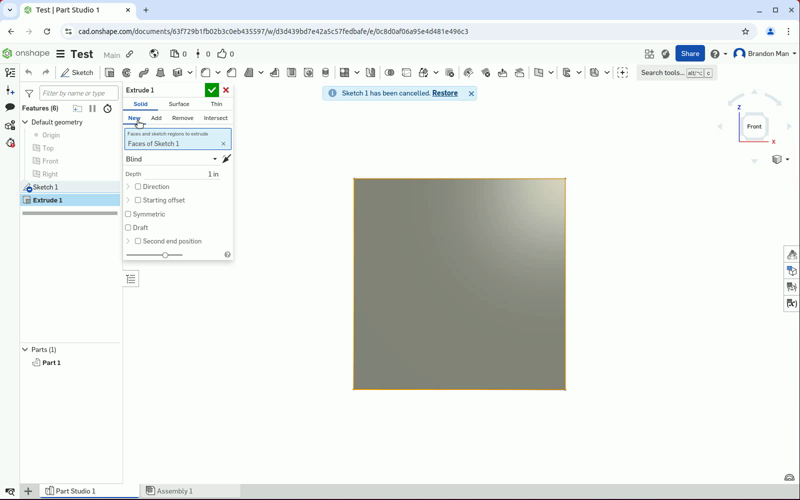
key(tab, 4)
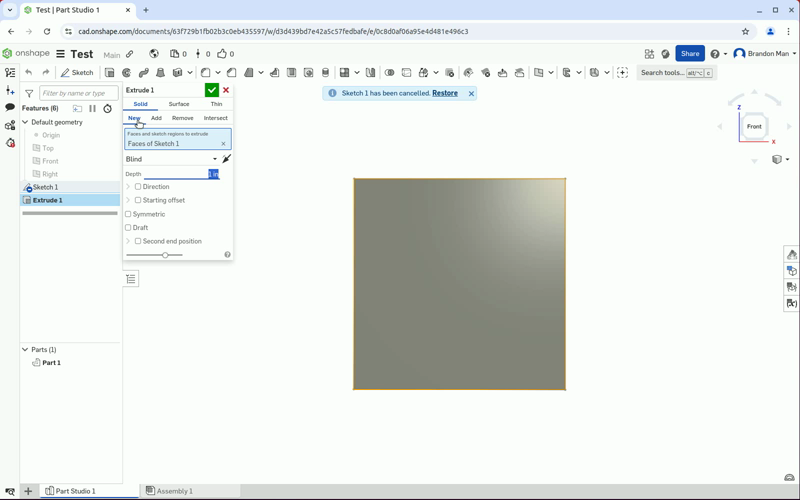
text(1.204)
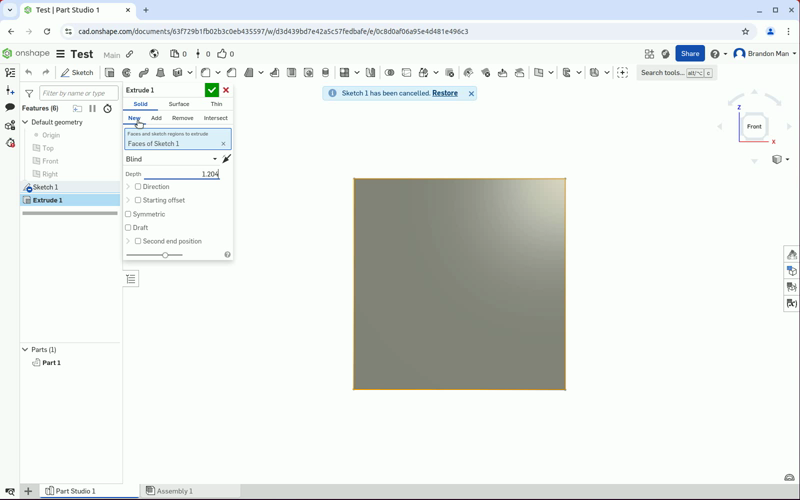
key(enter)
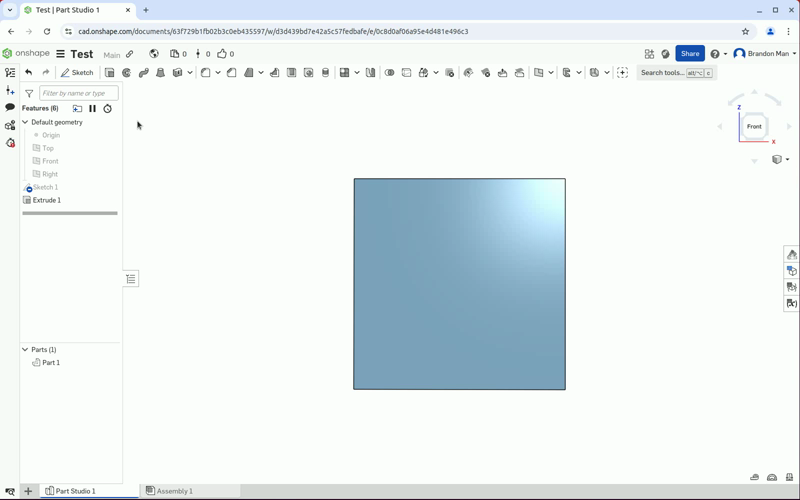
key(shift+h)
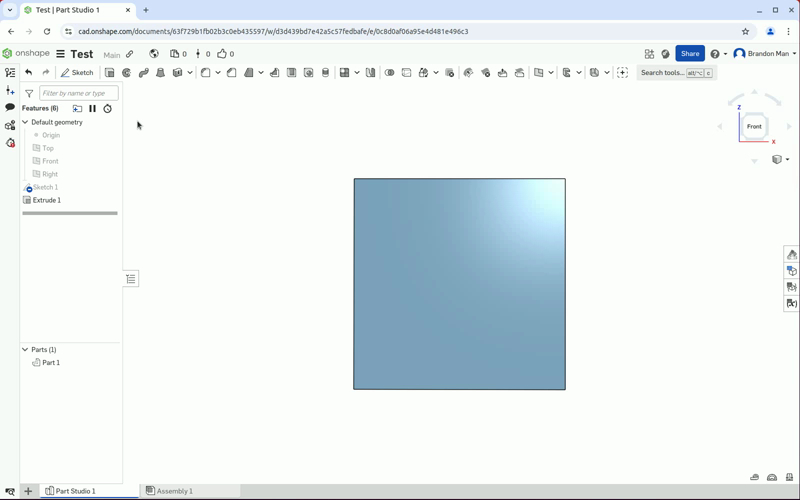
key(shift+h)
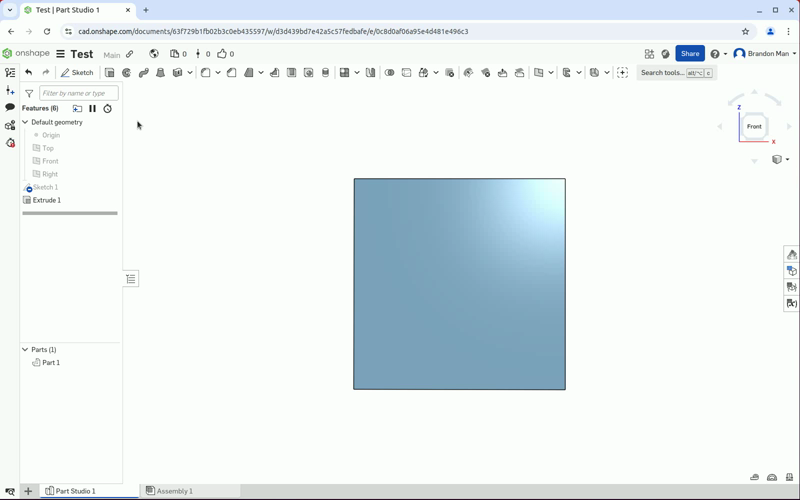
mouse_move(73, 189)
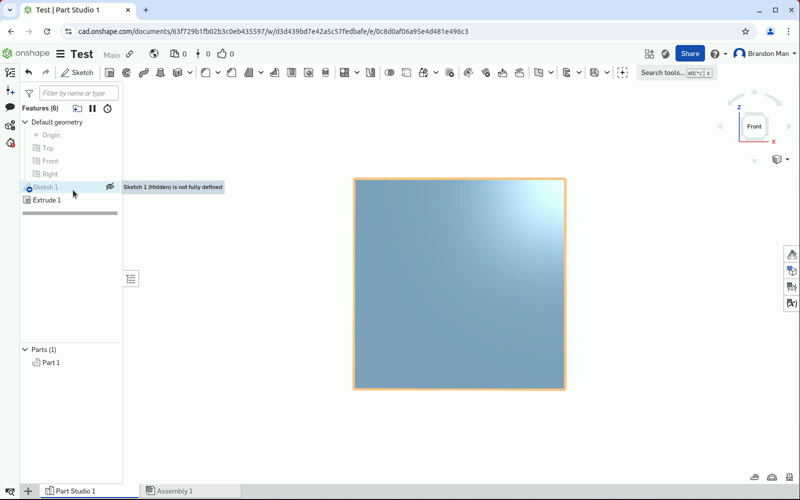
click(73, 189)
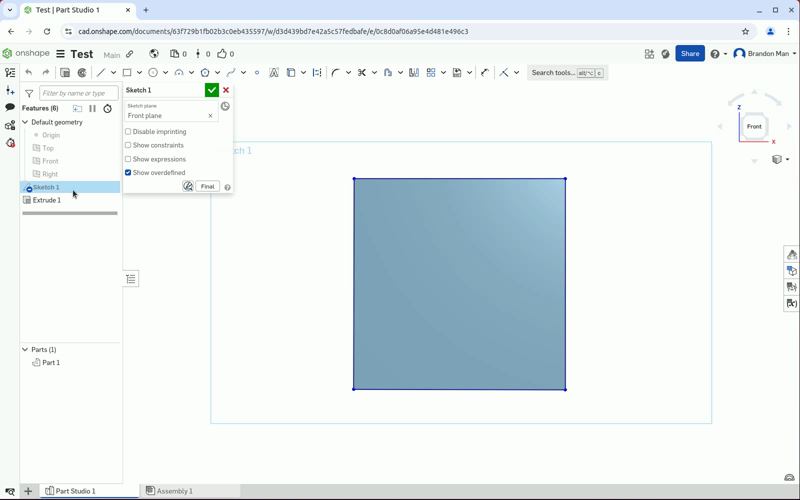
mouse_move(229, 92)
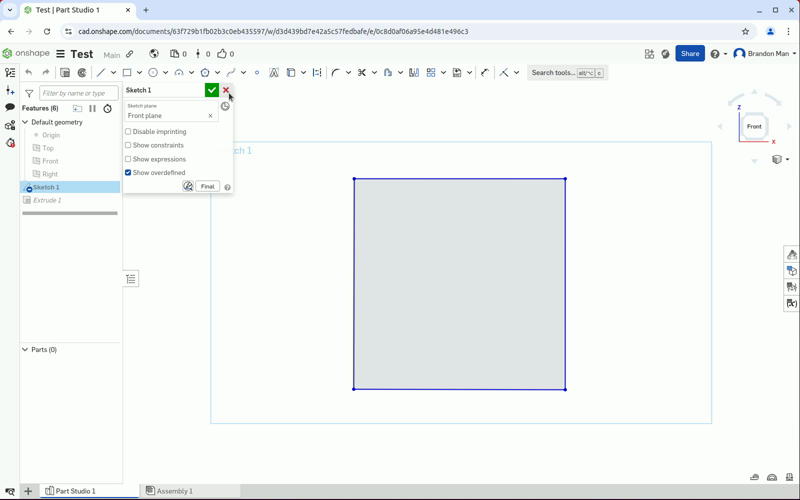
click(229, 92)
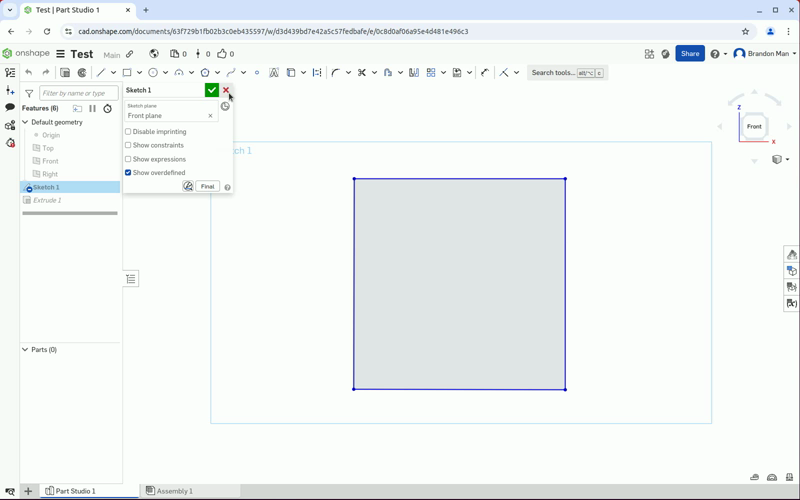
key(shift+s)
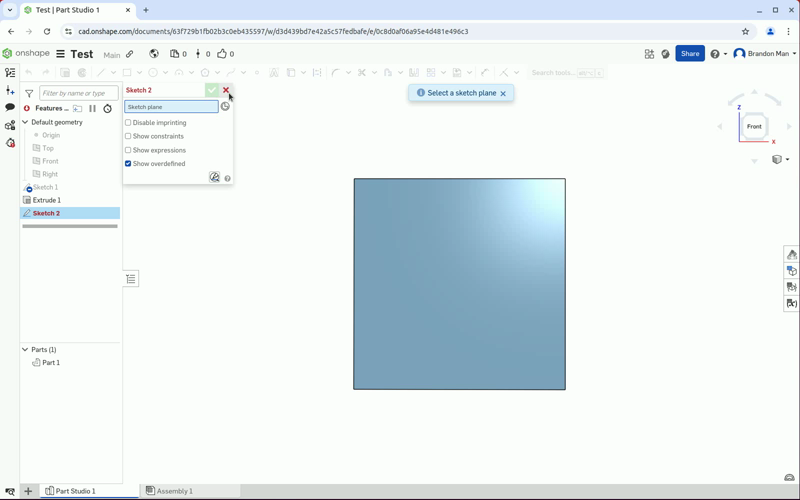
mouse_move(73, 163)
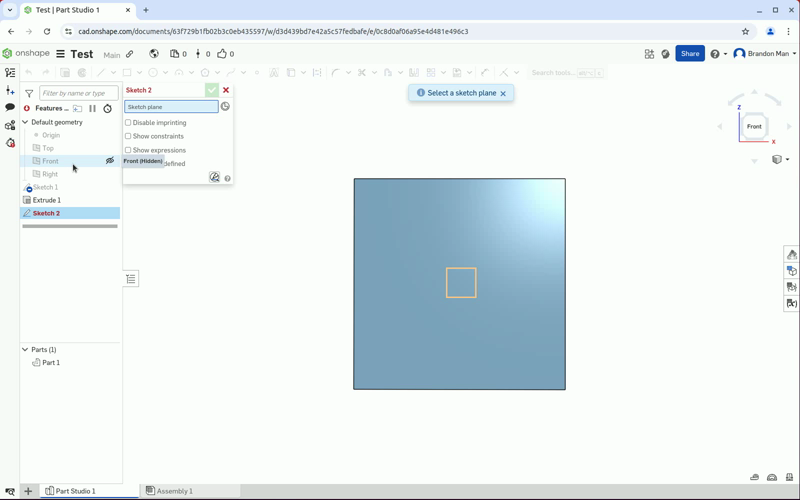
click(73, 163)
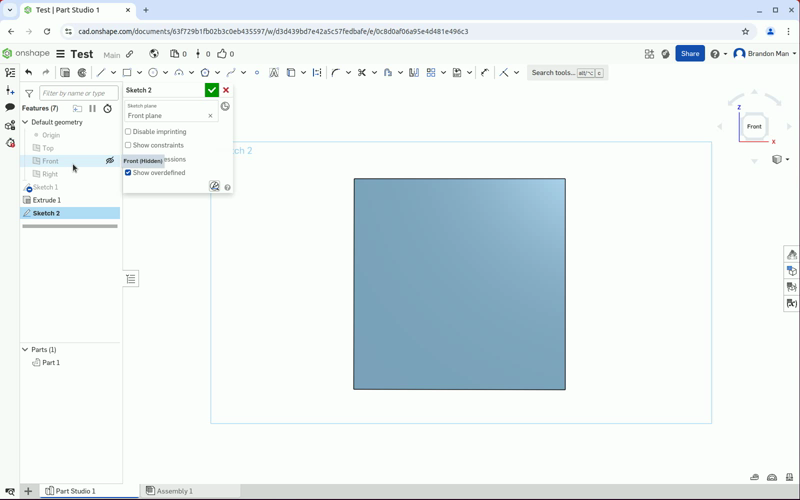
mouse_move(73, 352)
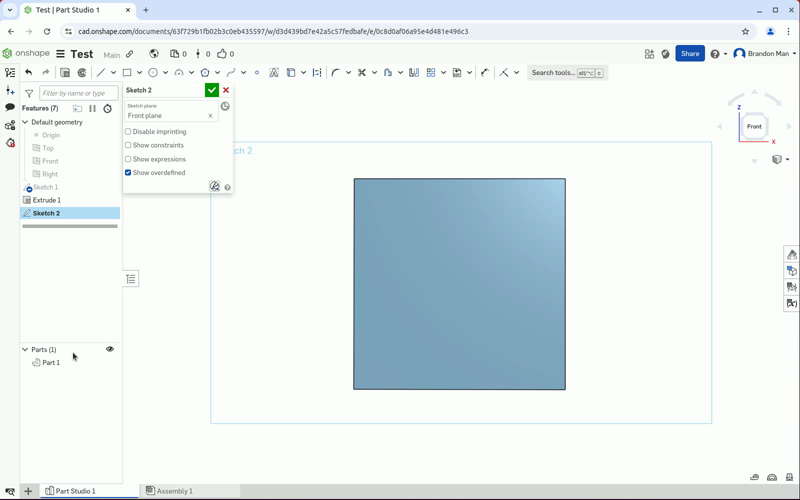
key(y)
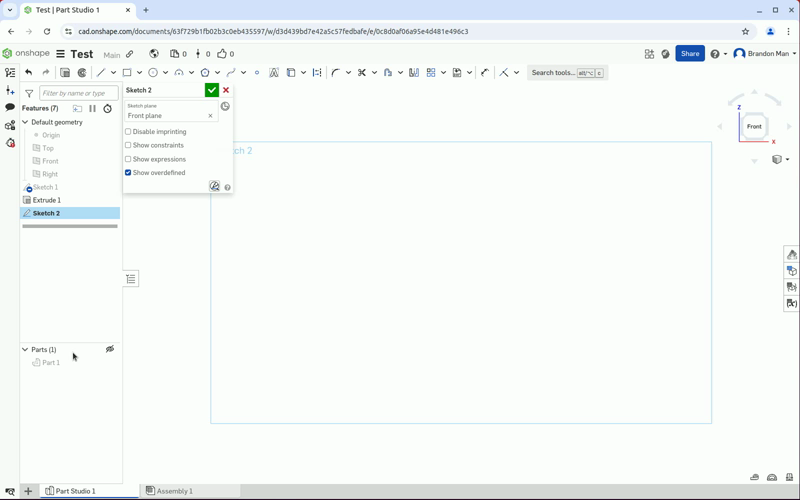
key(l)
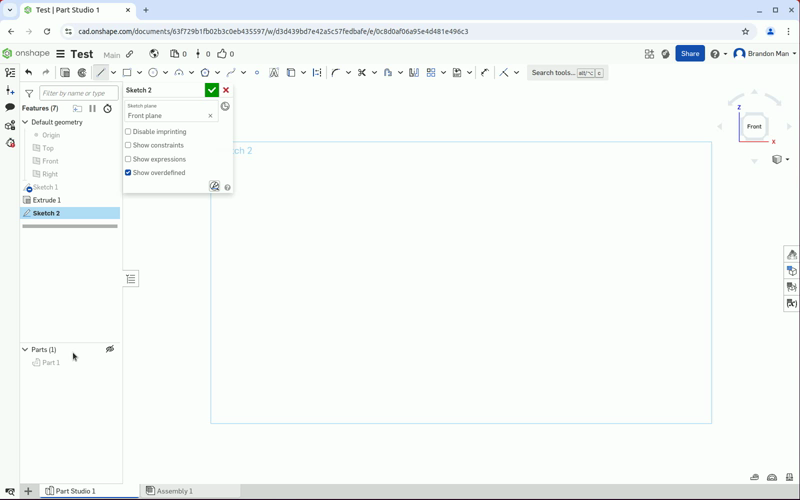
key_down(shift)
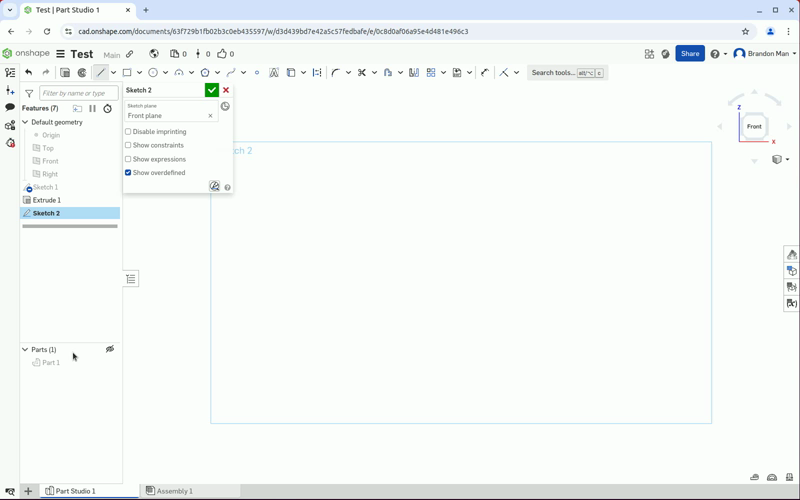
mouse_move(348, 389)
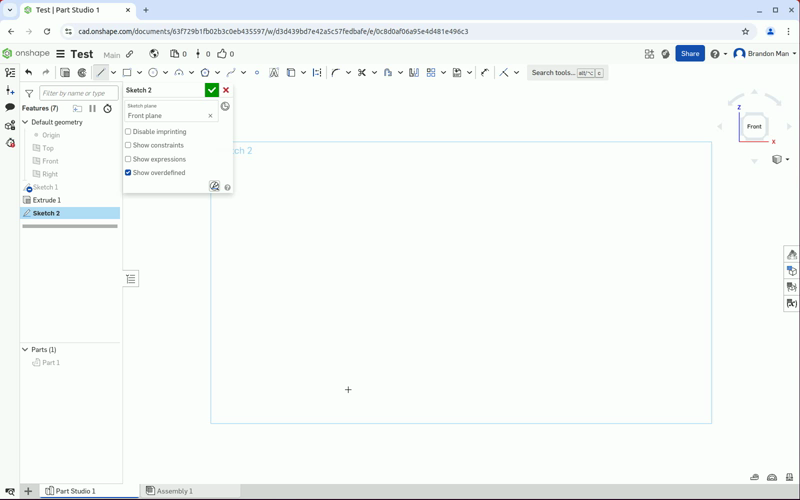
click(348, 389)
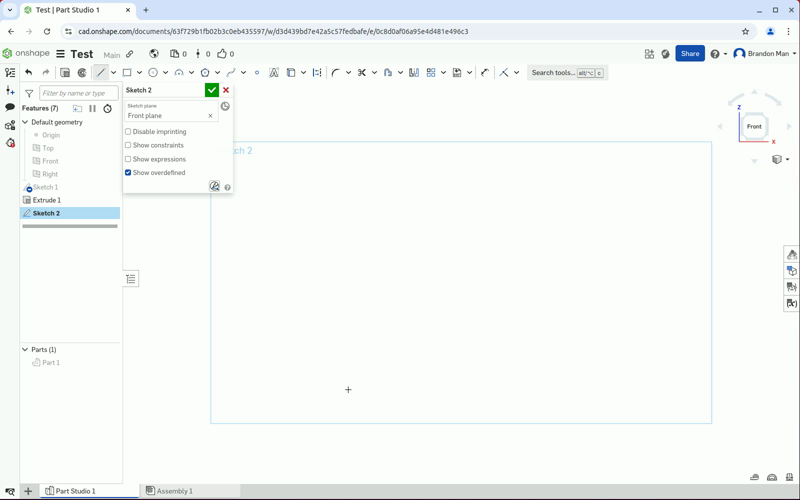
key_up(shift)
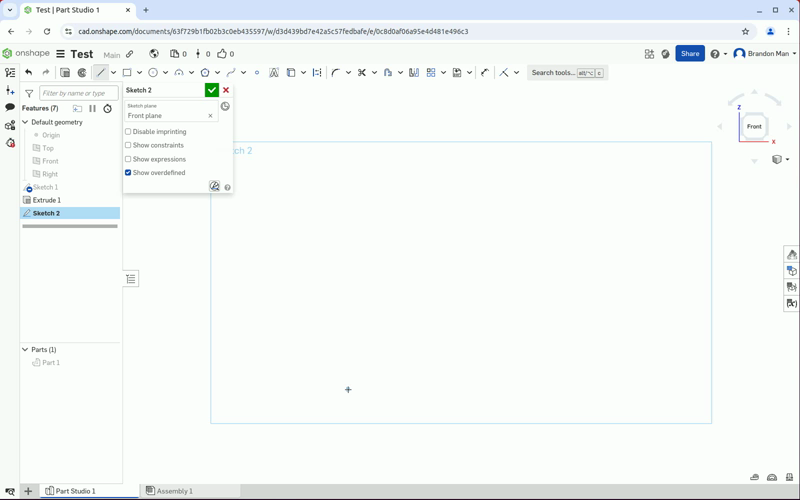
key_down(shift)
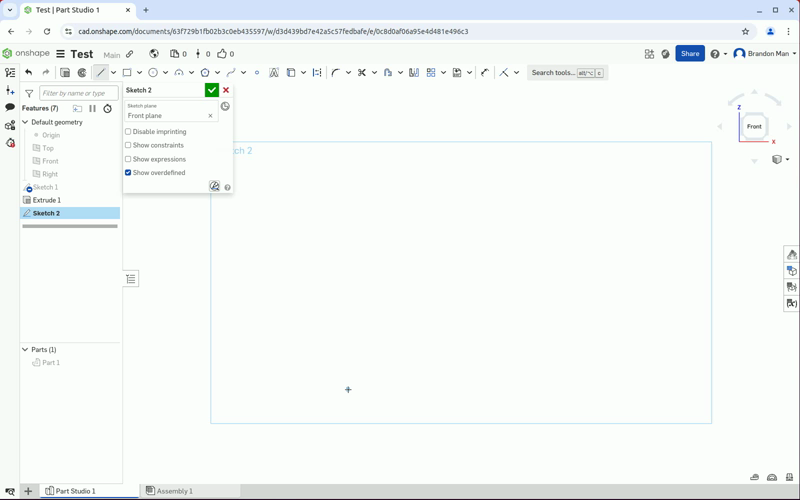
mouse_move(378, 389)
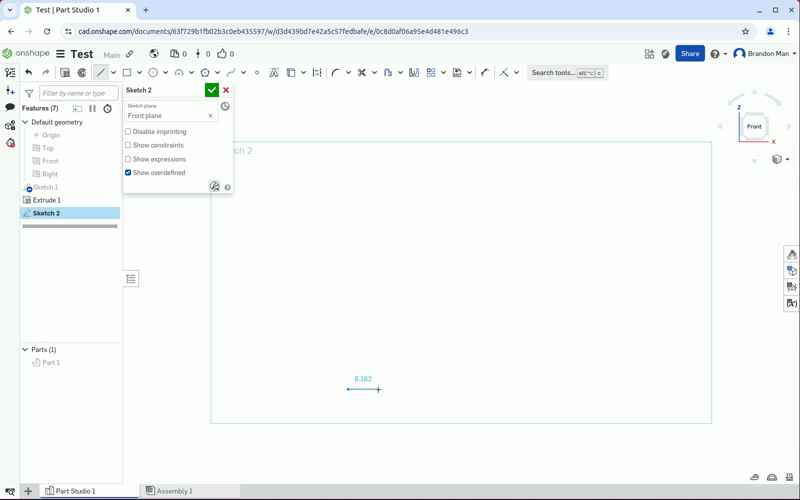
mouse_move(354, 389)
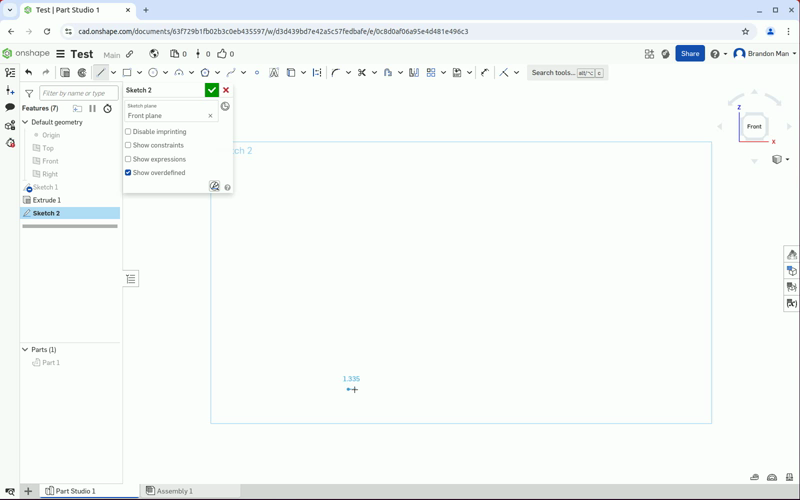
scroll(6)
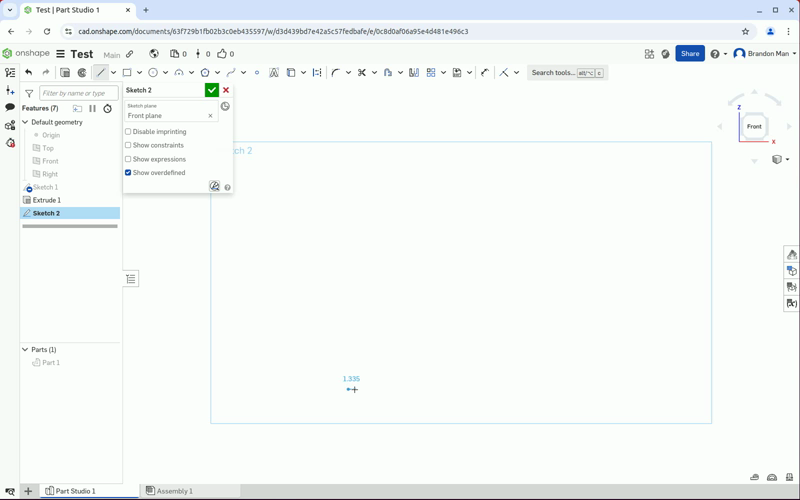
scroll(6)
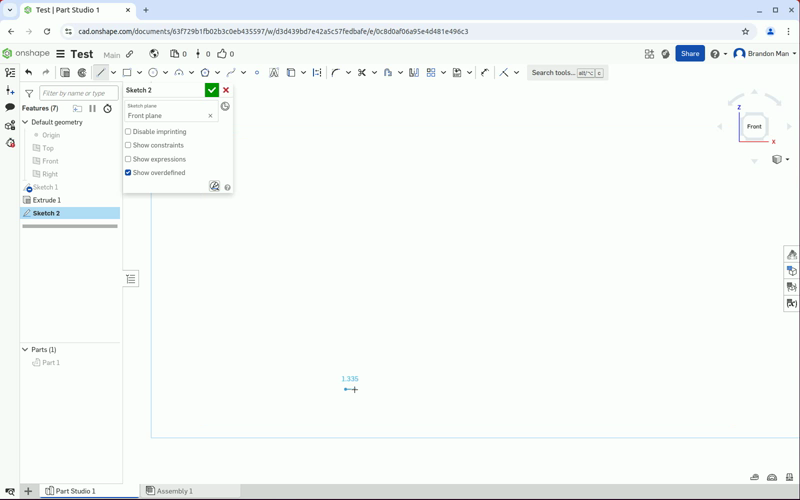
scroll(6)
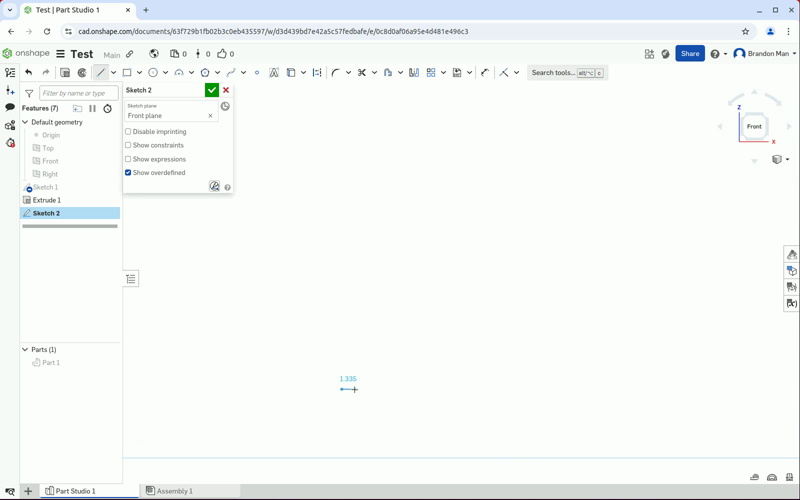
scroll(6)
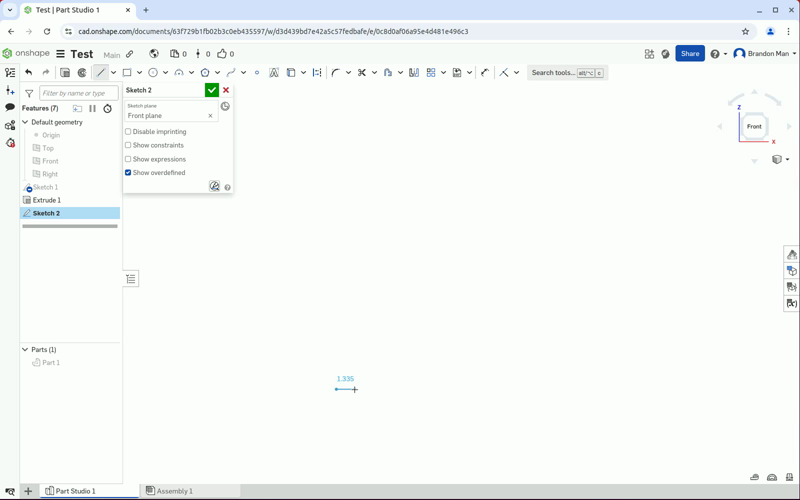
scroll(6)
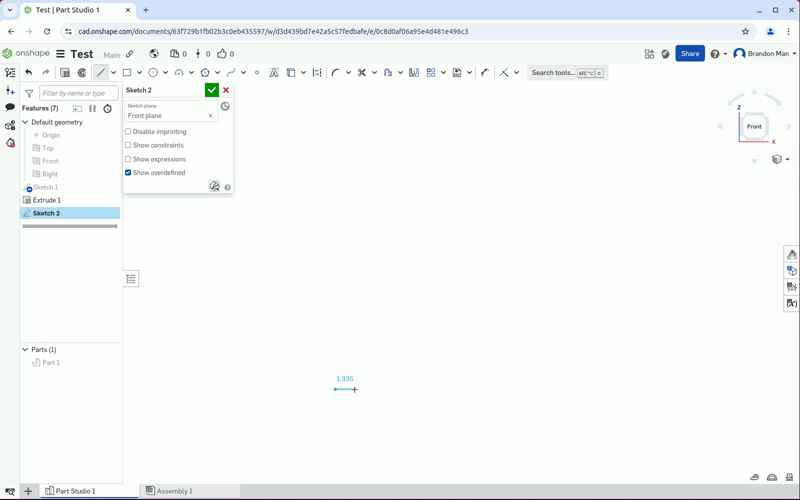
scroll(6)
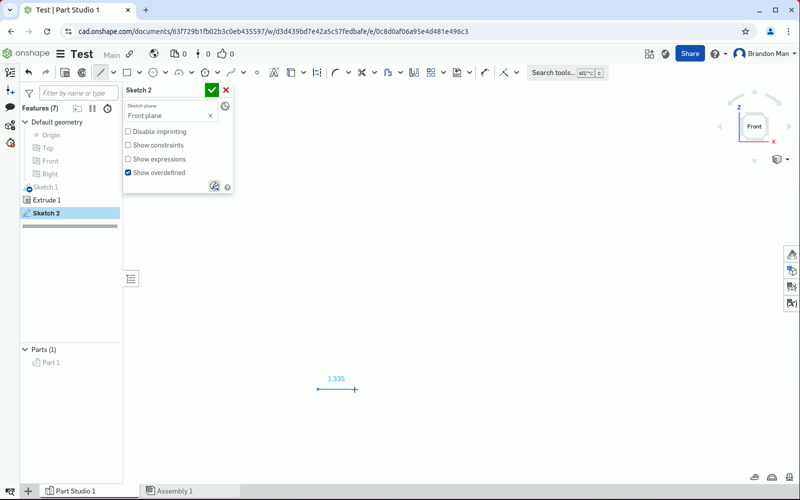
scroll(6)
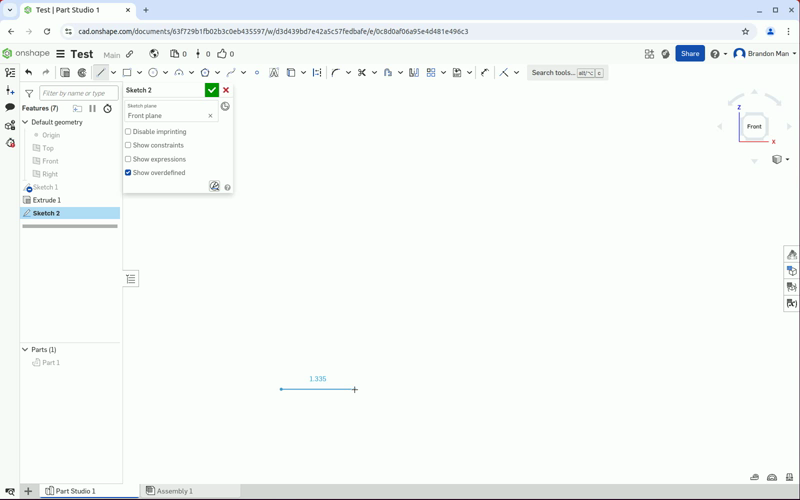
click(354, 389)
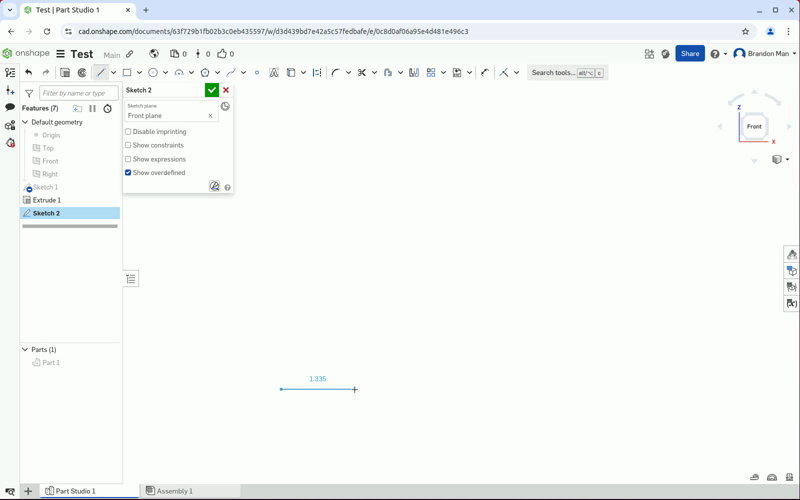
scroll(-6)
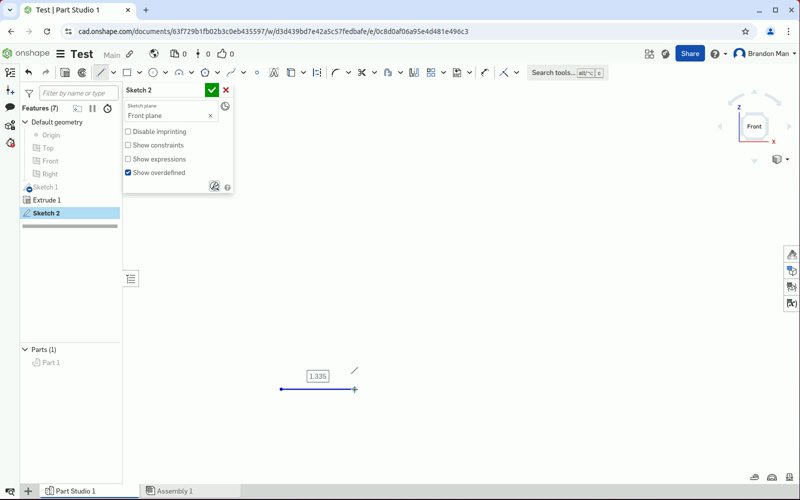
scroll(-6)
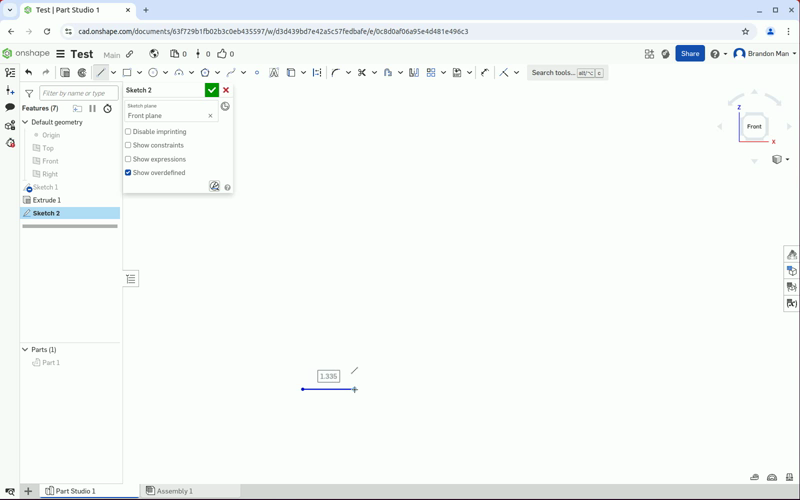
scroll(-6)
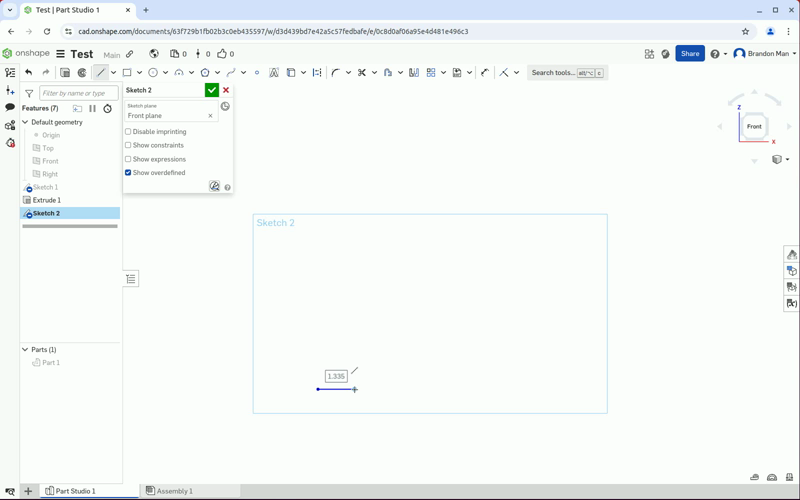
scroll(-6)
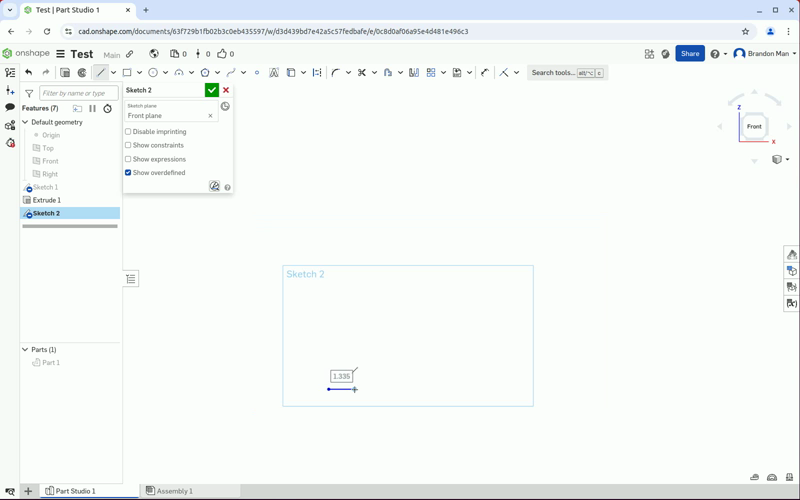
scroll(-6)
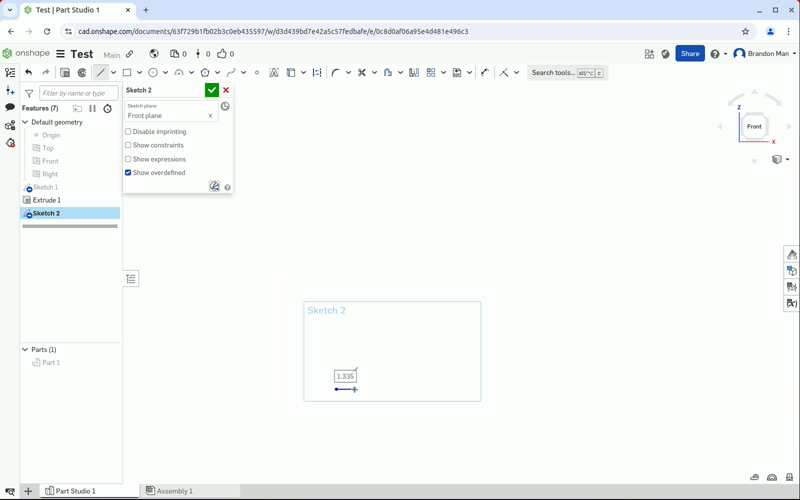
scroll(-6)
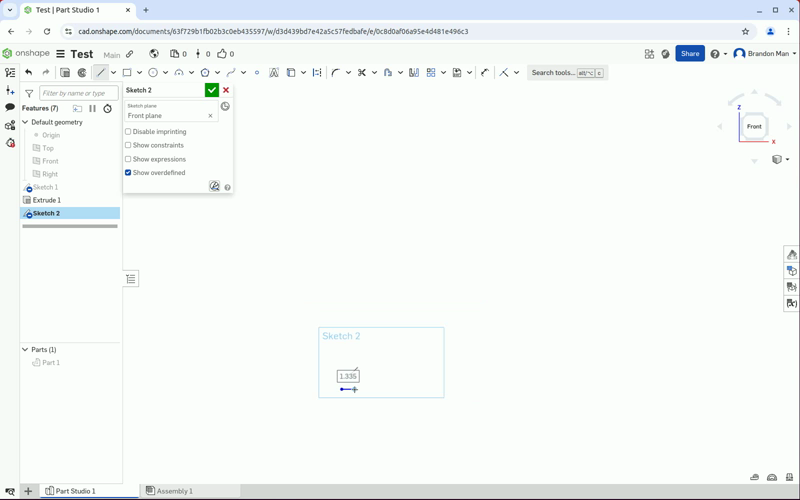
scroll(-6)
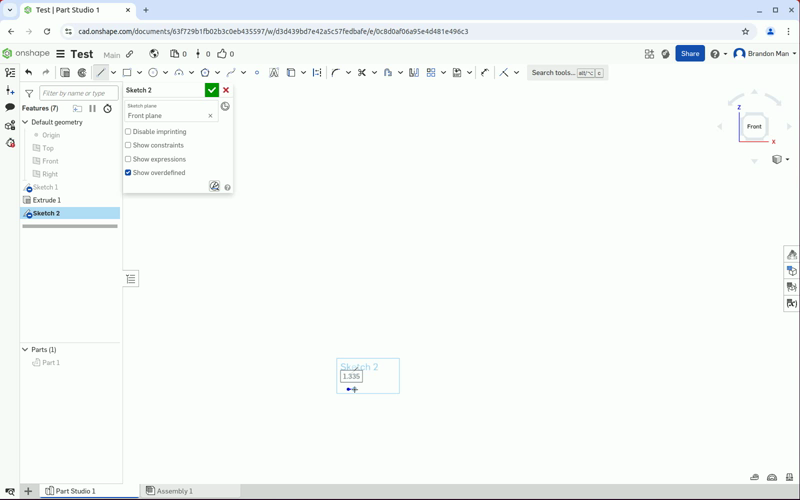
key_up(shift)
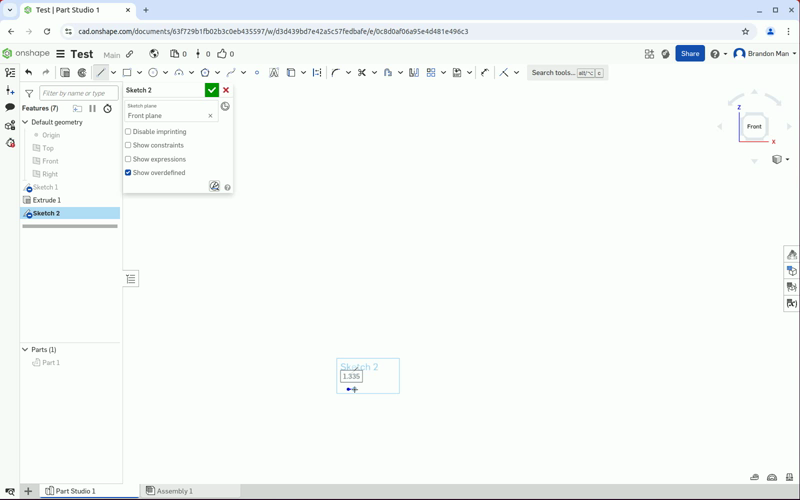
key_down(shift)
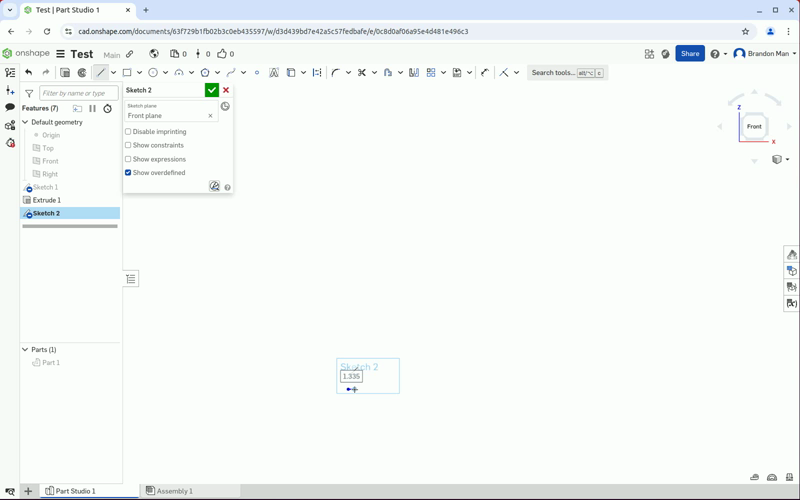
mouse_move(354, 178)
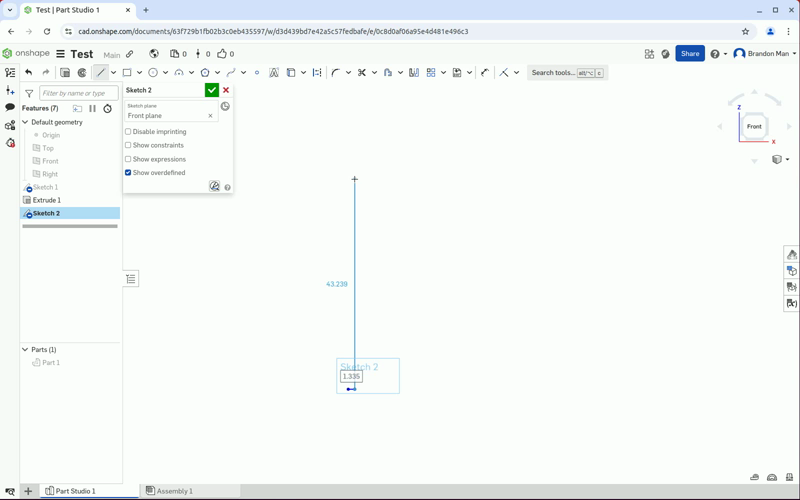
click(354, 178)
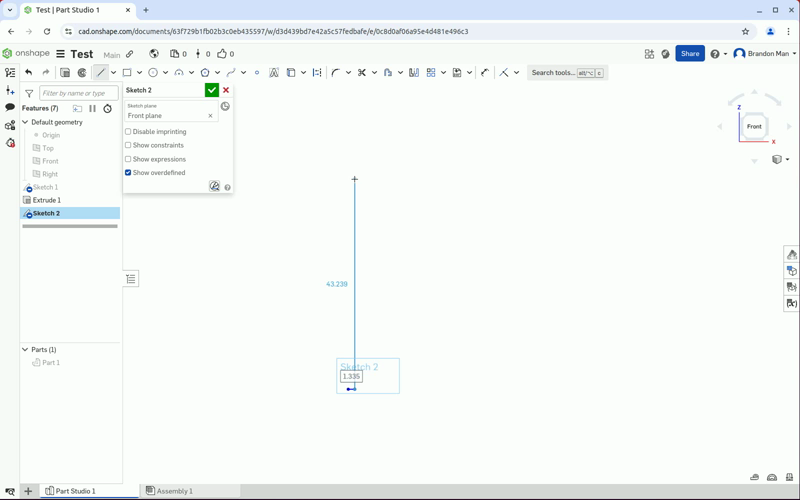
key_up(shift)
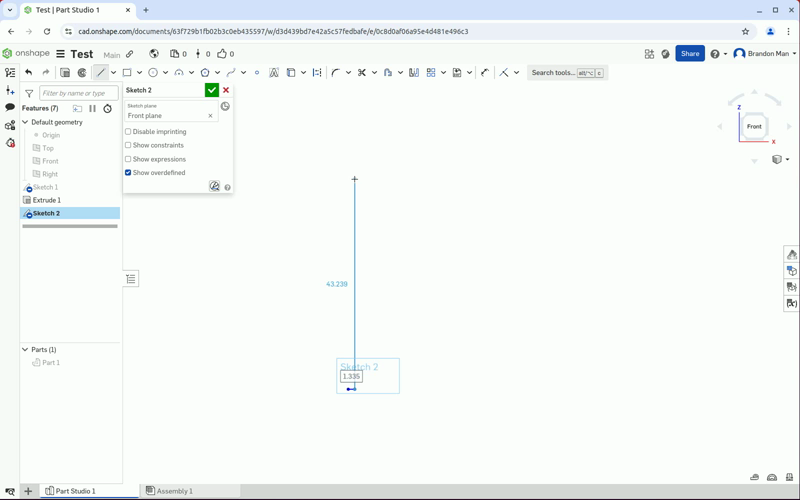
key_down(shift)
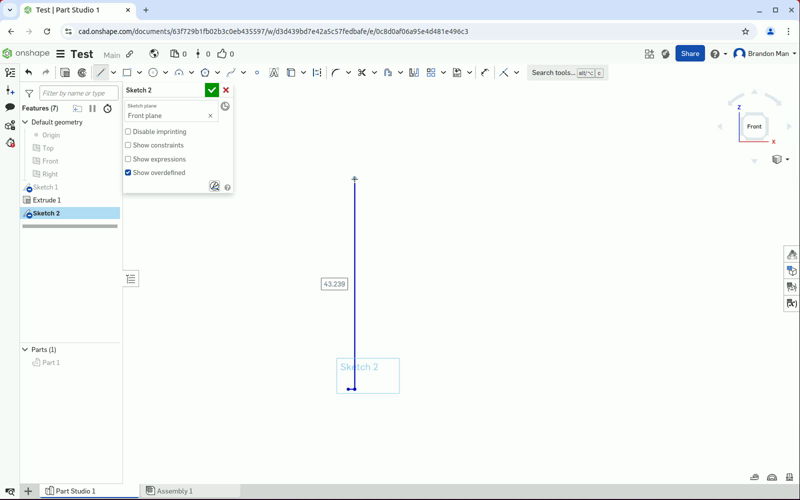
mouse_move(384, 178)
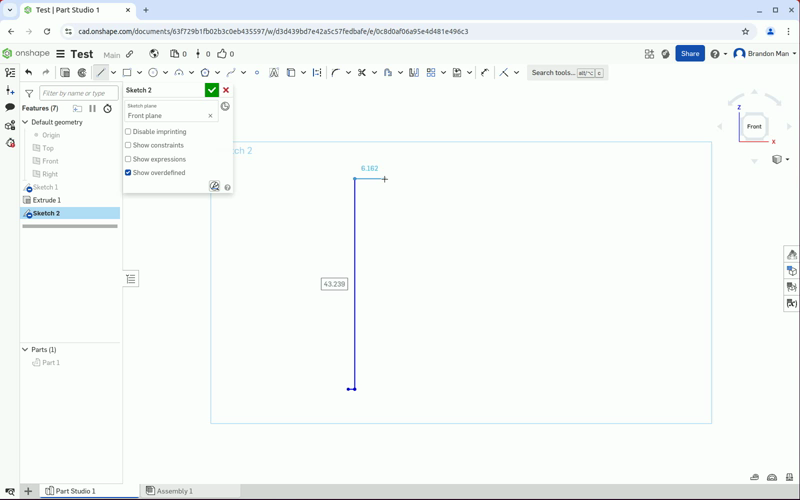
mouse_move(348, 178)
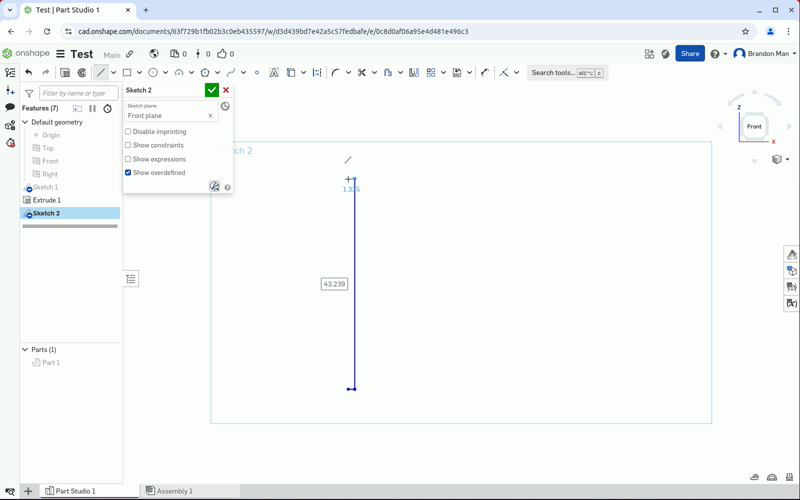
scroll(6)
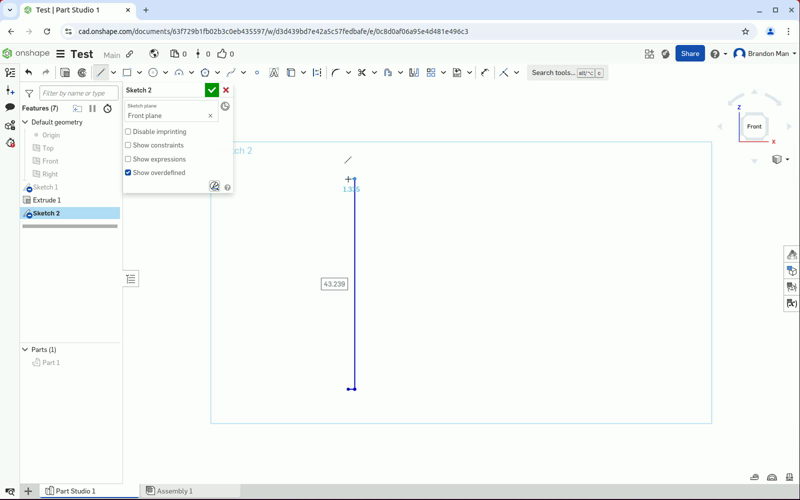
scroll(6)
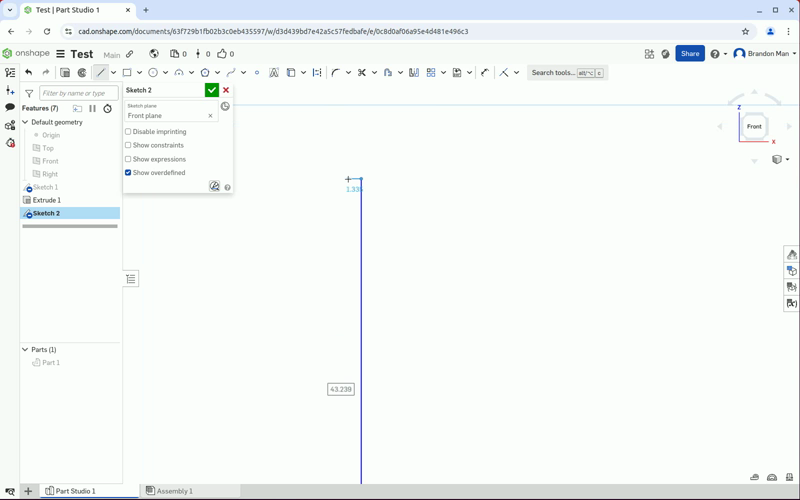
scroll(6)
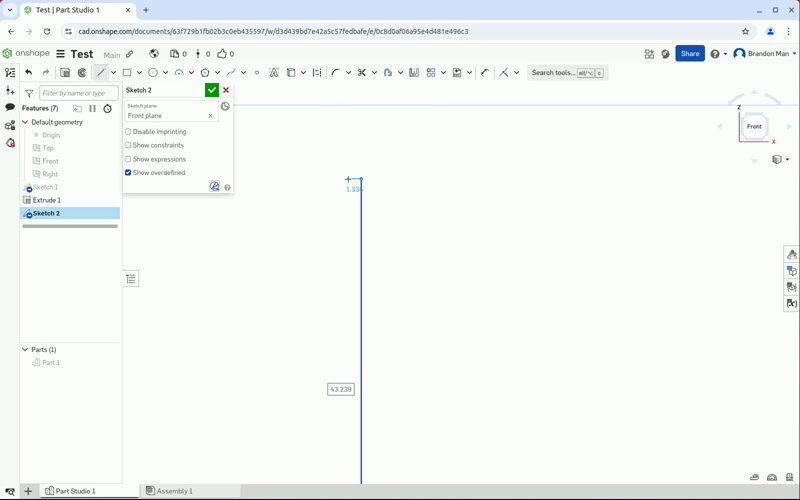
scroll(6)
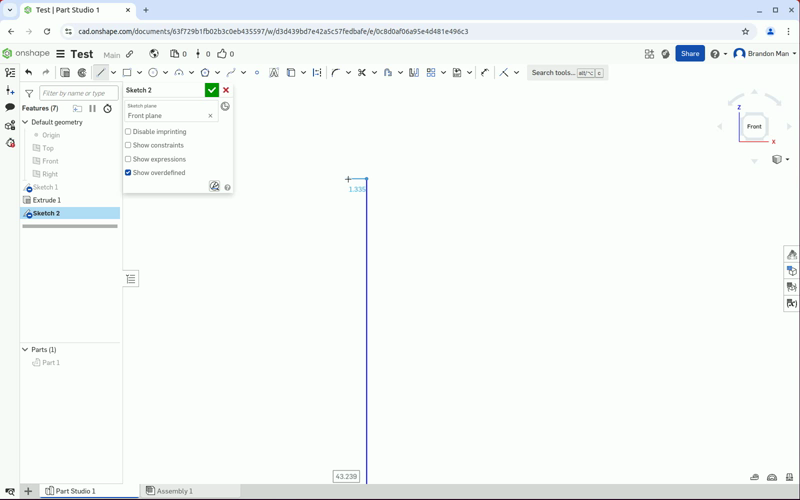
scroll(6)
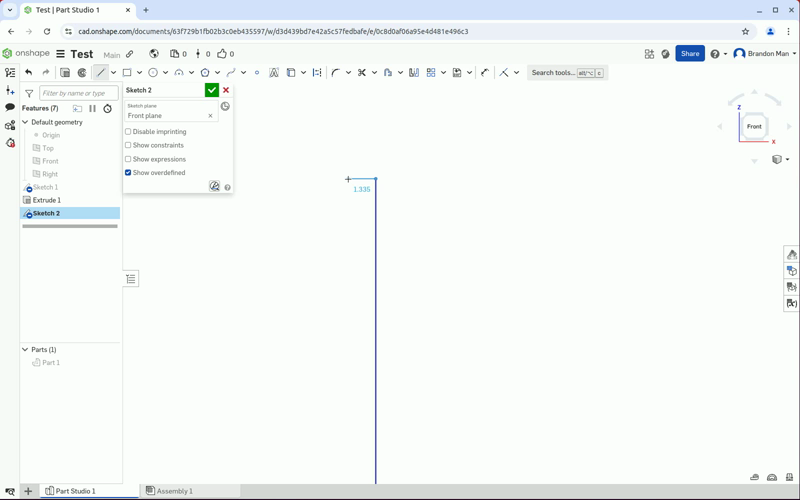
scroll(6)
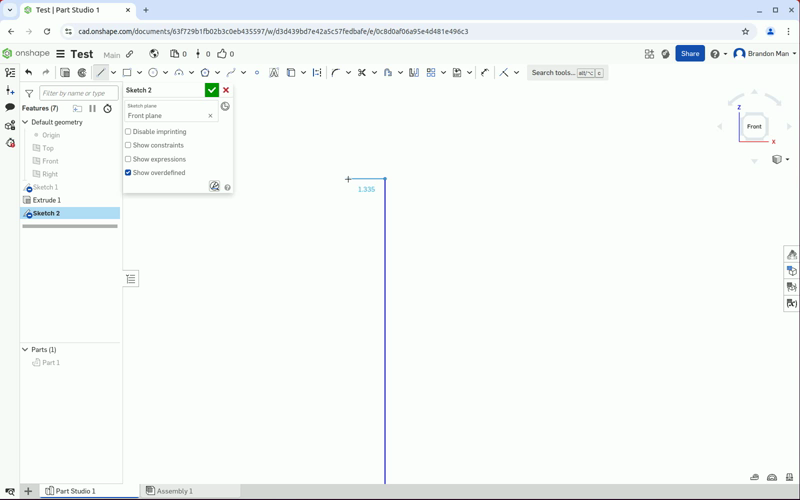
scroll(6)
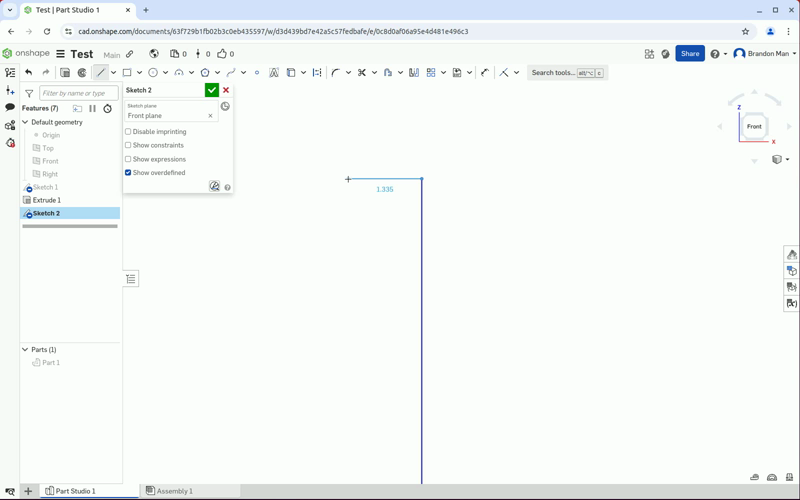
click(348, 178)
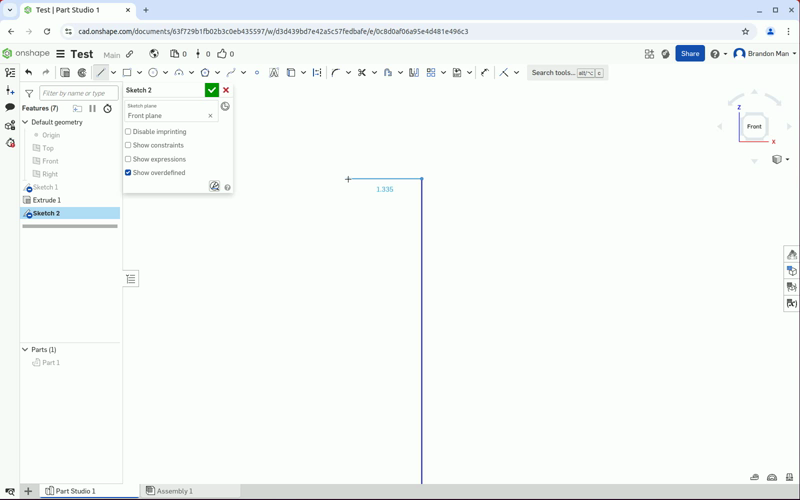
scroll(-6)
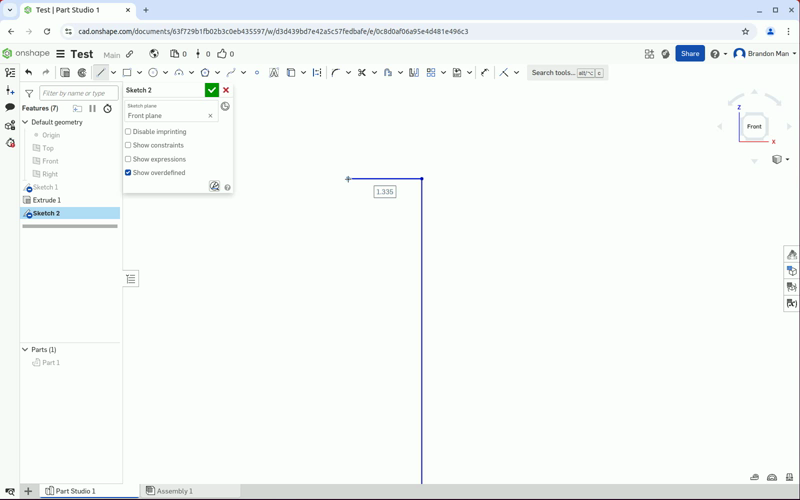
scroll(-6)
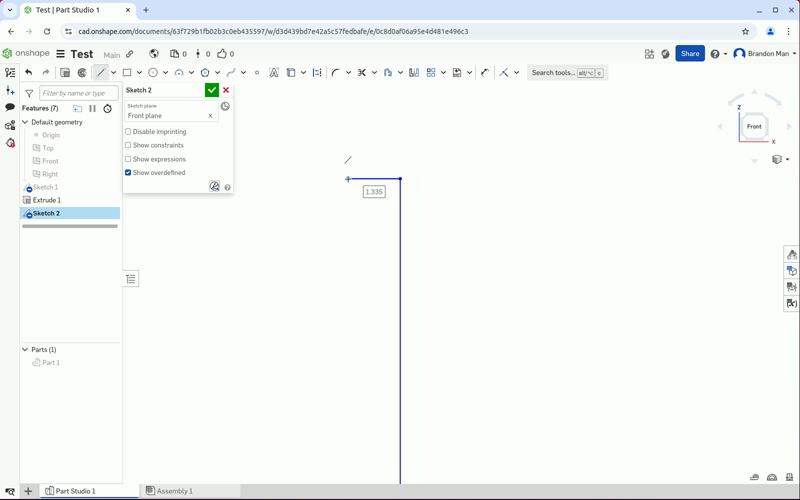
scroll(-6)
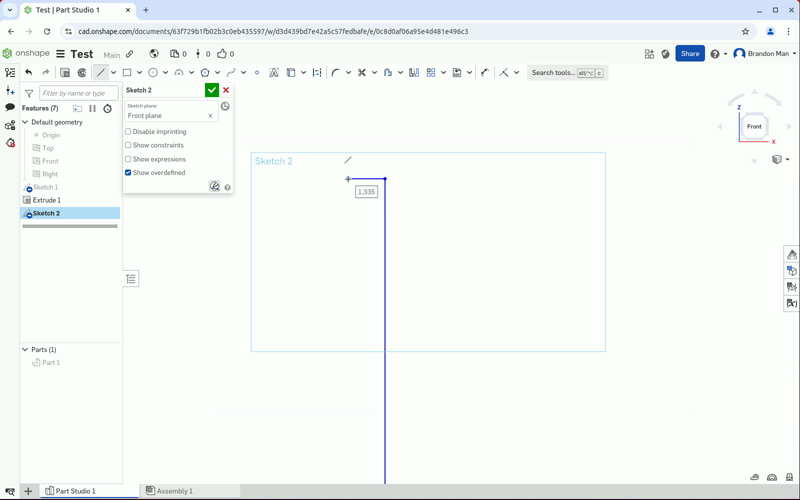
scroll(-6)
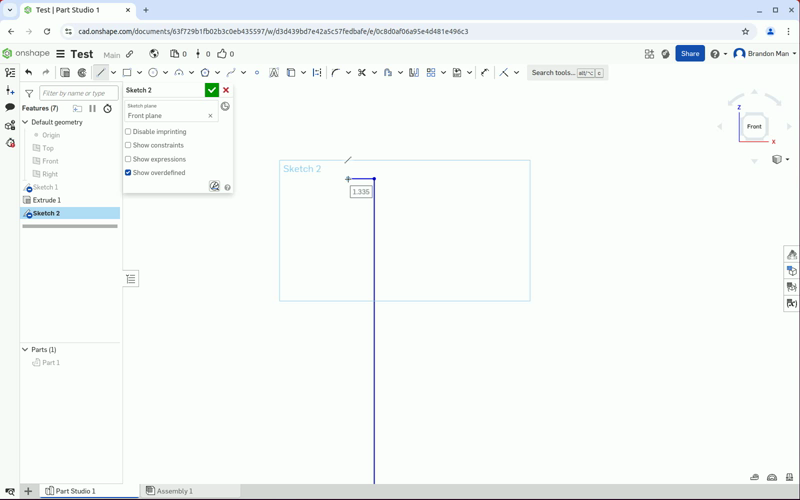
scroll(-6)
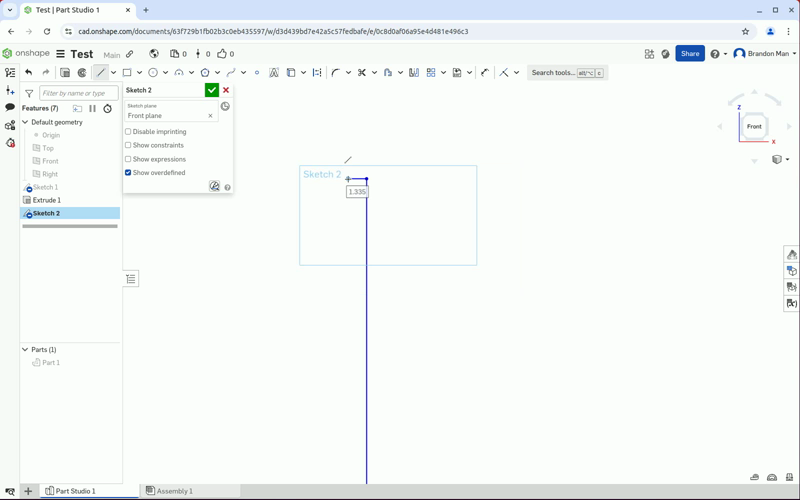
scroll(-6)
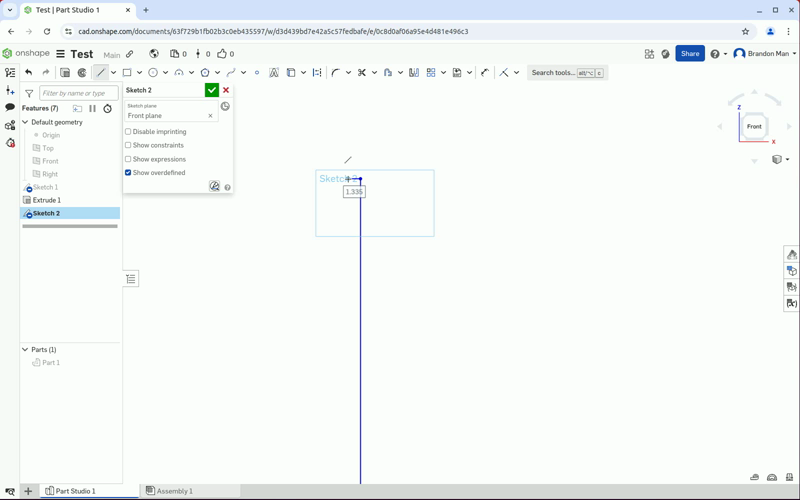
scroll(-6)
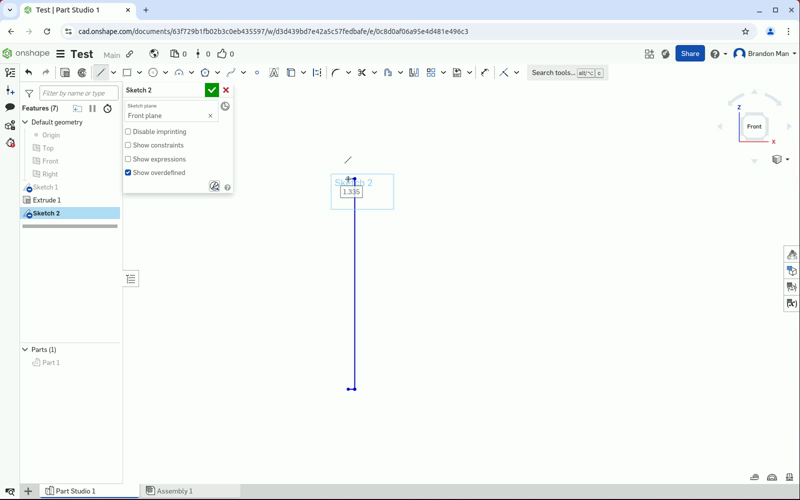
key_up(shift)
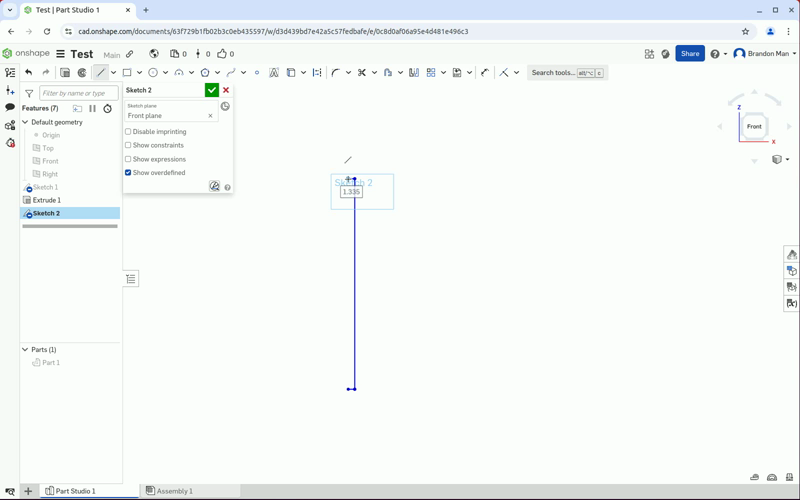
key_down(shift)
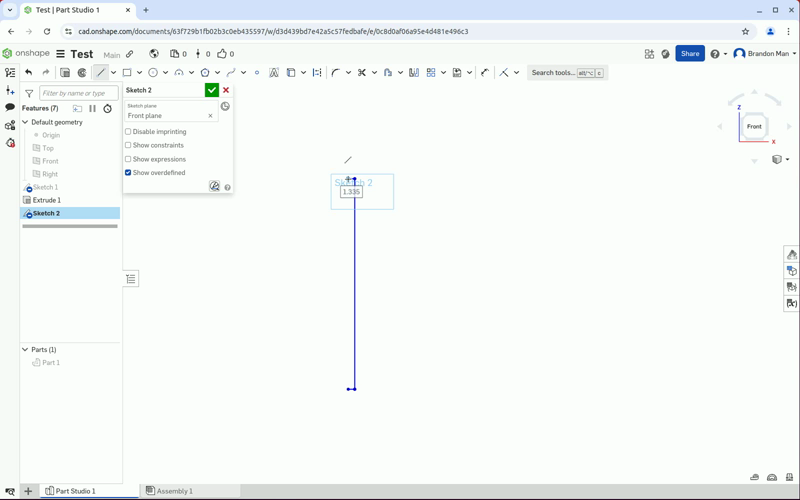
mouse_move(348, 389)
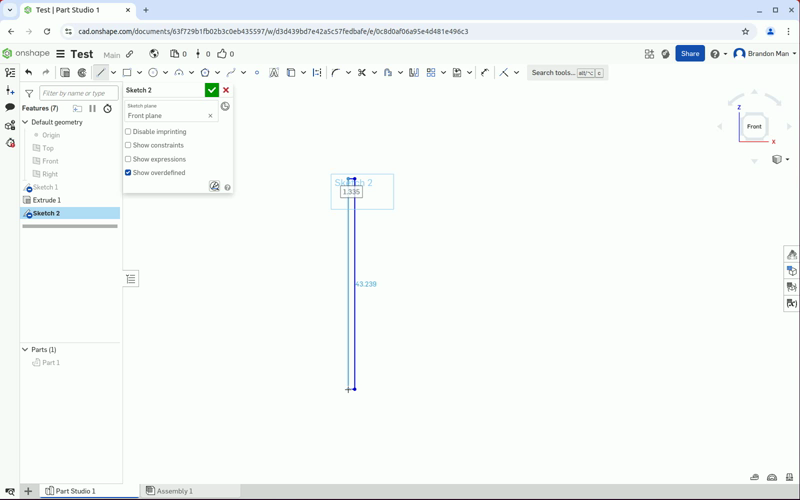
key_up(shift)
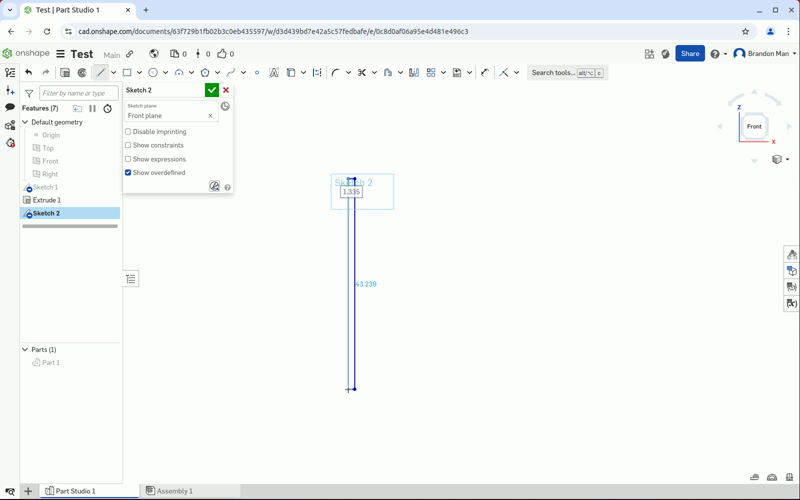
click(348, 389)
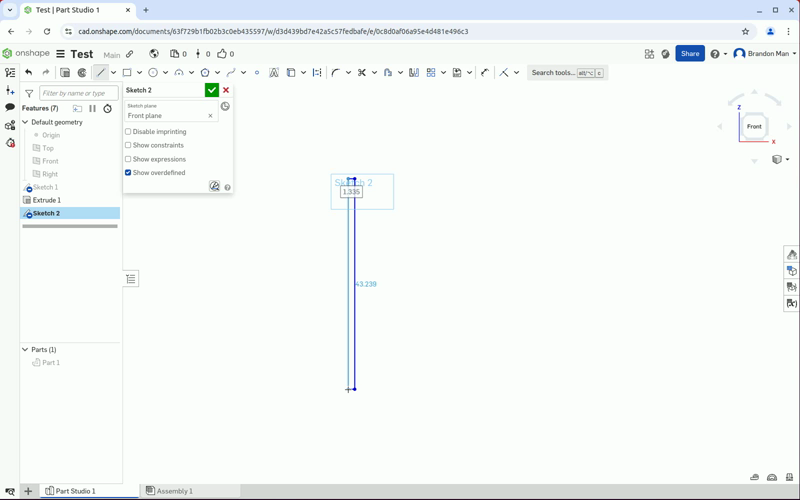
key(esc)
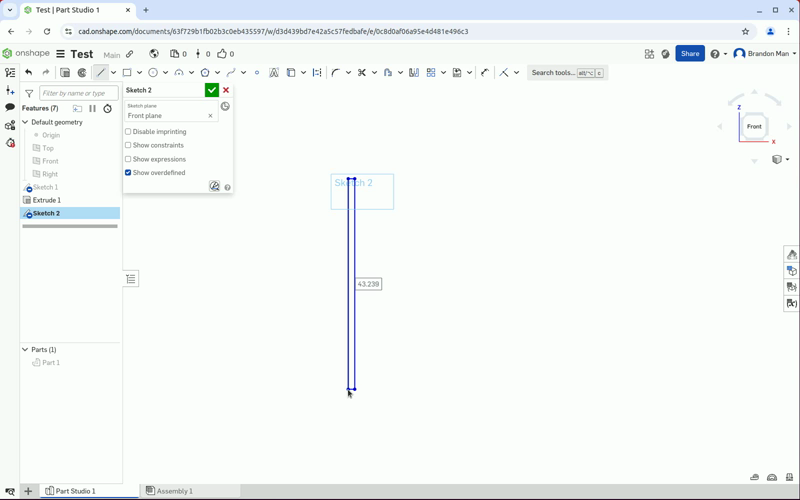
mouse_move(349, 334)
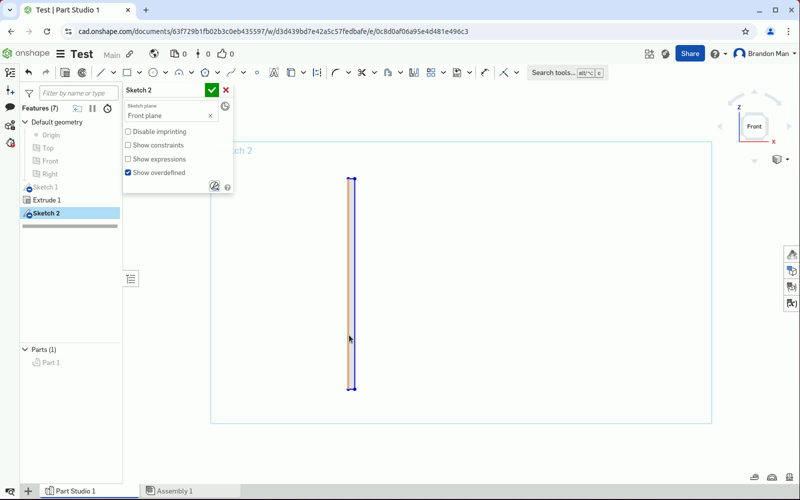
scroll(6)
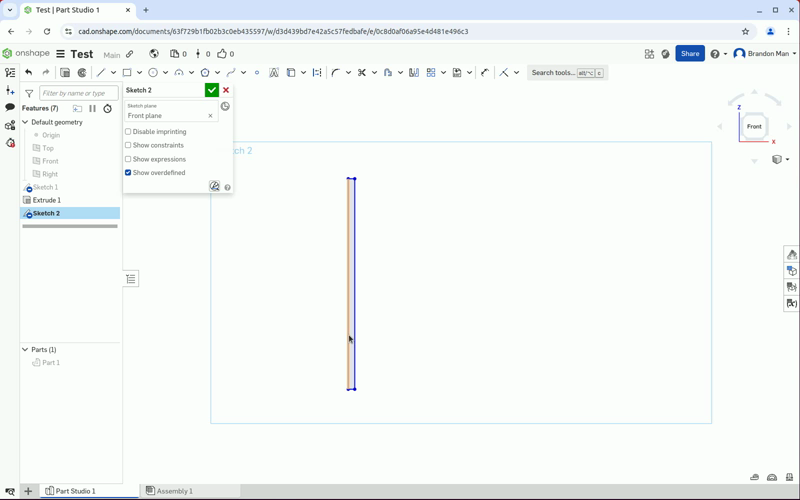
scroll(6)
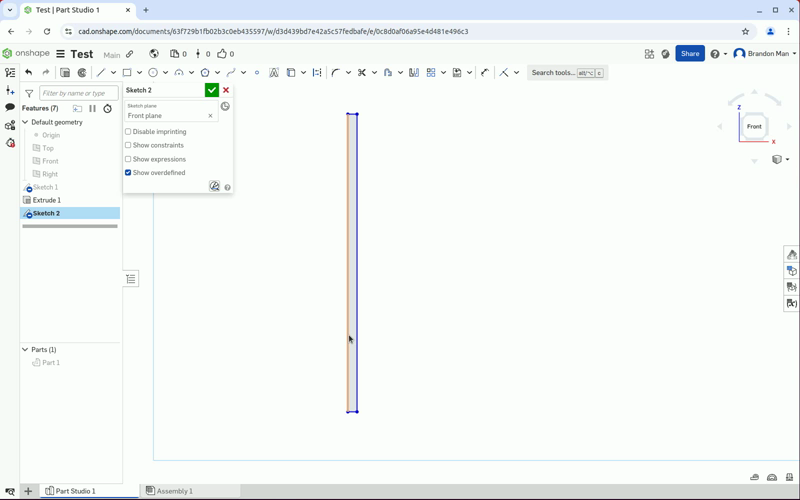
scroll(6)
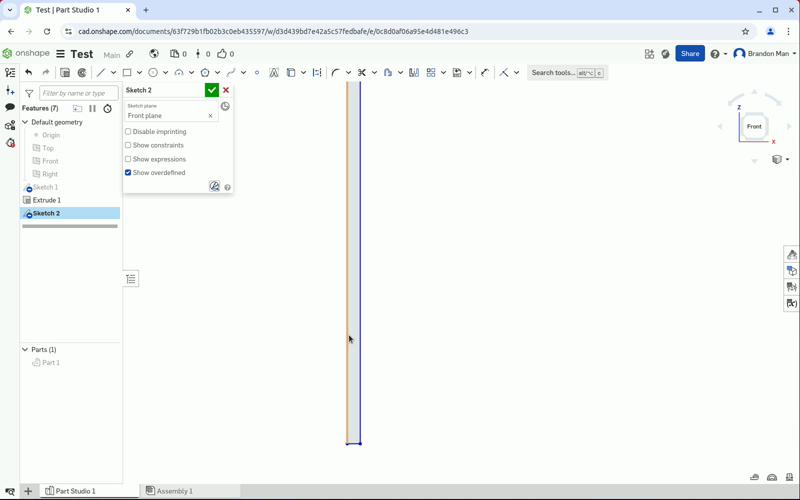
scroll(6)
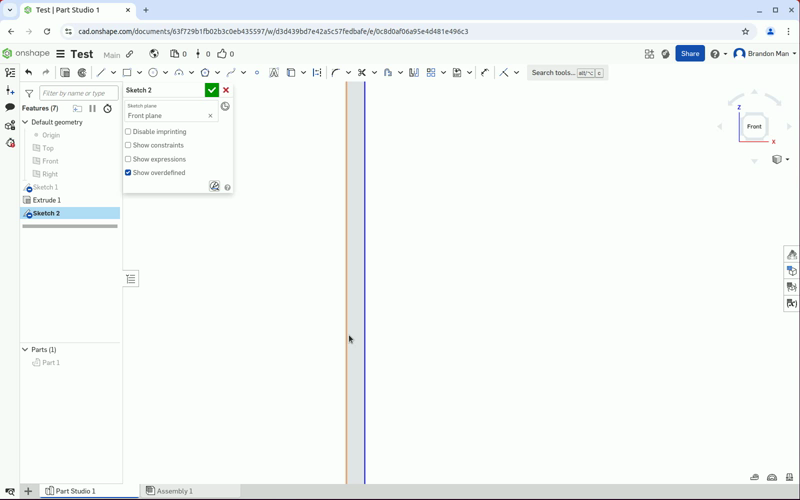
scroll(6)
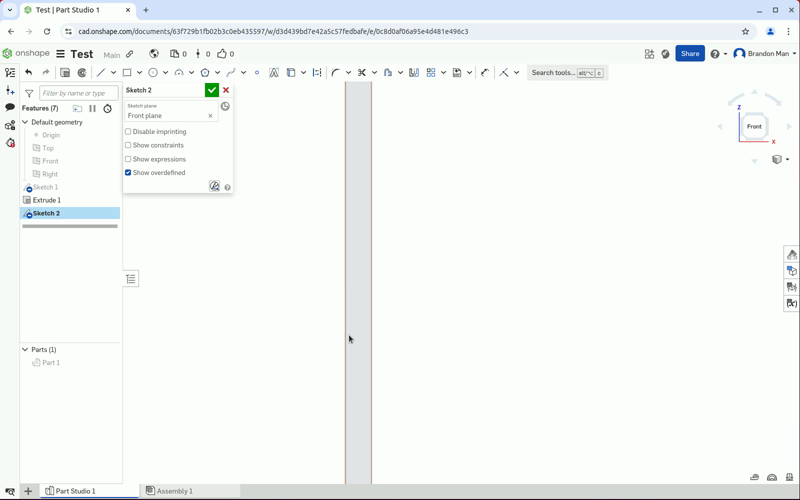
scroll(6)
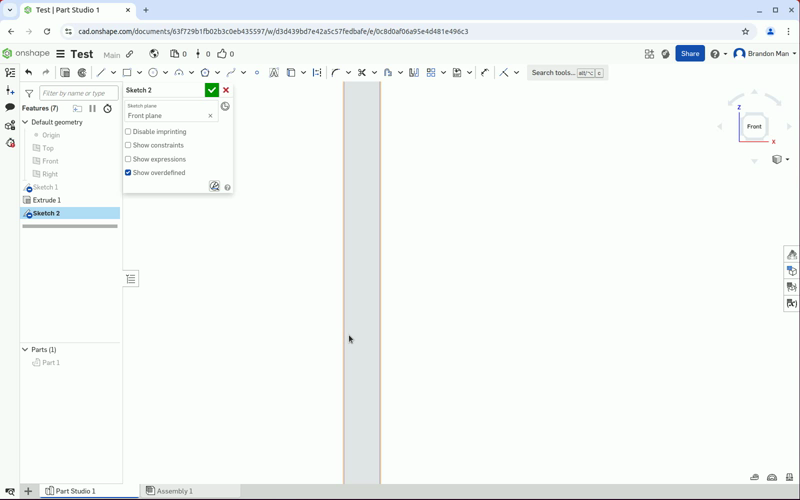
scroll(6)
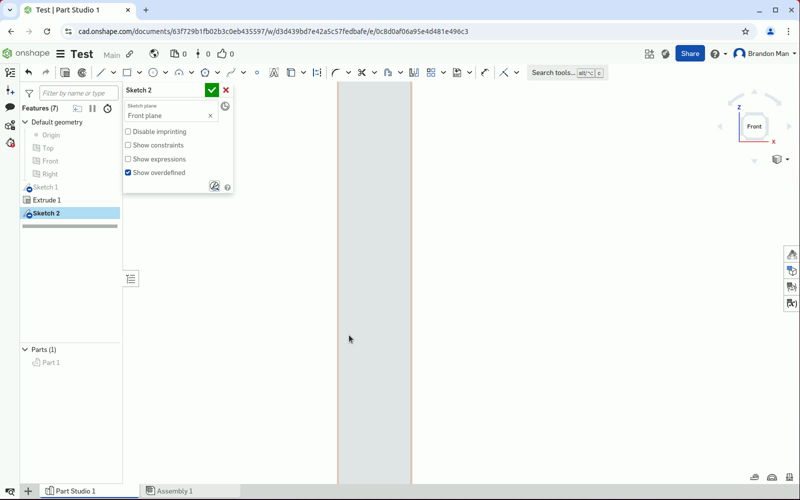
click(349, 334)
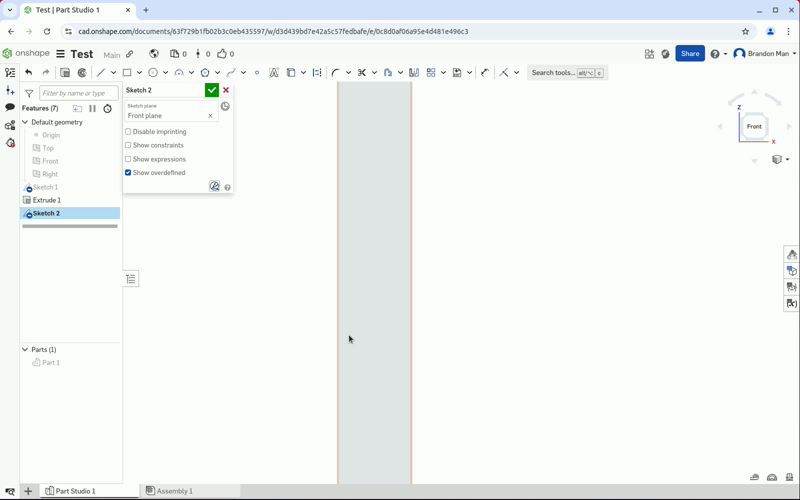
scroll(-6)
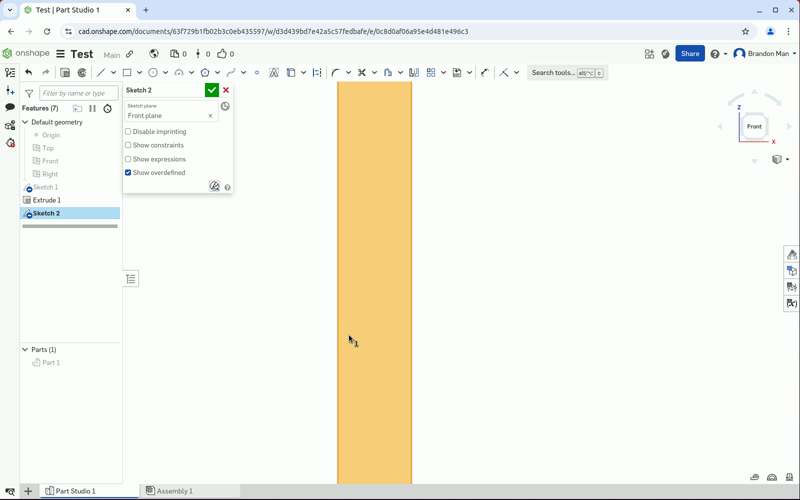
scroll(-6)
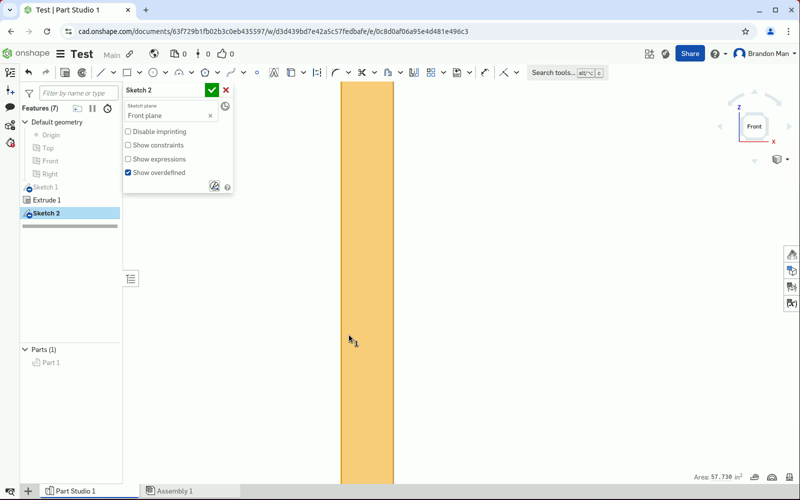
scroll(-6)
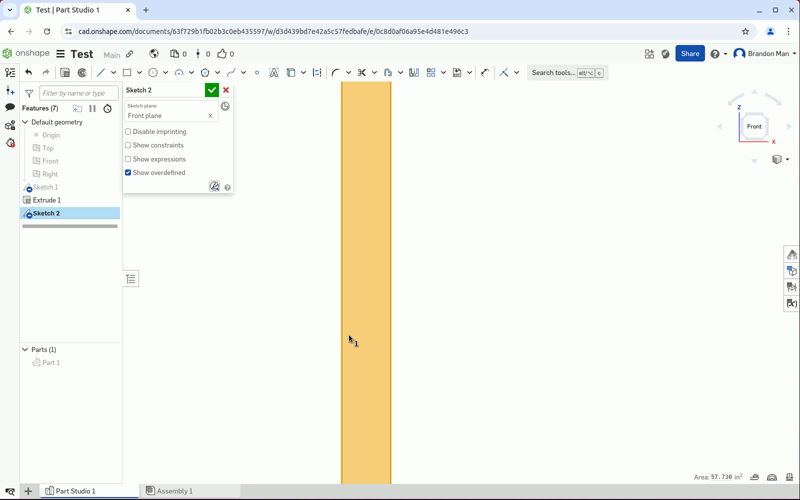
scroll(-6)
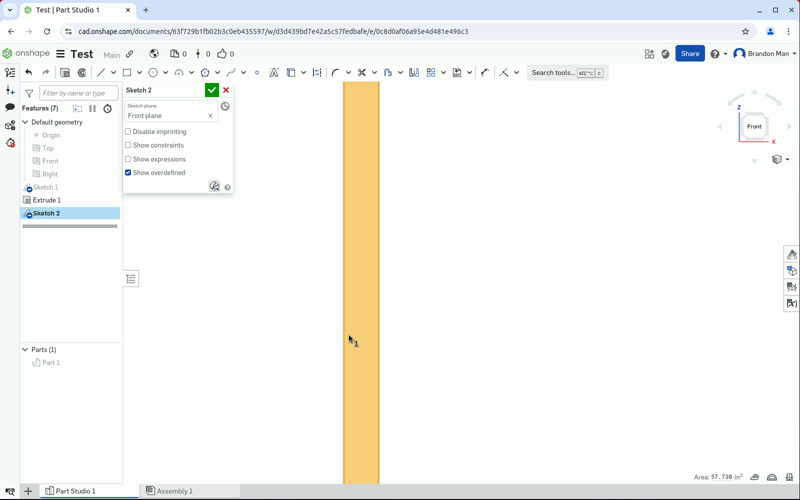
scroll(-6)
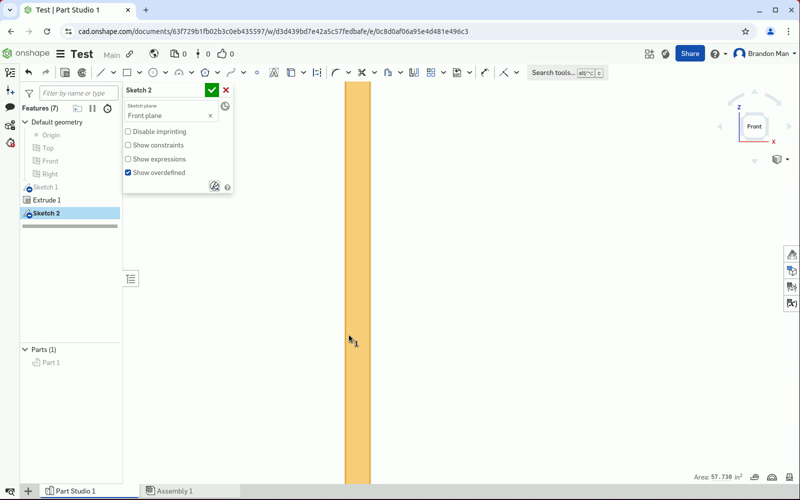
scroll(-6)
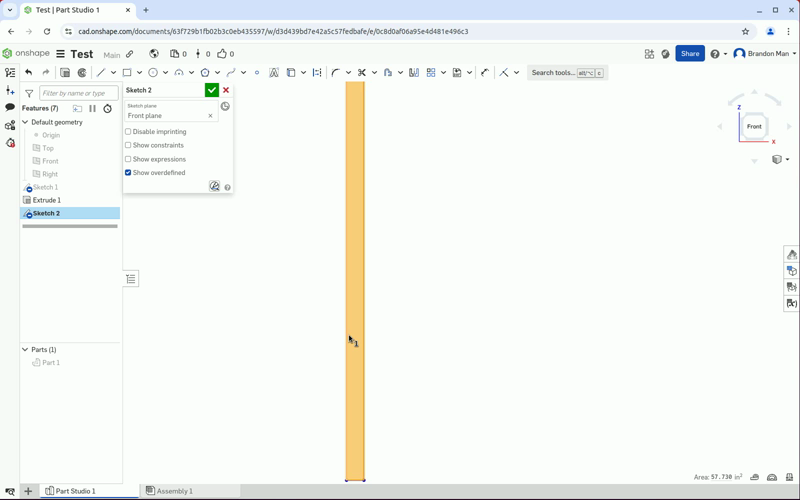
scroll(-6)
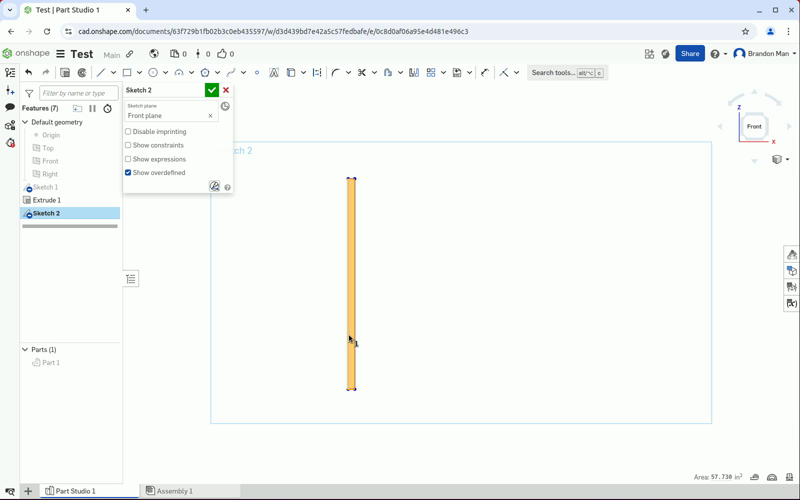
mouse_move(73, 352)
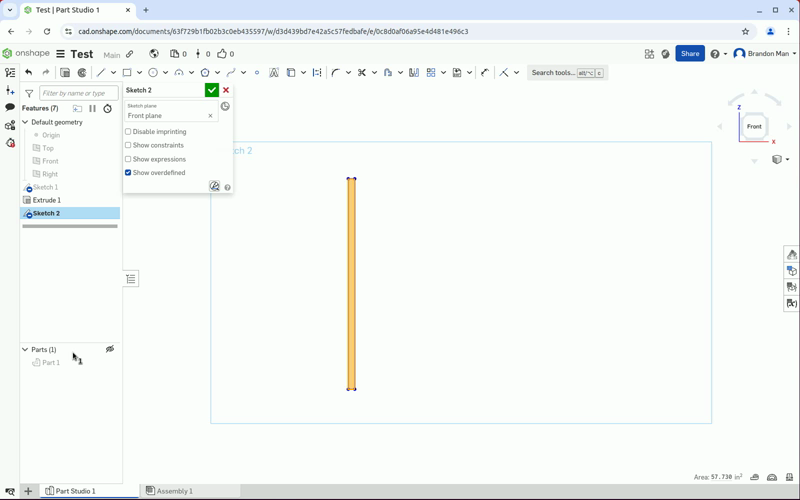
key(shift+y)
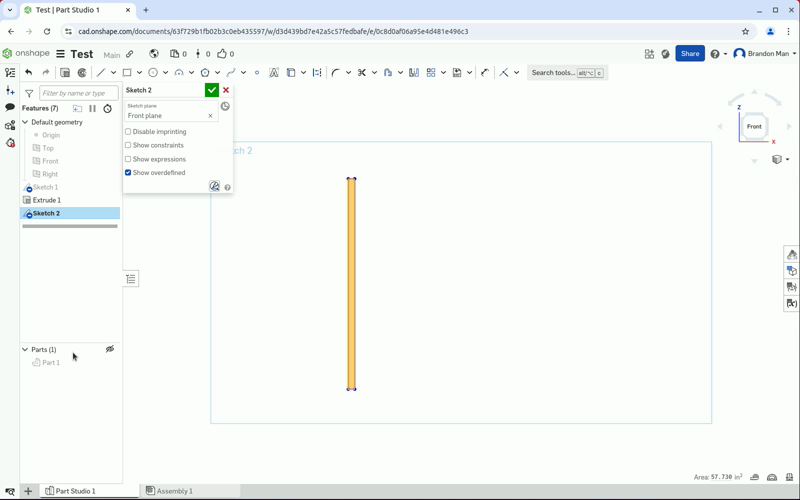
key(shift+e)
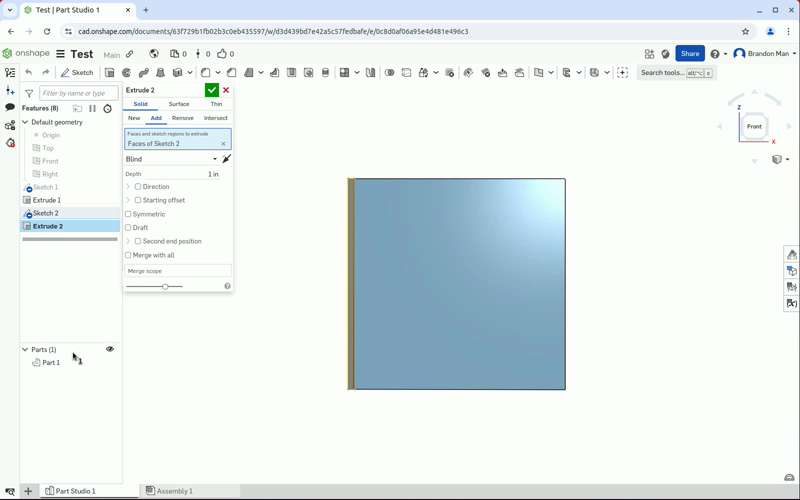
mouse_move(143, 106)
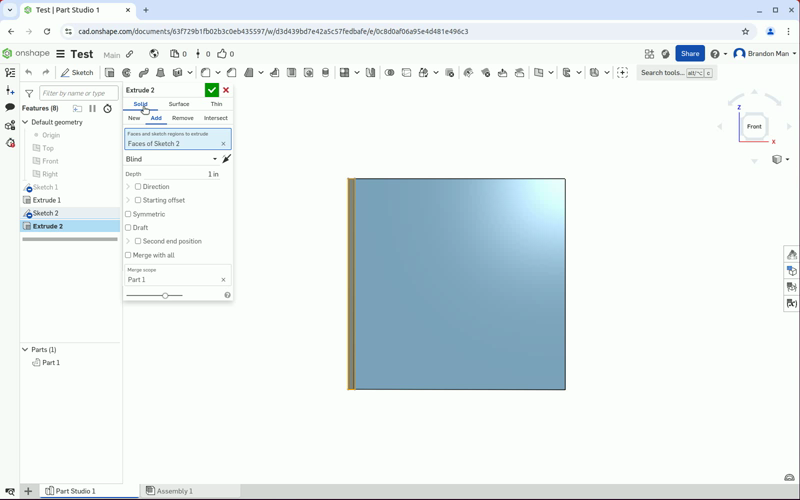
click(143, 106)
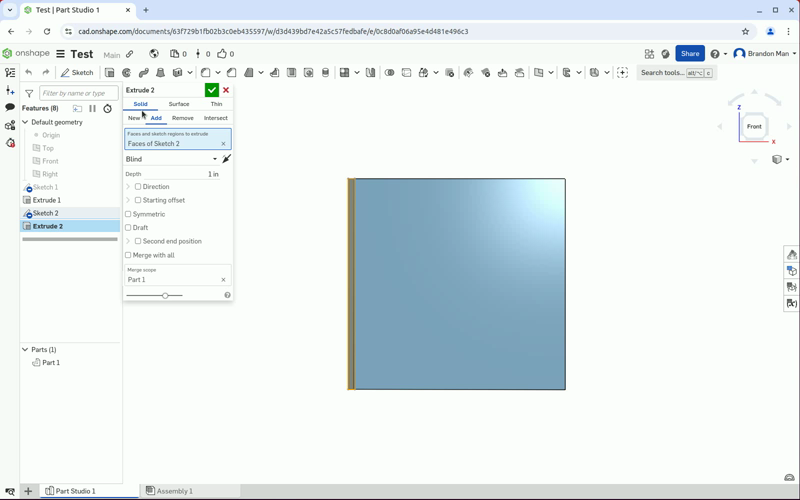
mouse_move(137, 120)
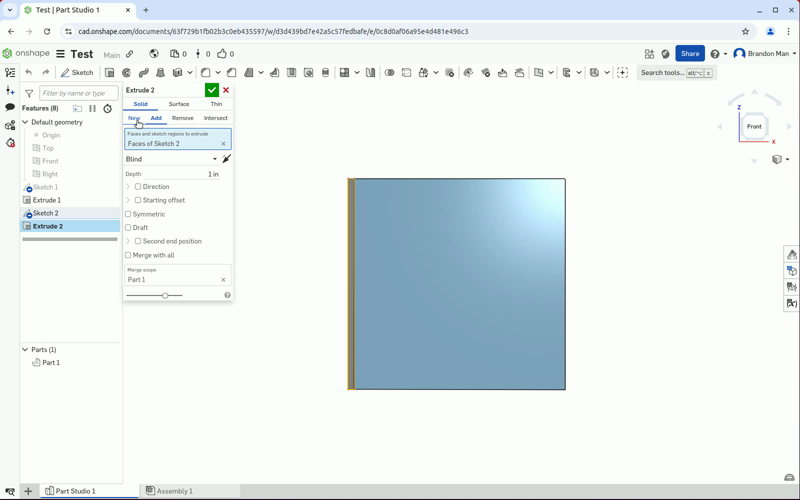
click(137, 120)
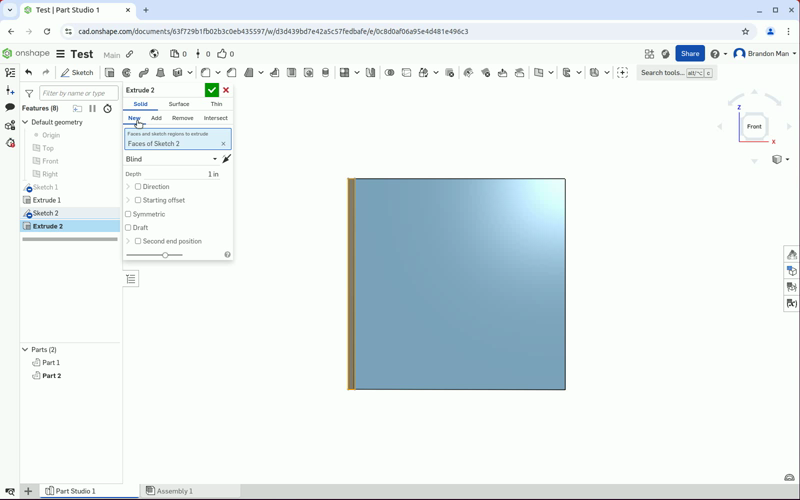
key(tab, 4)
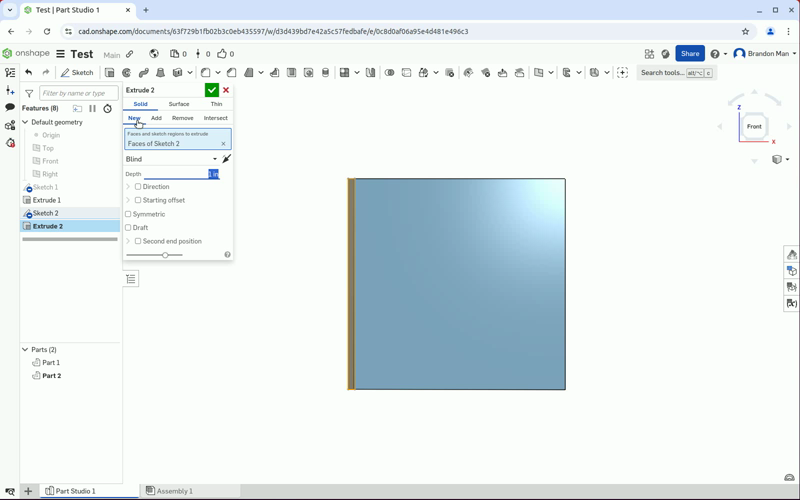
text(18.053)
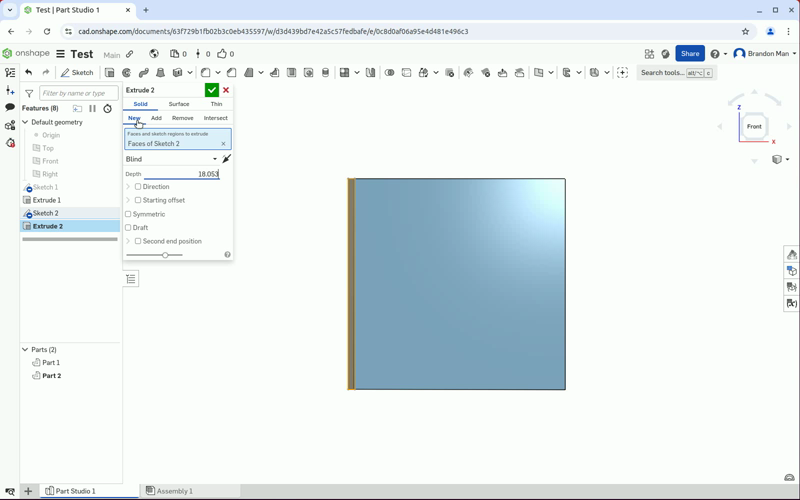
key(enter)
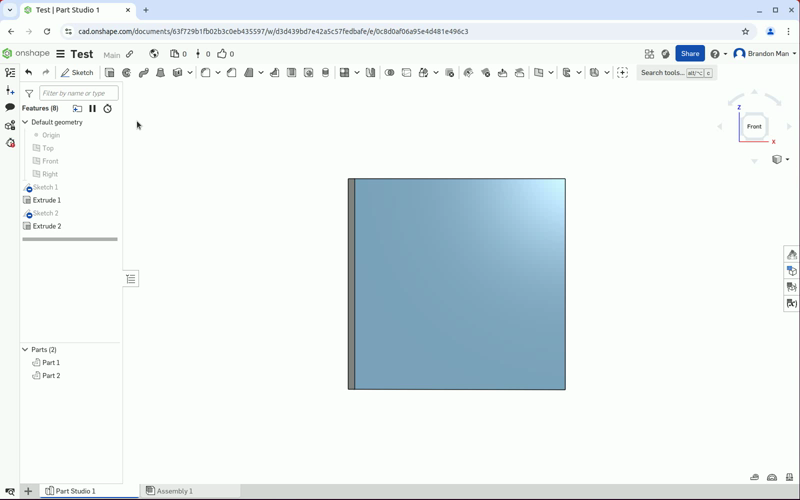
key(shift+h)
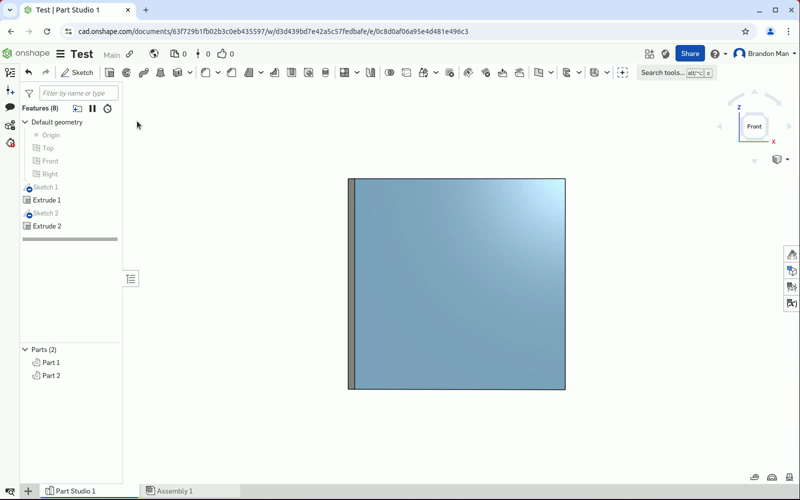
key(shift+h)
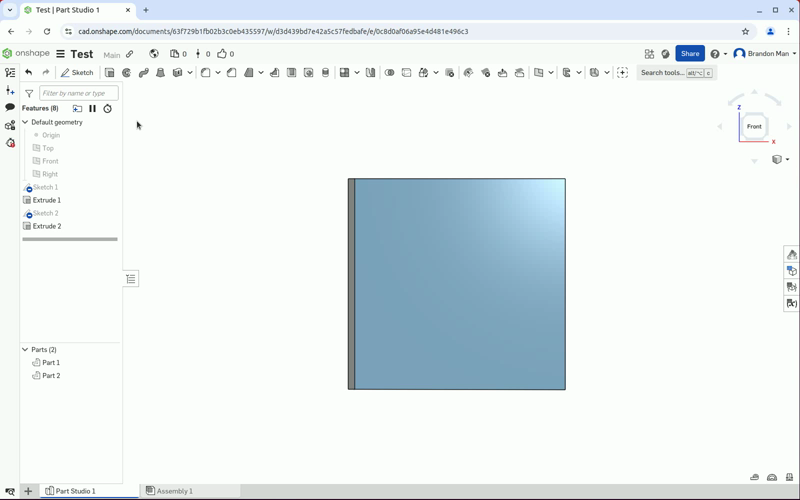
mouse_move(73, 189)
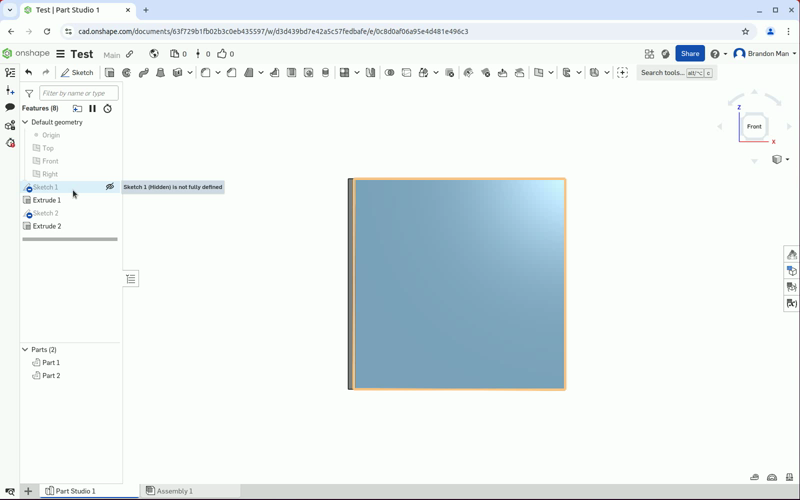
click(73, 189)
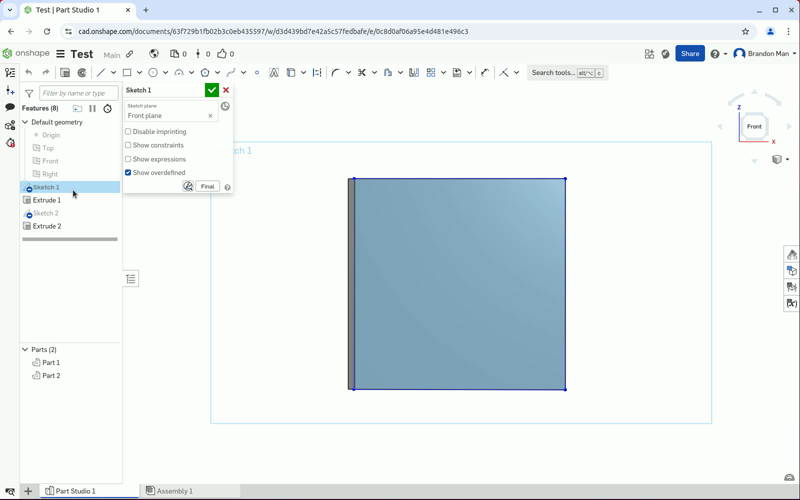
mouse_move(229, 92)
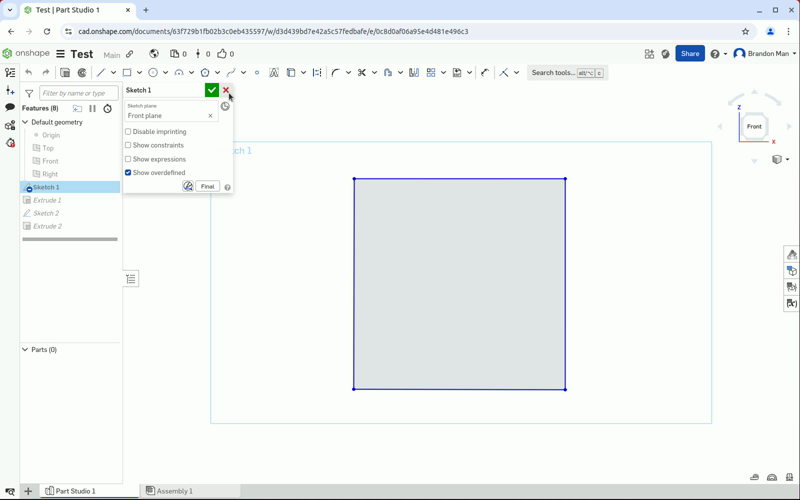
click(229, 92)
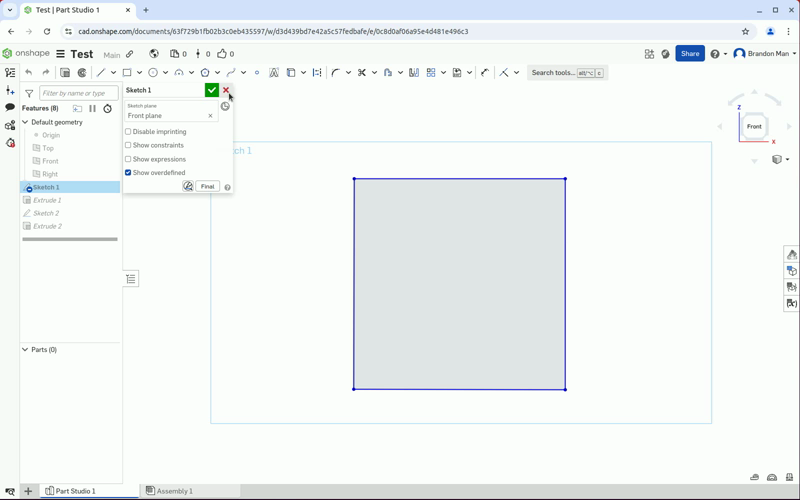
key(shift+s)
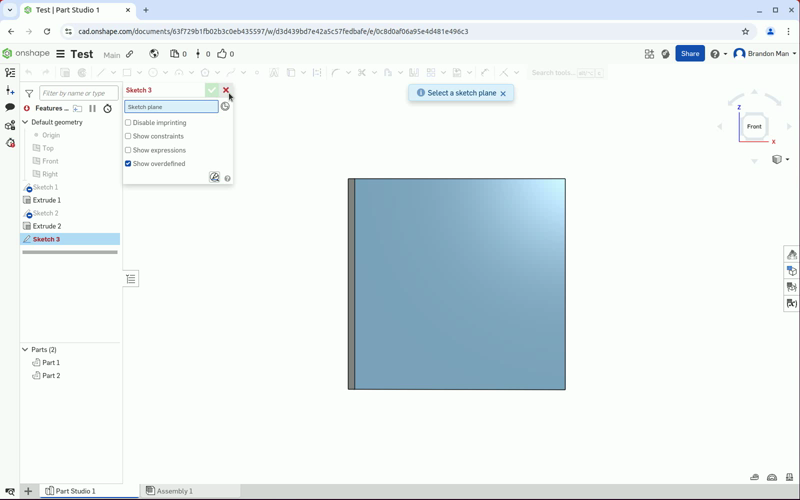
mouse_move(73, 163)
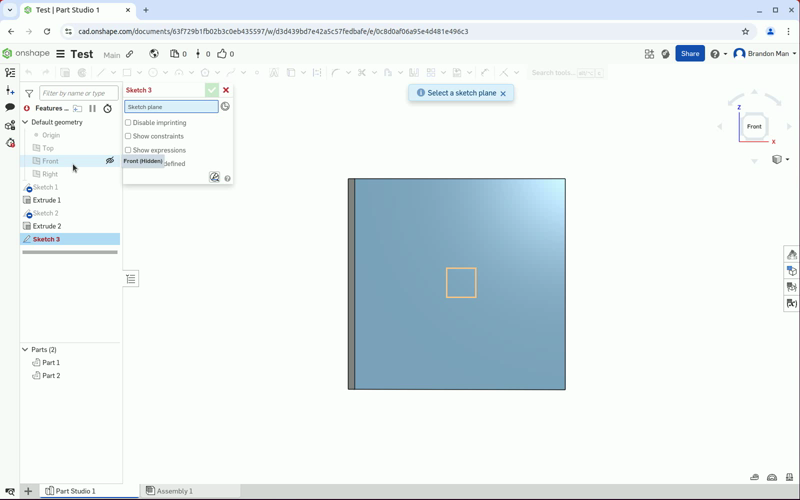
click(73, 163)
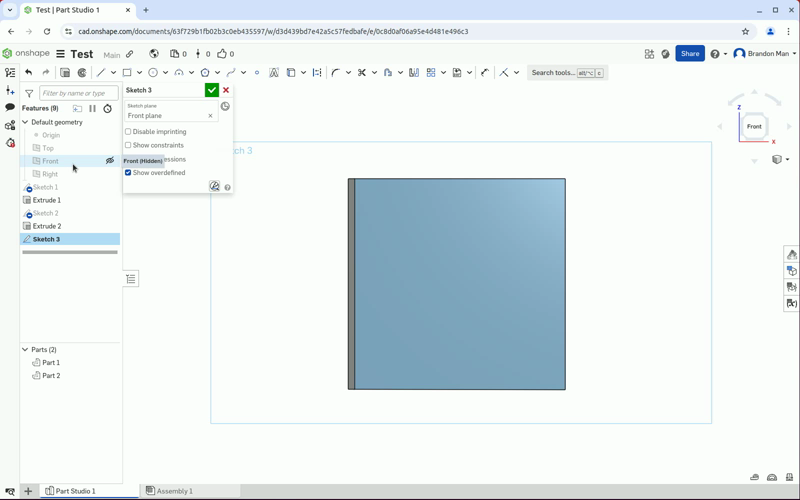
mouse_move(73, 352)
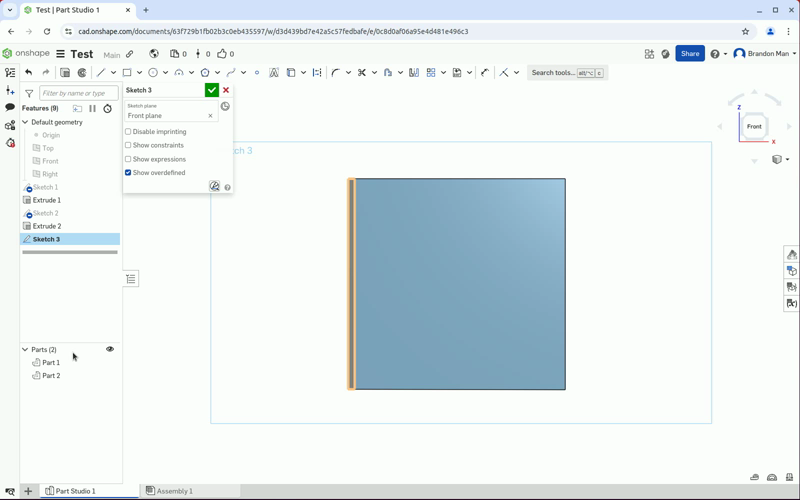
key(y)
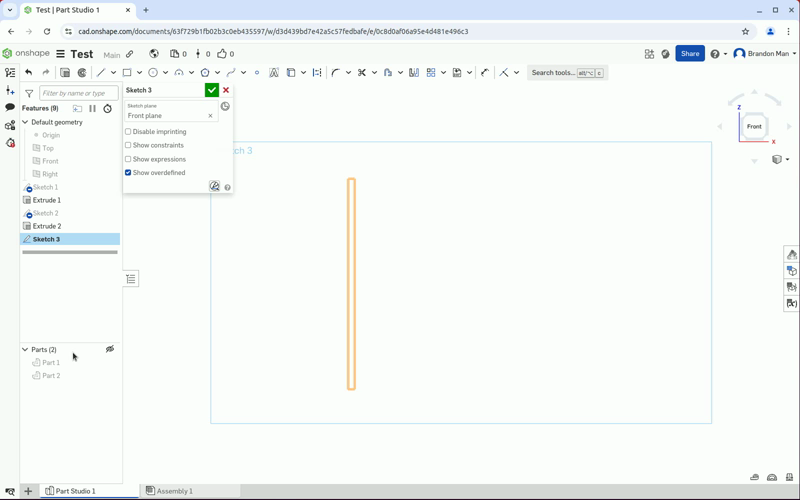
key(l)
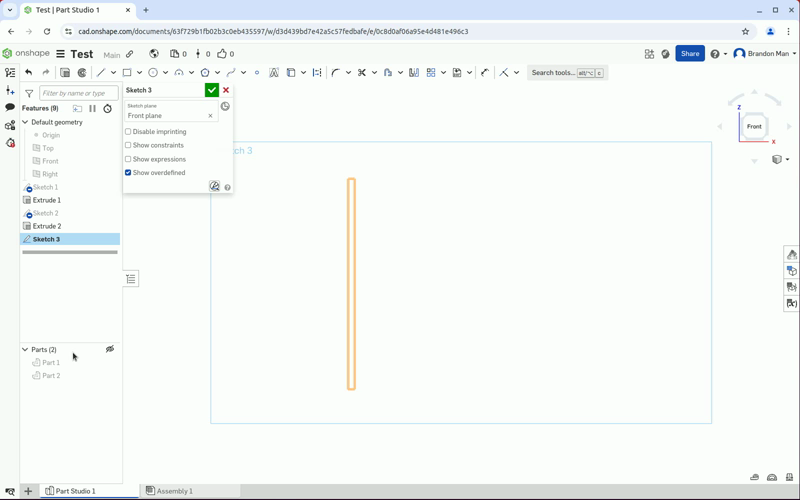
key_down(shift)
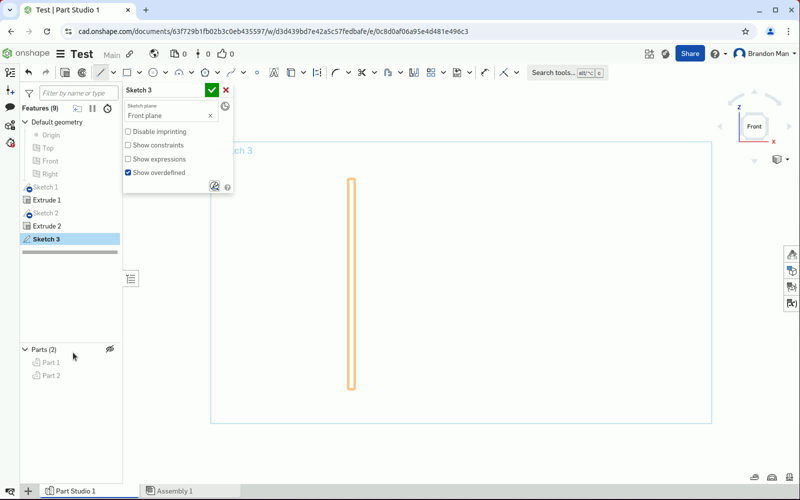
mouse_move(567, 389)
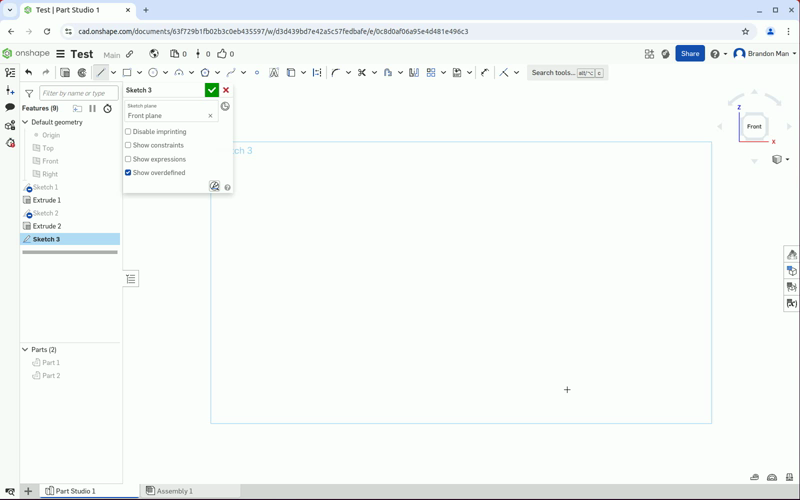
click(567, 389)
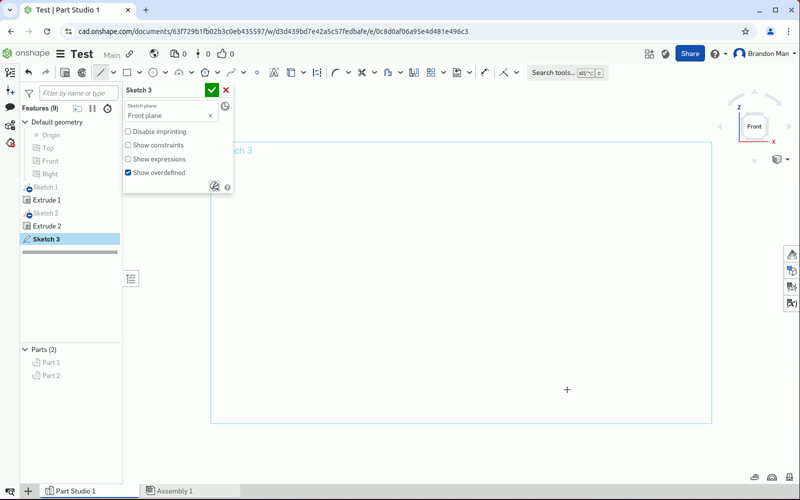
key_up(shift)
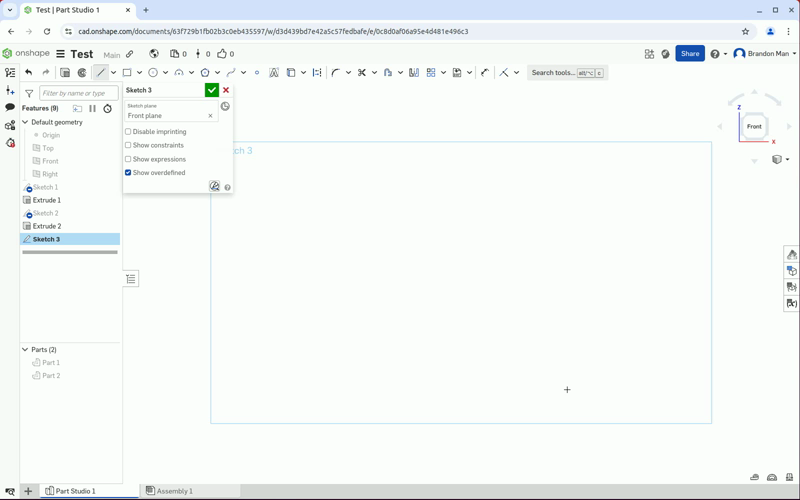
key_down(shift)
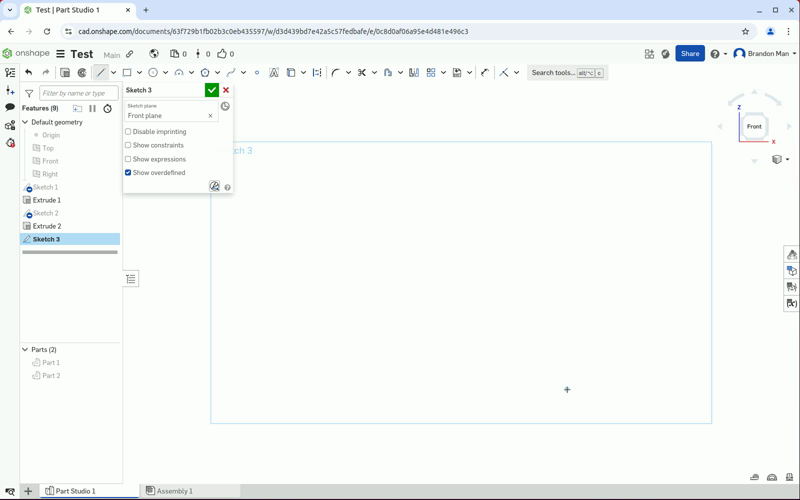
mouse_move(589, 389)
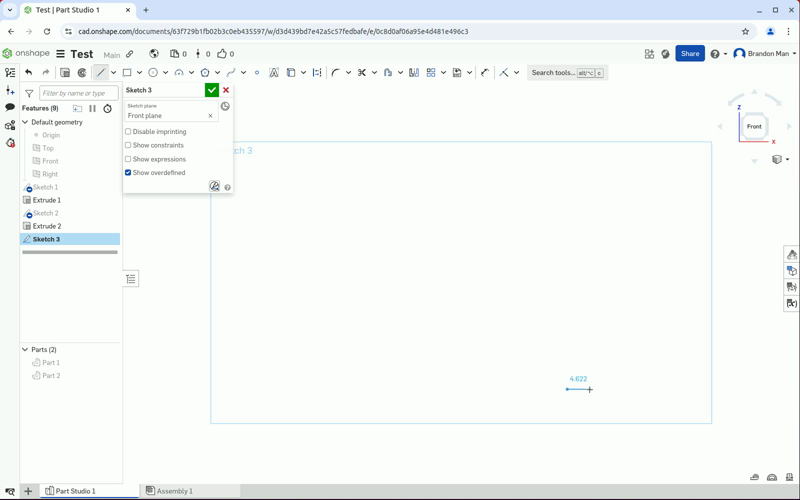
mouse_move(574, 389)
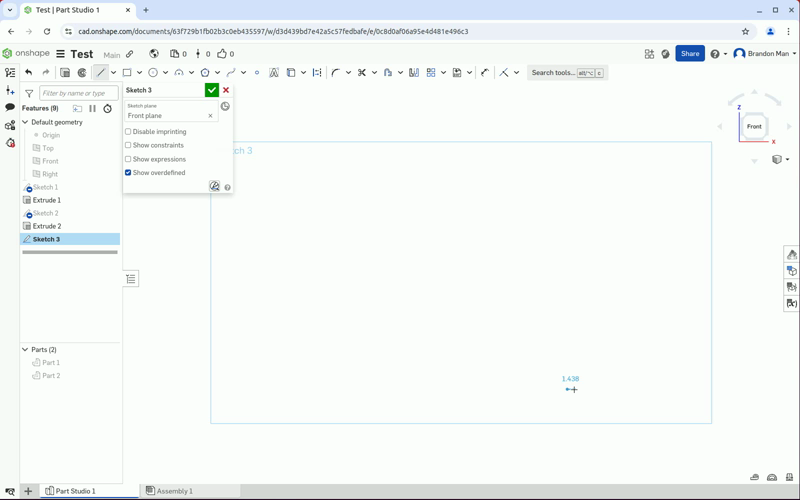
scroll(6)
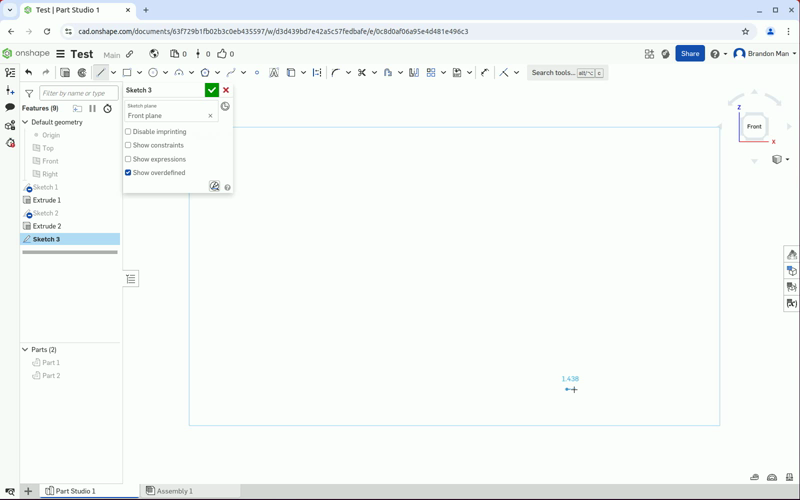
scroll(6)
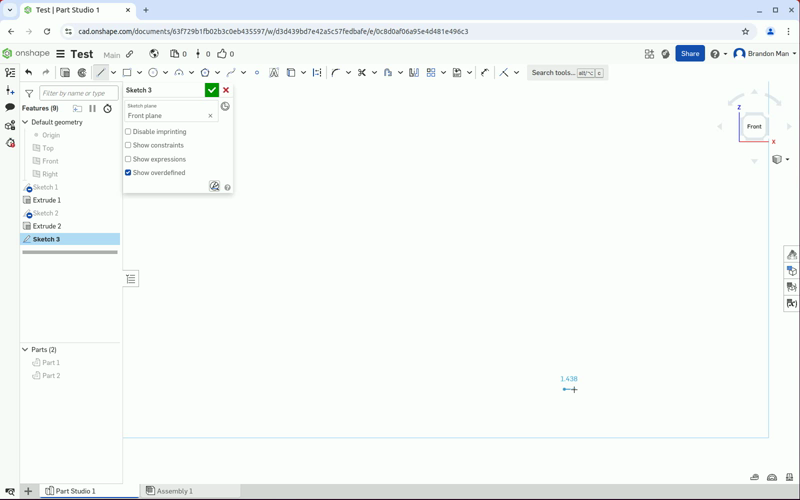
scroll(6)
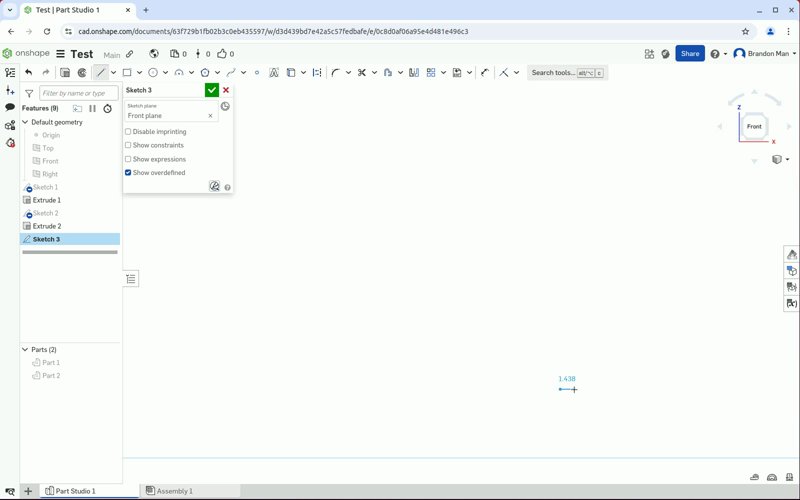
scroll(6)
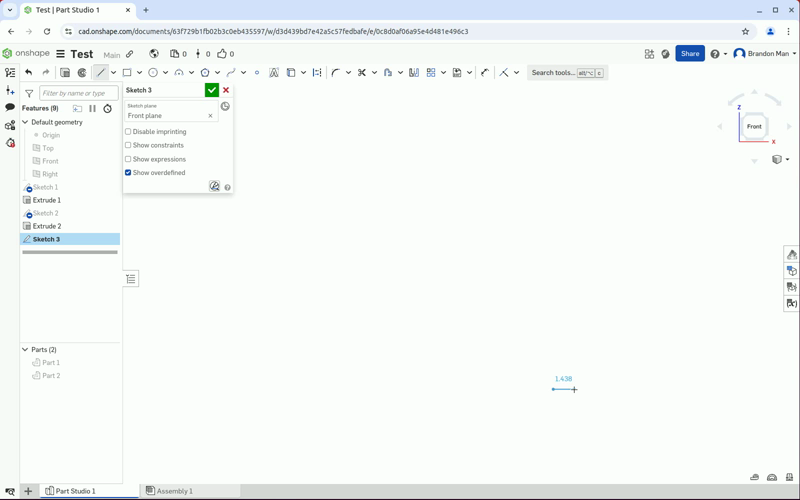
scroll(6)
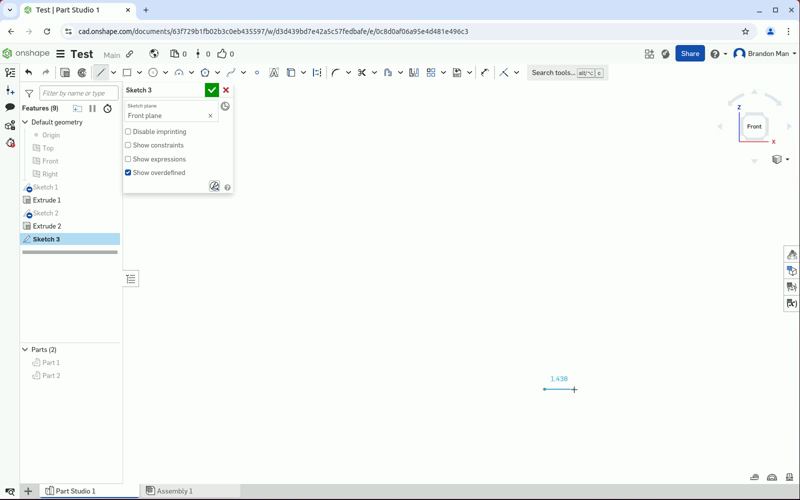
scroll(6)
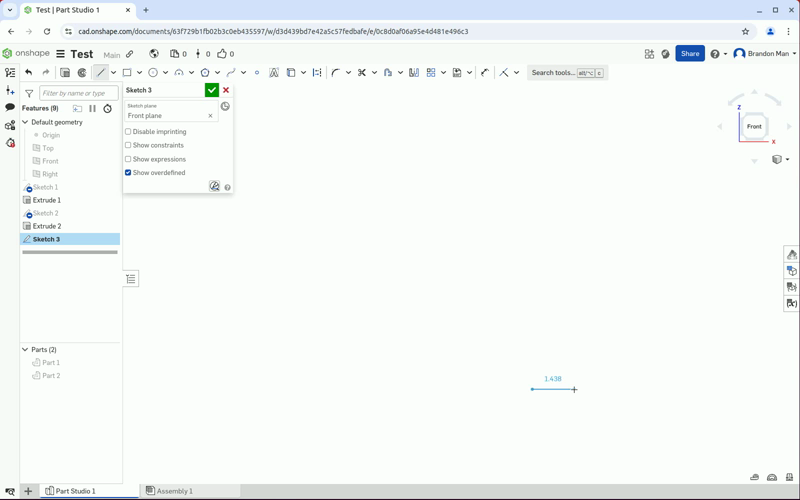
scroll(6)
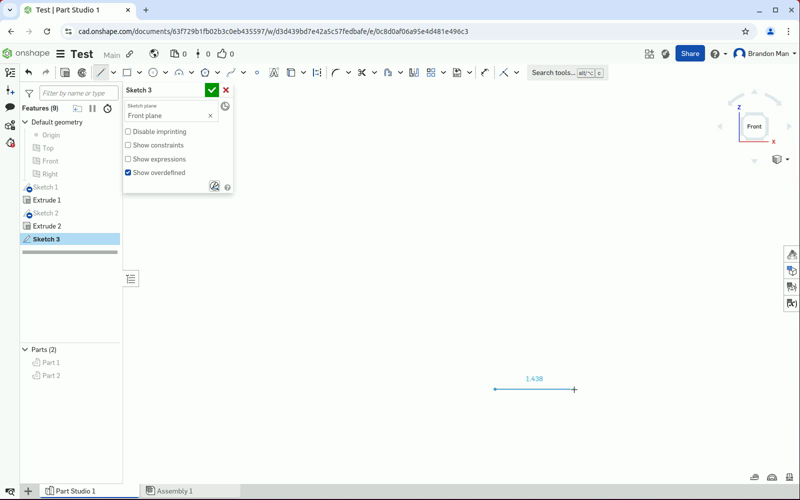
click(574, 389)
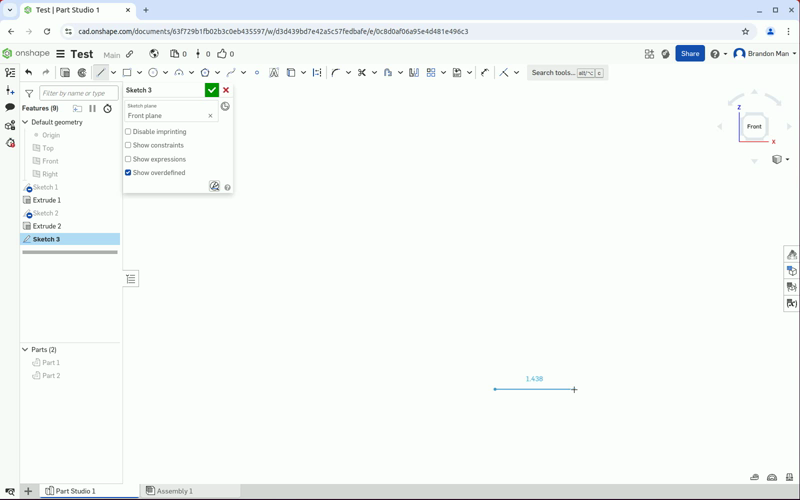
scroll(-6)
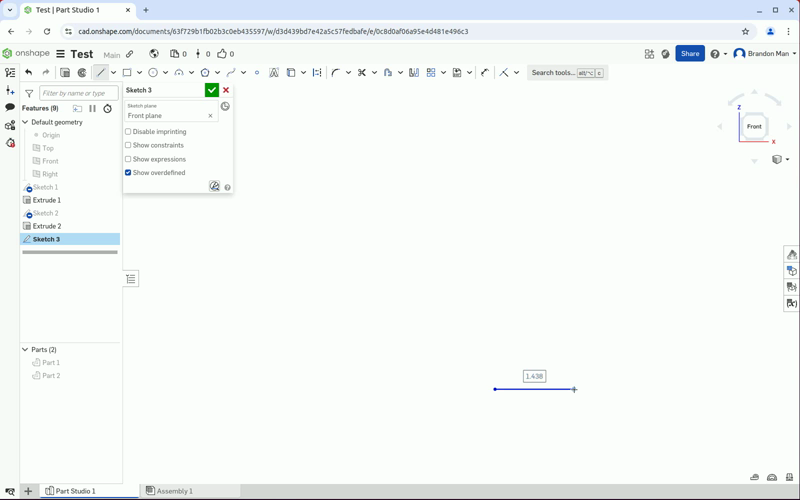
scroll(-6)
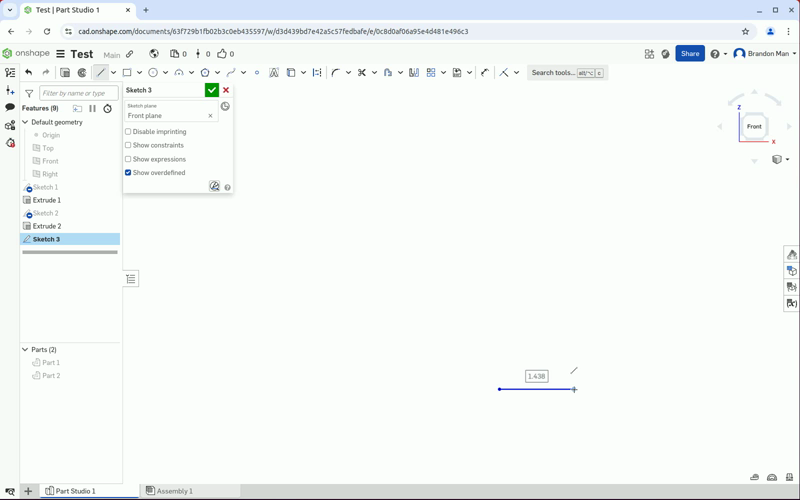
scroll(-6)
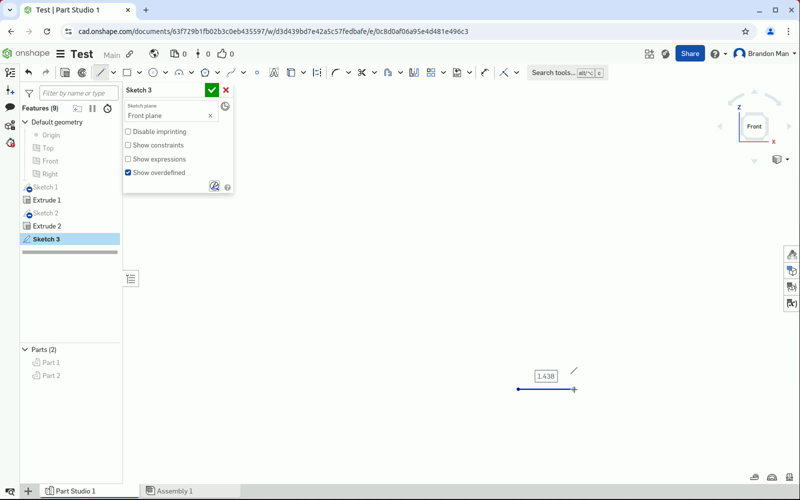
scroll(-6)
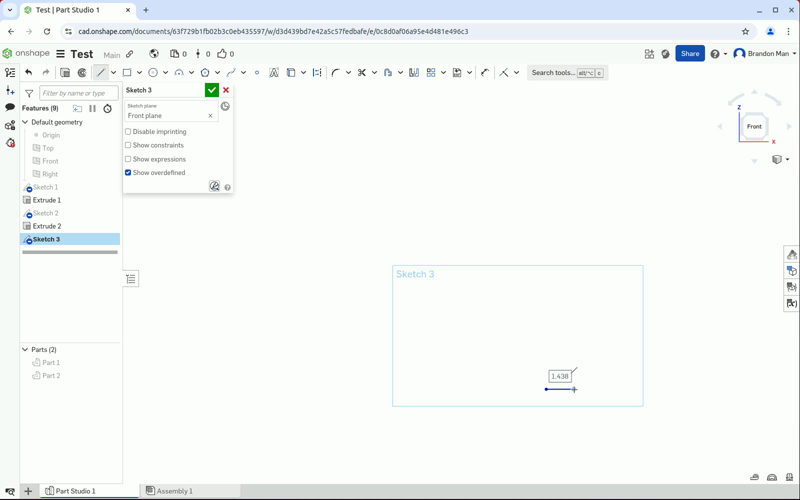
scroll(-6)
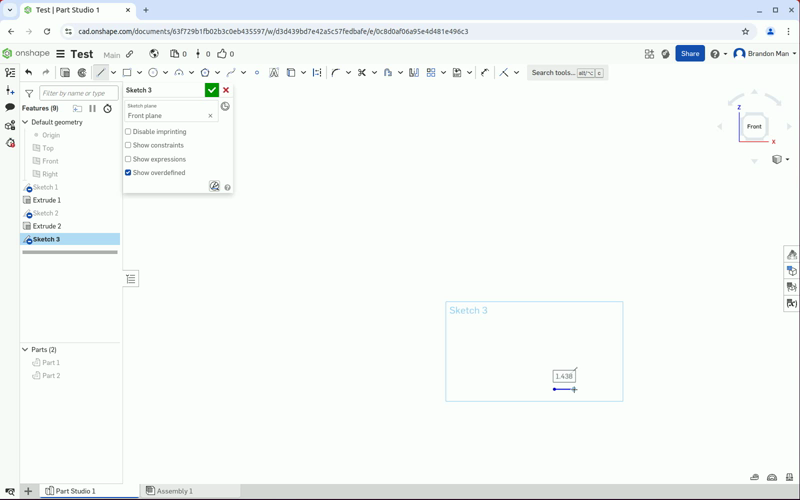
scroll(-6)
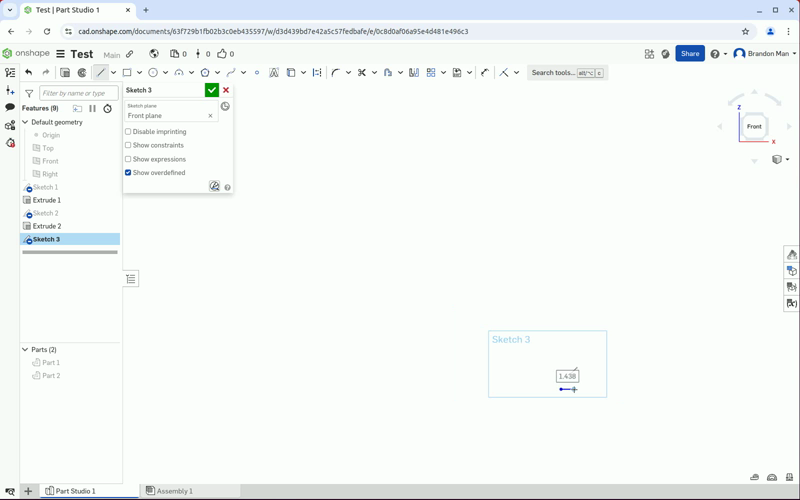
scroll(-6)
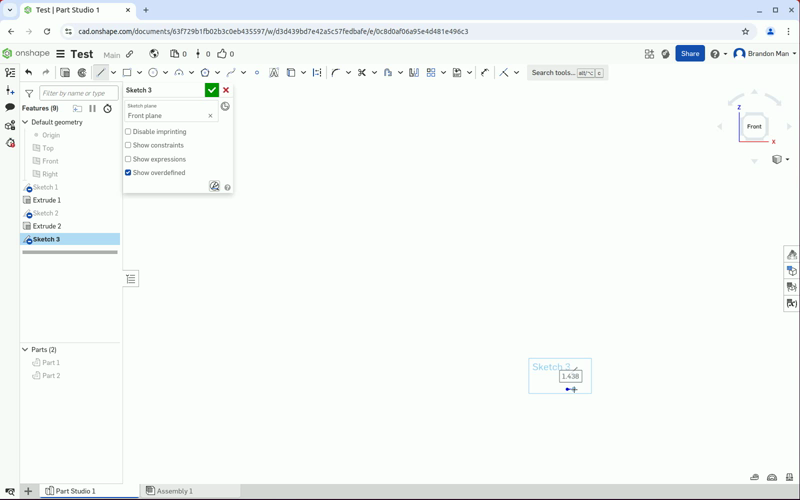
key_up(shift)
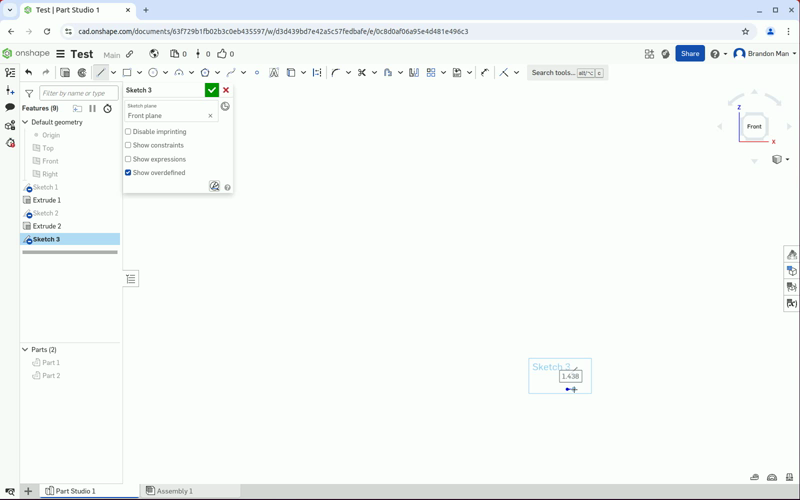
key_down(shift)
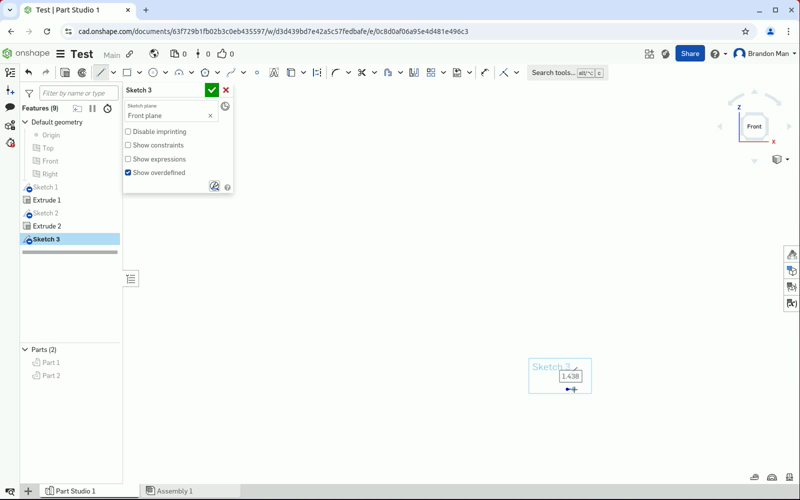
mouse_move(574, 178)
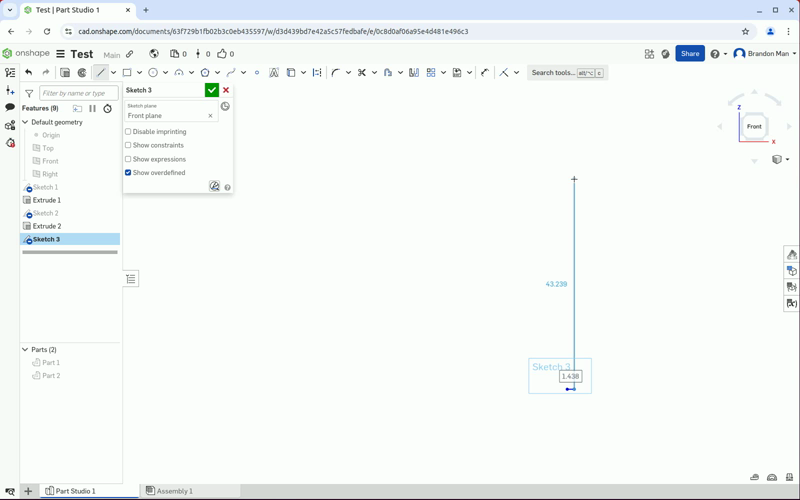
click(574, 178)
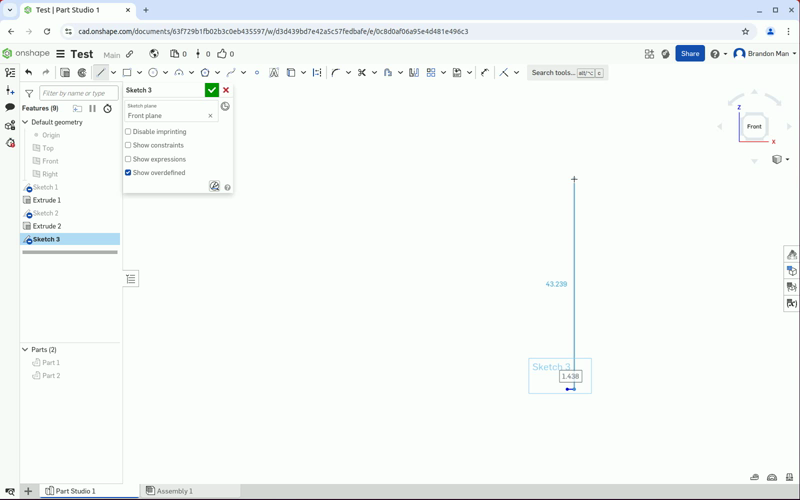
key_up(shift)
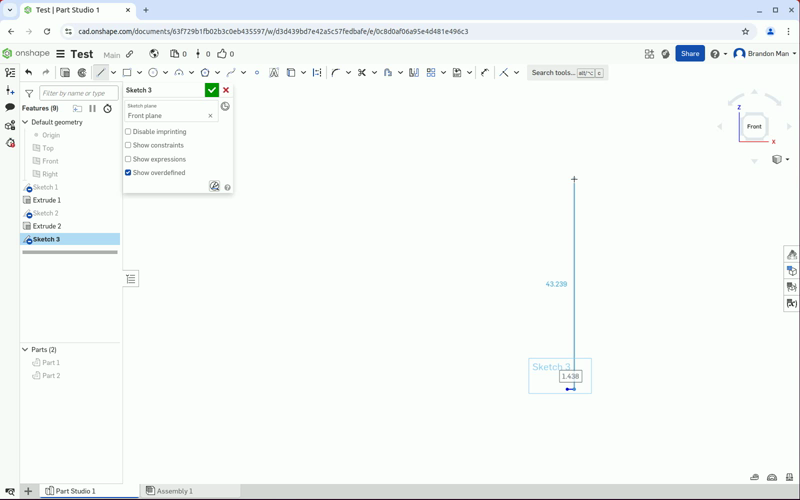
key_down(shift)
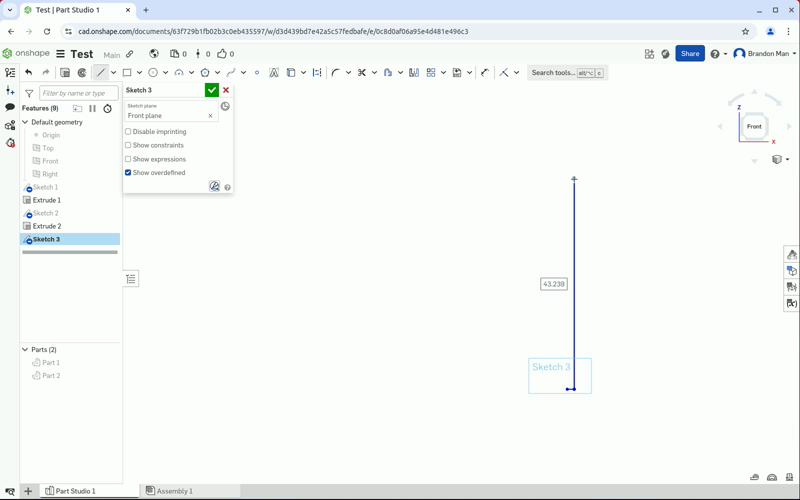
mouse_move(589, 178)
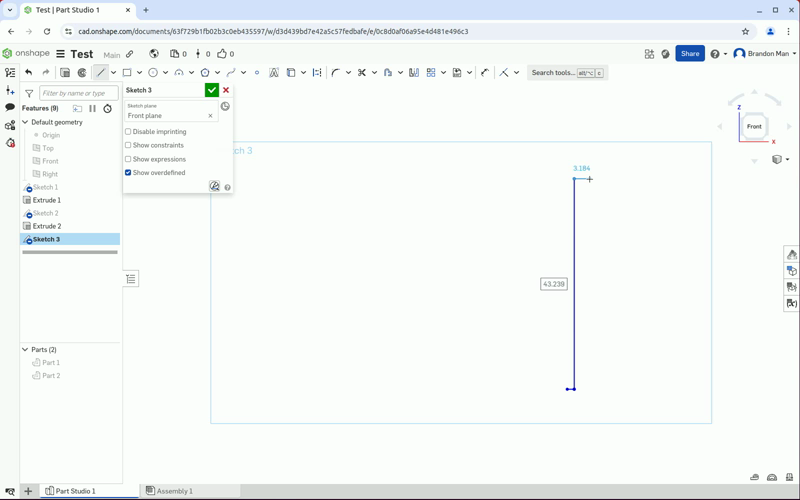
mouse_move(567, 178)
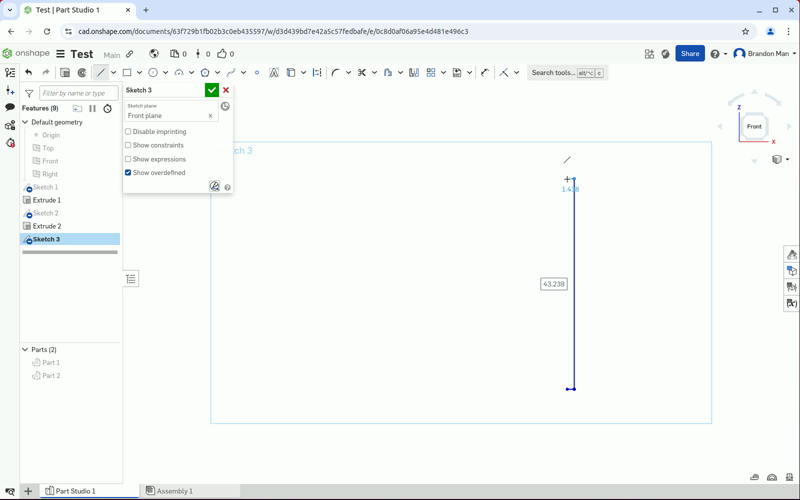
scroll(6)
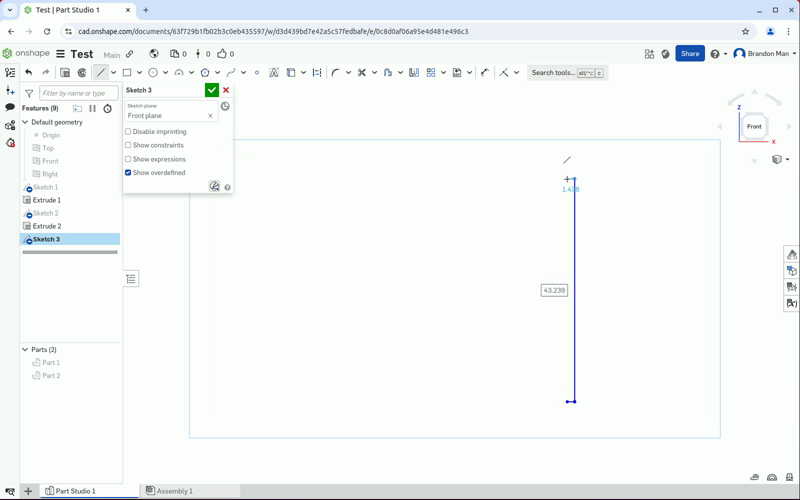
scroll(6)
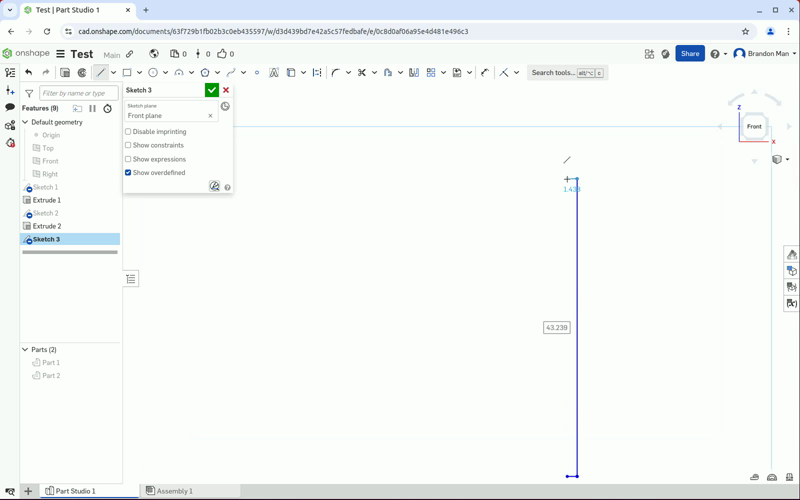
scroll(6)
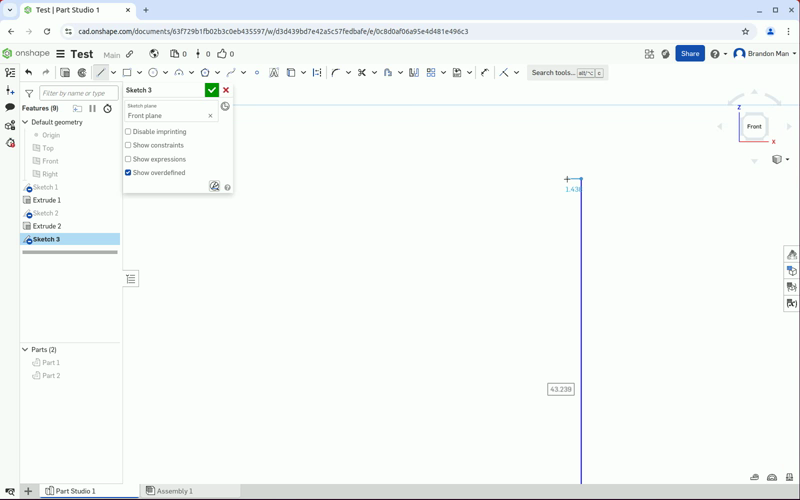
scroll(6)
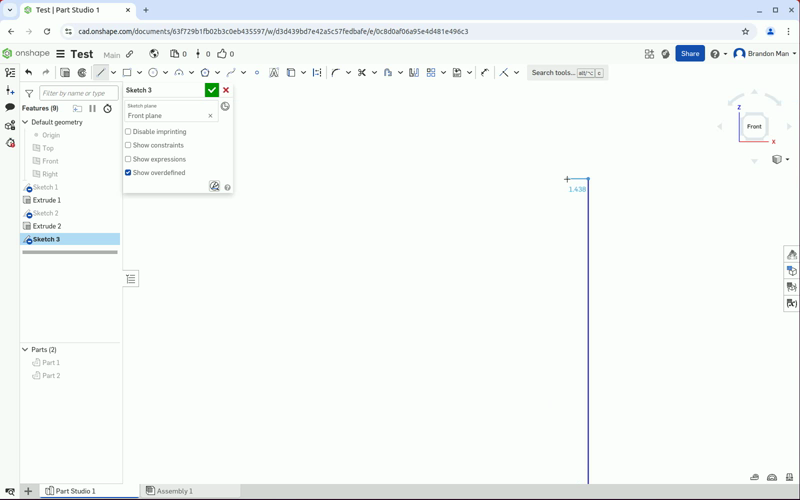
scroll(6)
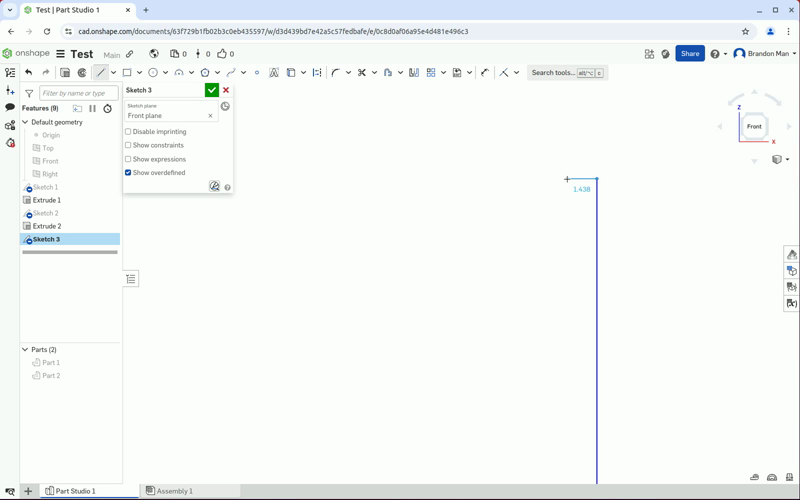
scroll(6)
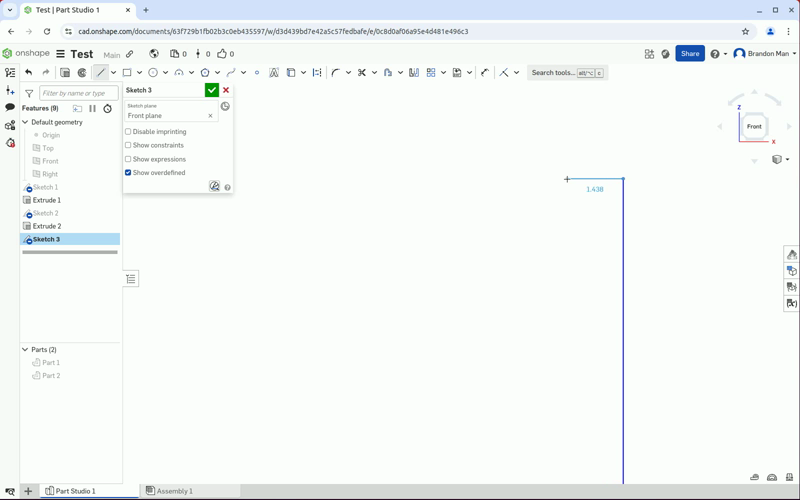
scroll(6)
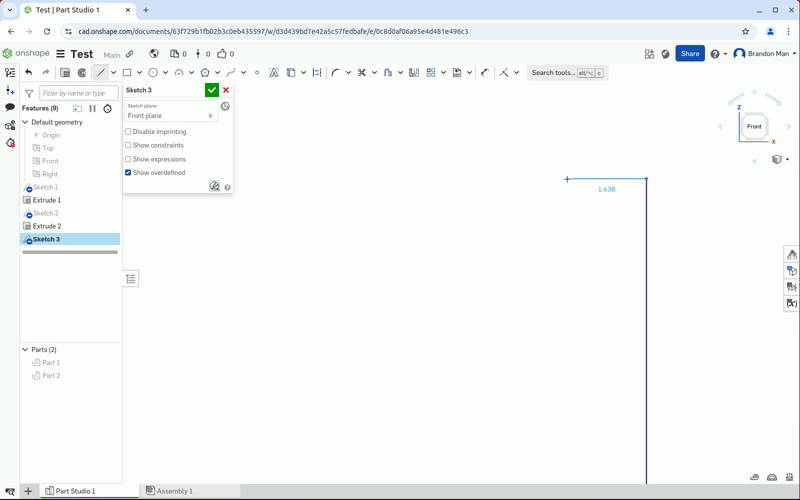
click(567, 178)
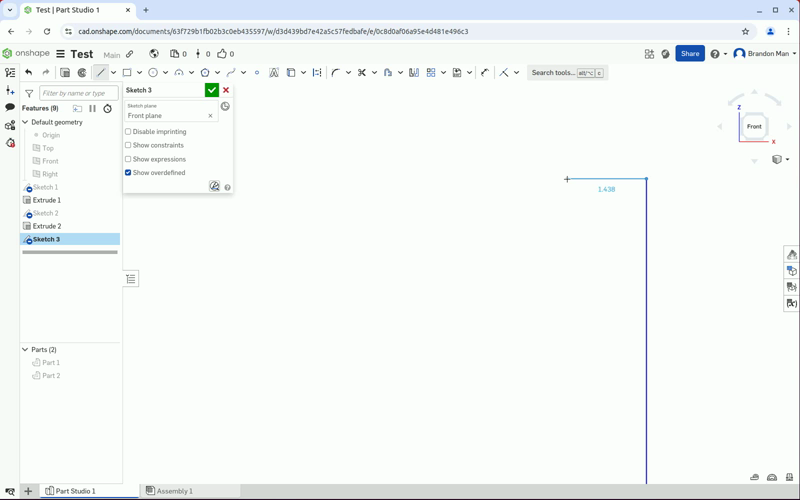
scroll(-6)
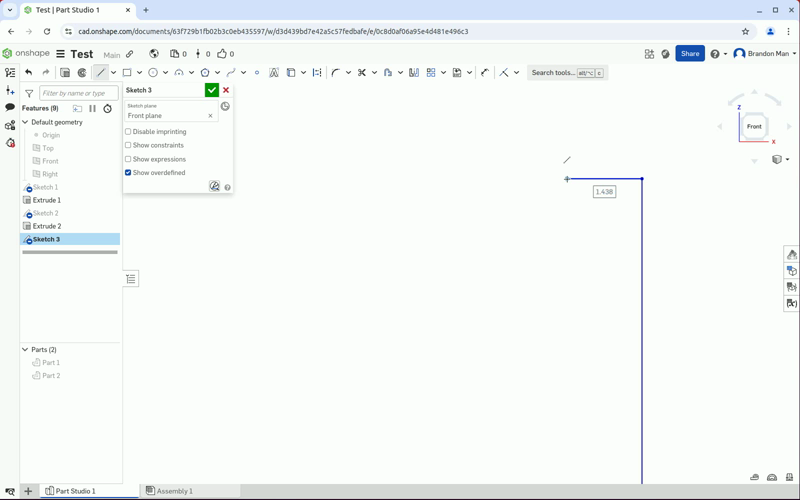
scroll(-6)
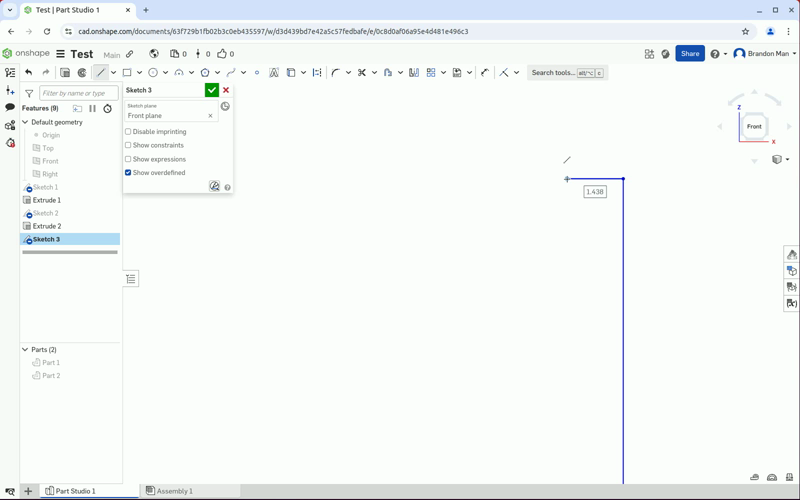
scroll(-6)
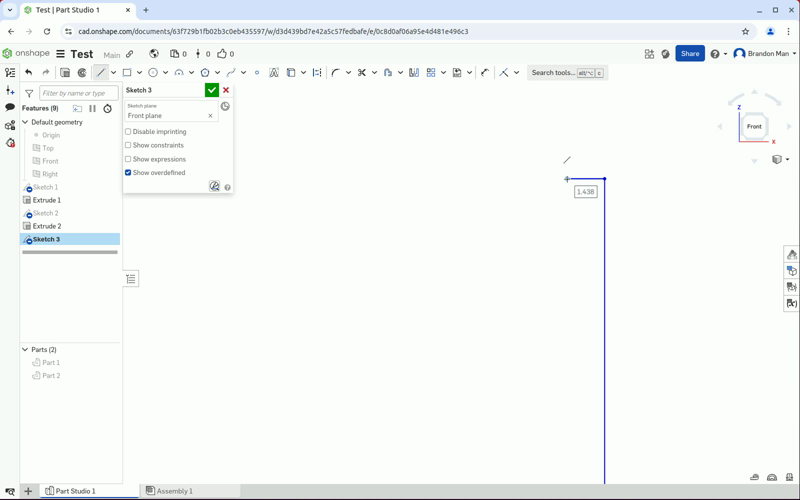
scroll(-6)
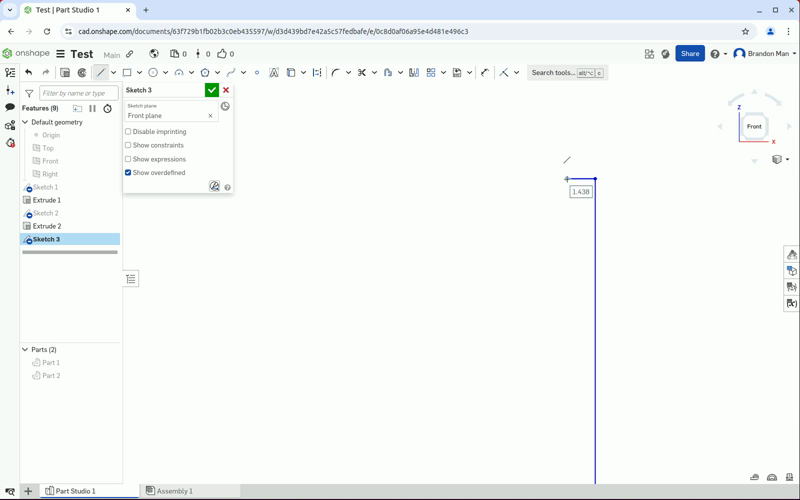
scroll(-6)
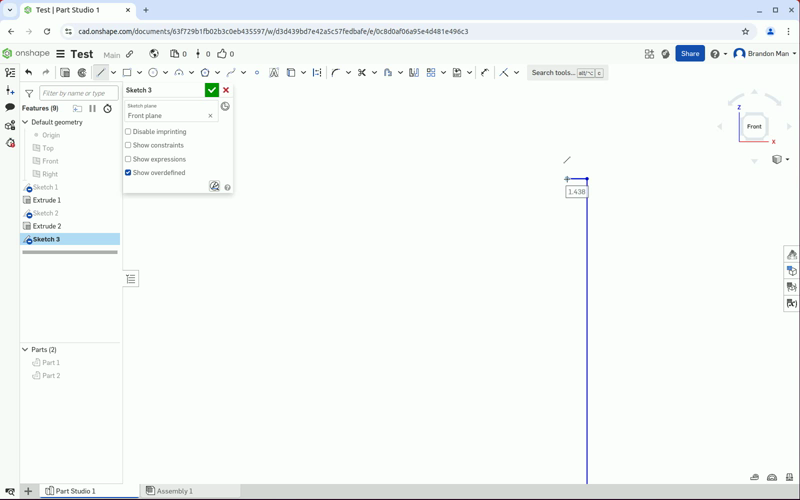
scroll(-6)
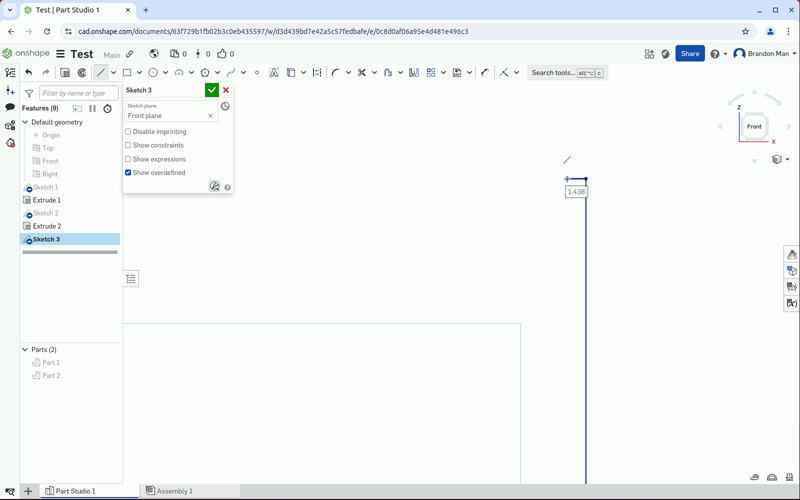
scroll(-6)
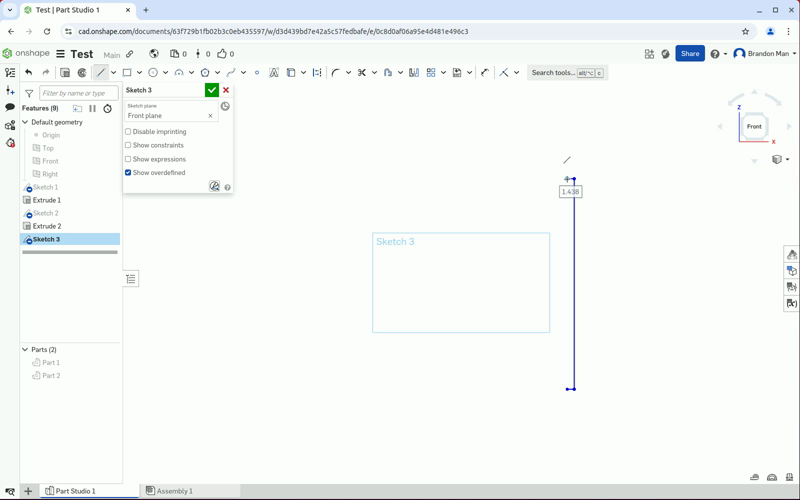
key_up(shift)
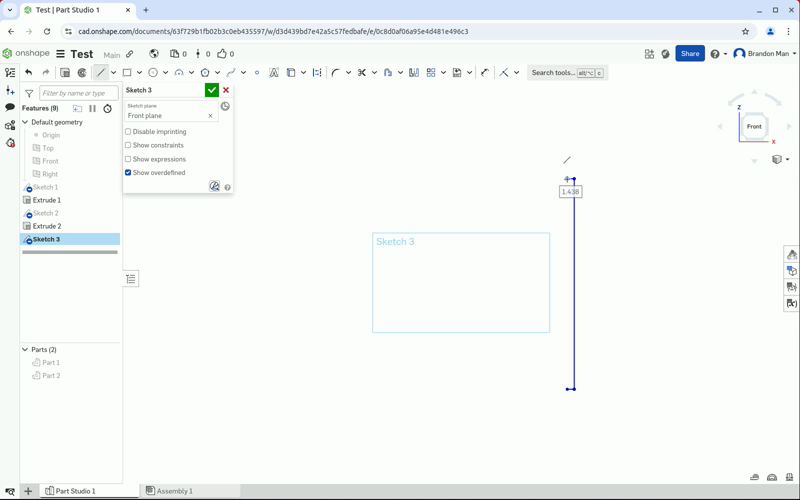
key_down(shift)
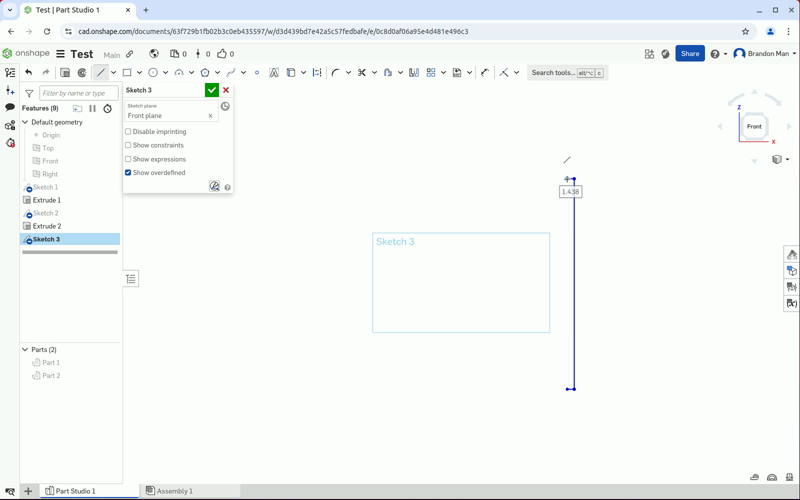
mouse_move(567, 389)
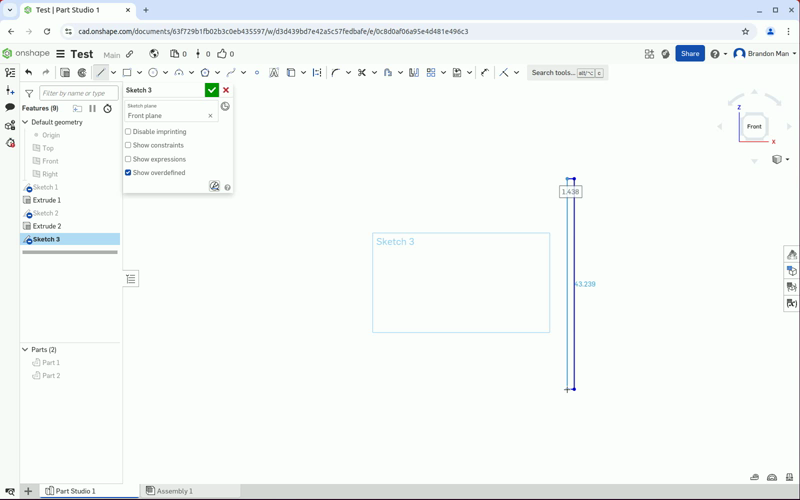
key_up(shift)
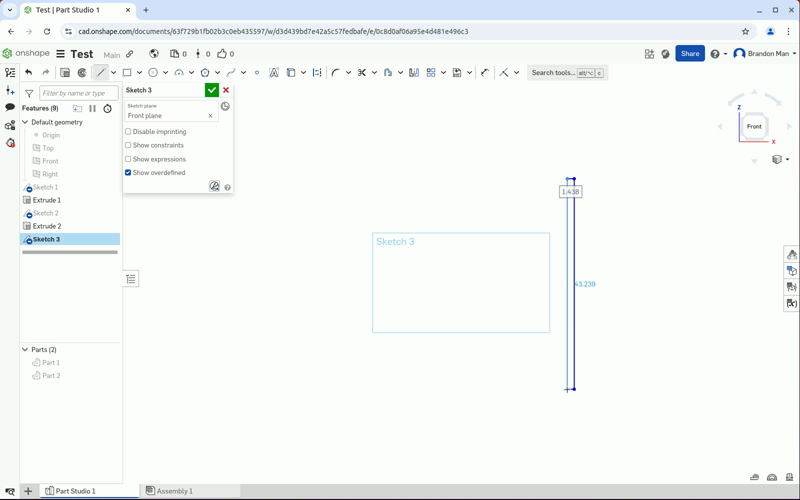
click(567, 389)
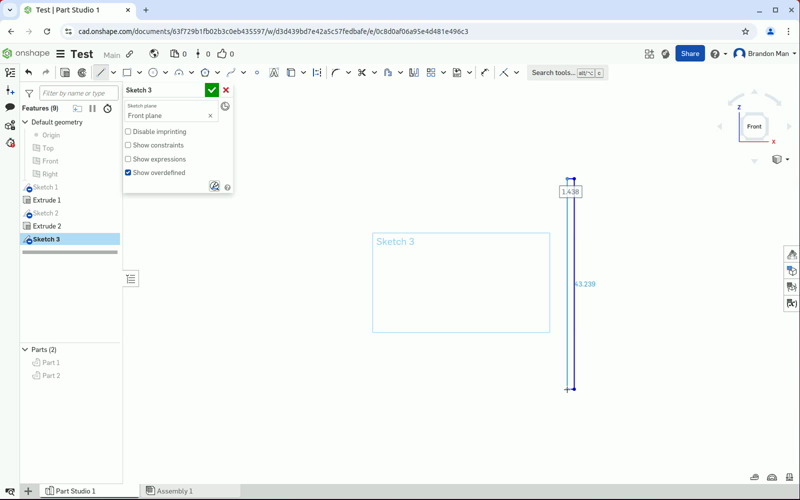
key(esc)
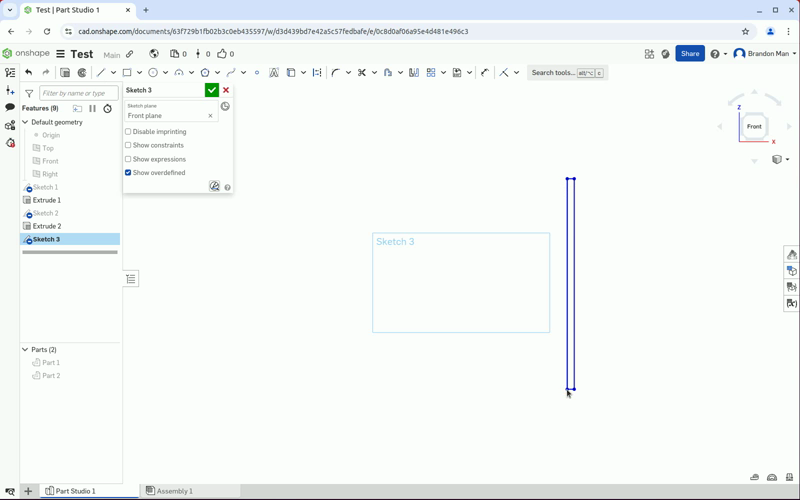
mouse_move(572, 329)
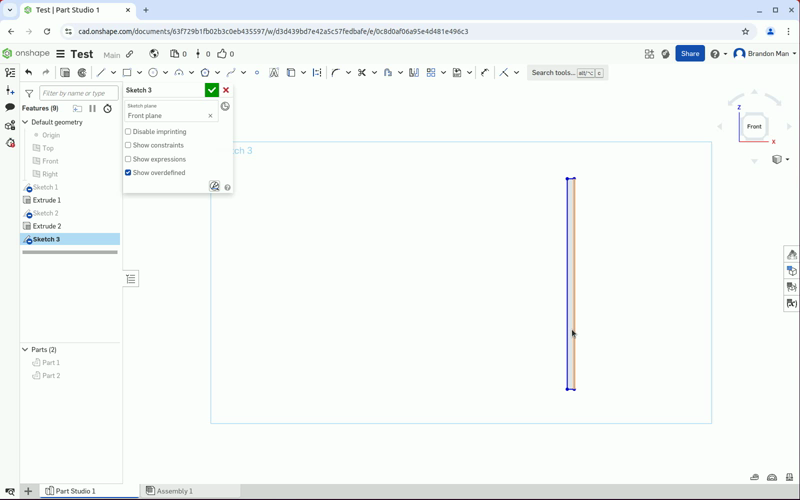
scroll(6)
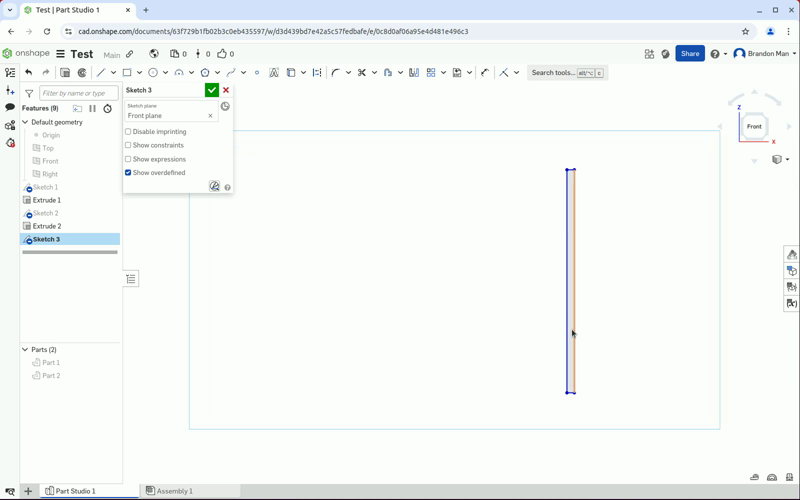
scroll(6)
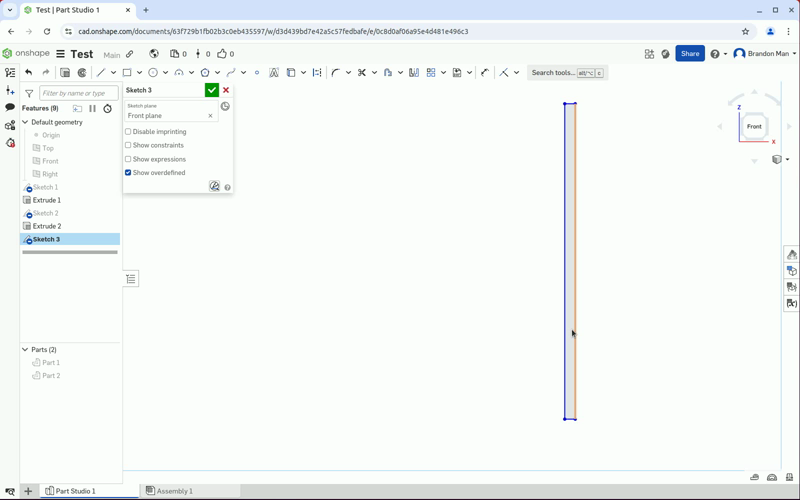
scroll(6)
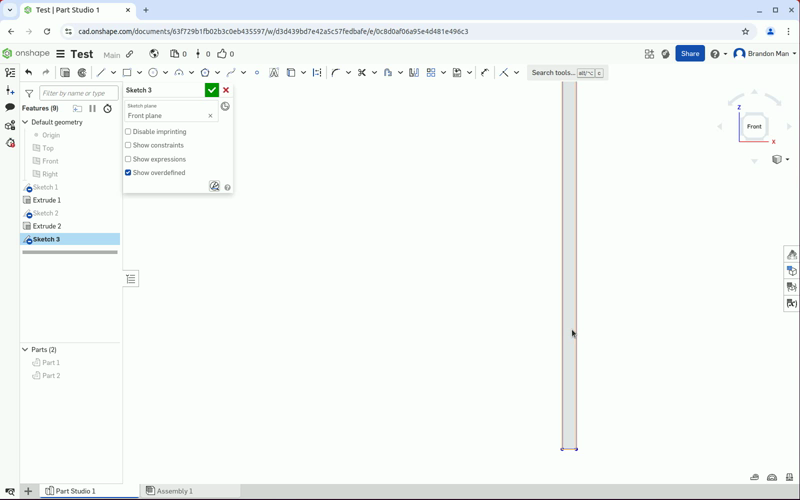
scroll(6)
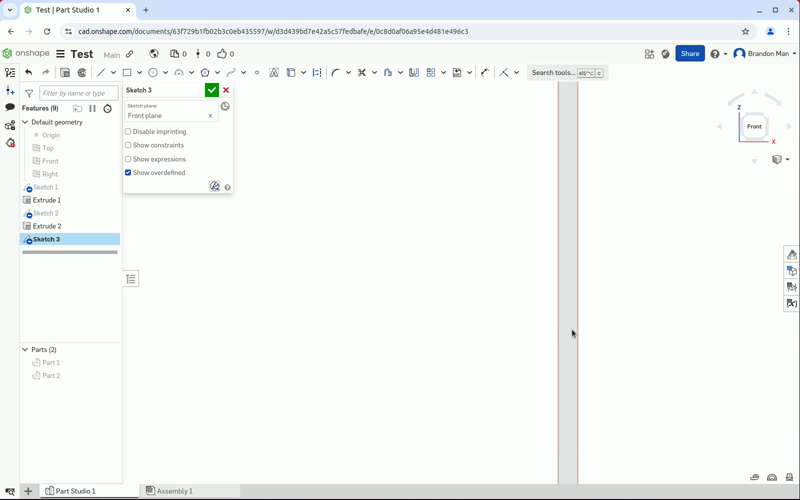
scroll(6)
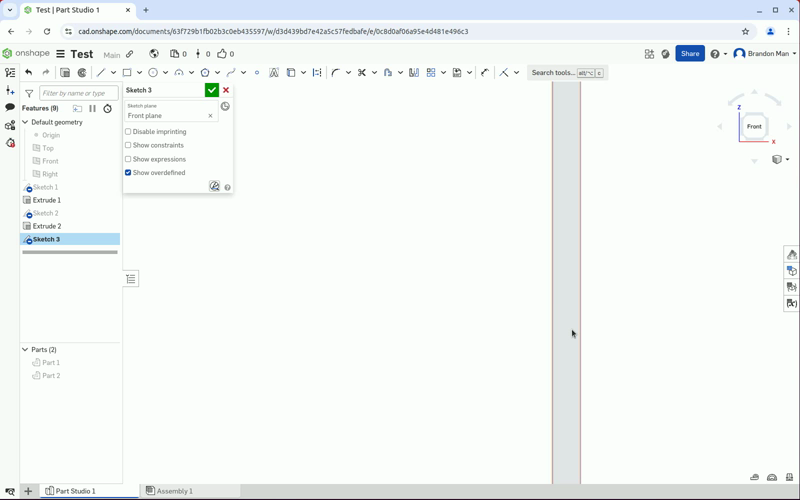
scroll(6)
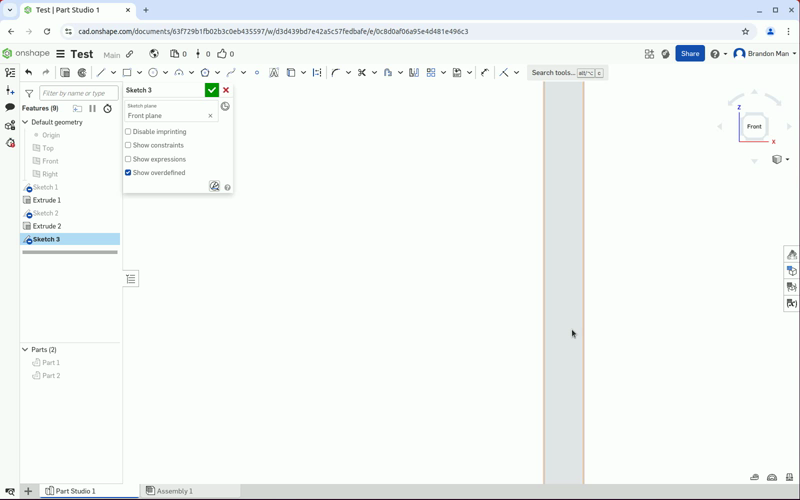
scroll(6)
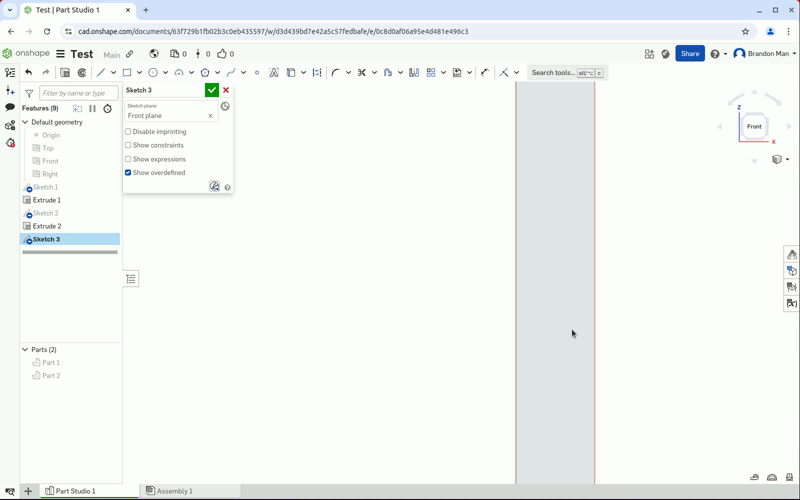
click(572, 329)
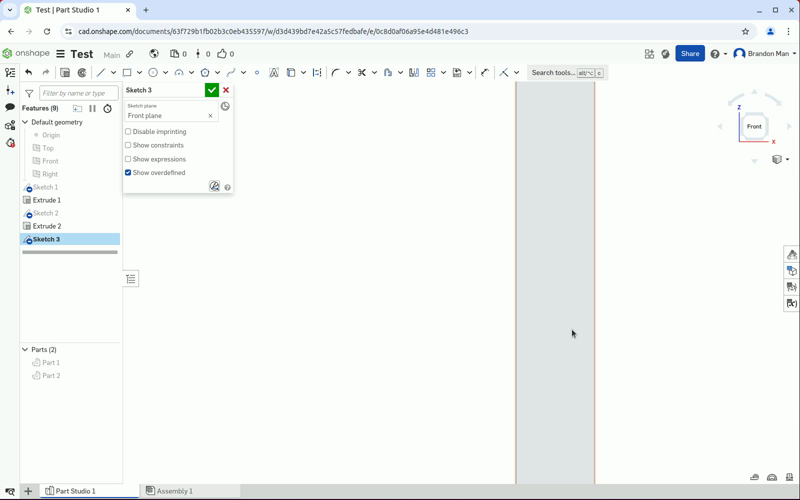
scroll(-6)
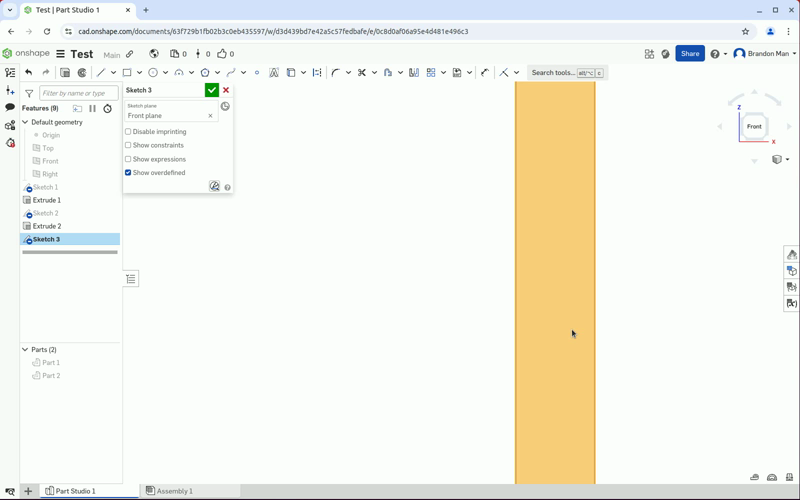
scroll(-6)
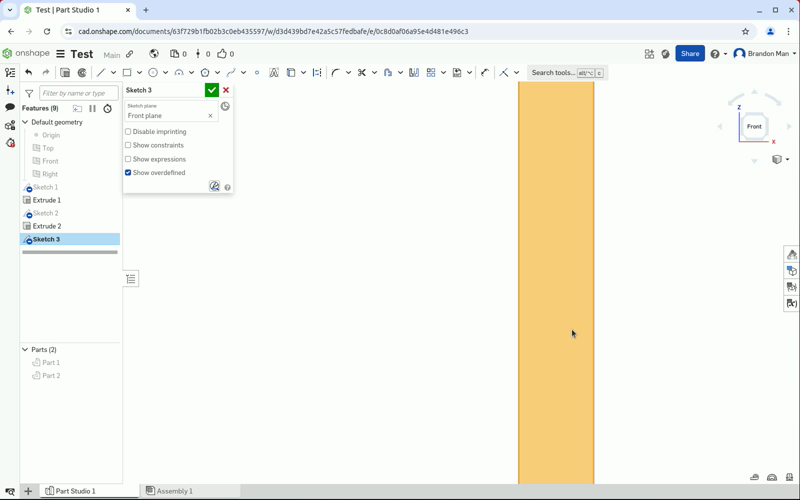
scroll(-6)
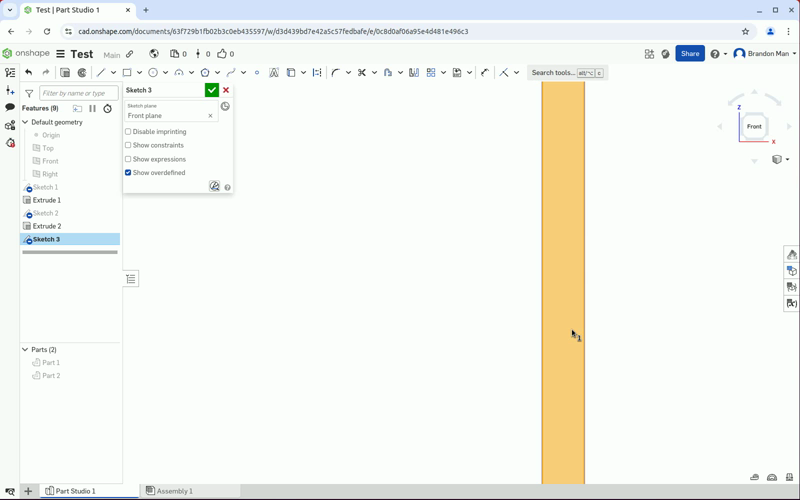
scroll(-6)
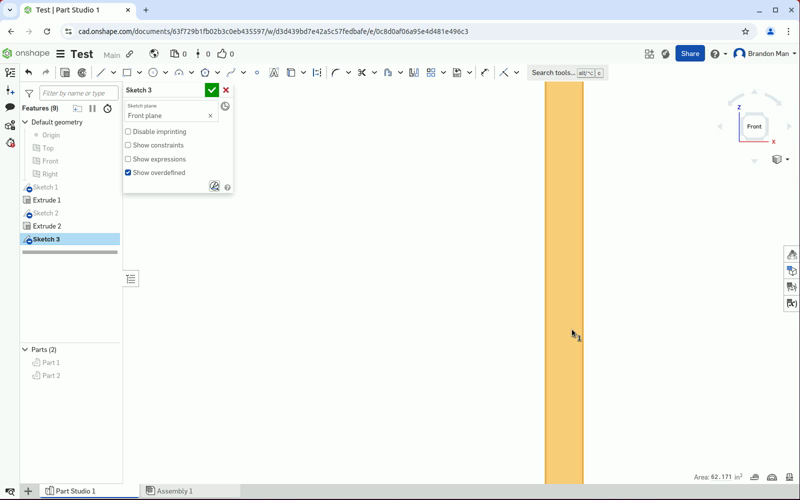
scroll(-6)
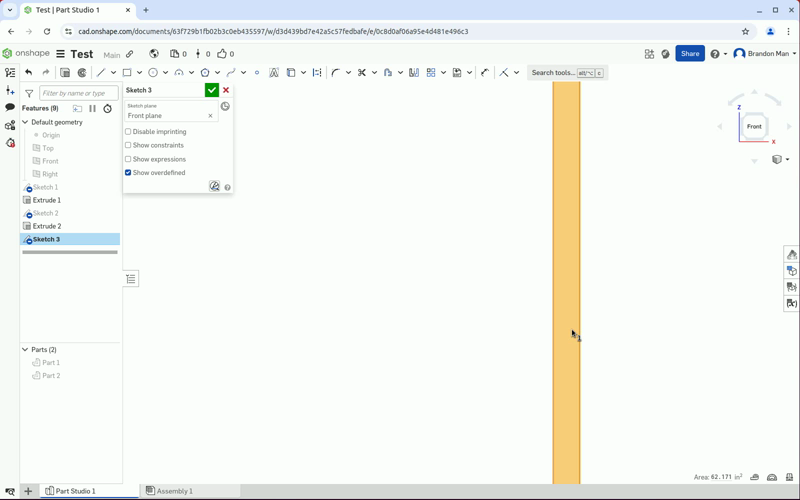
scroll(-6)
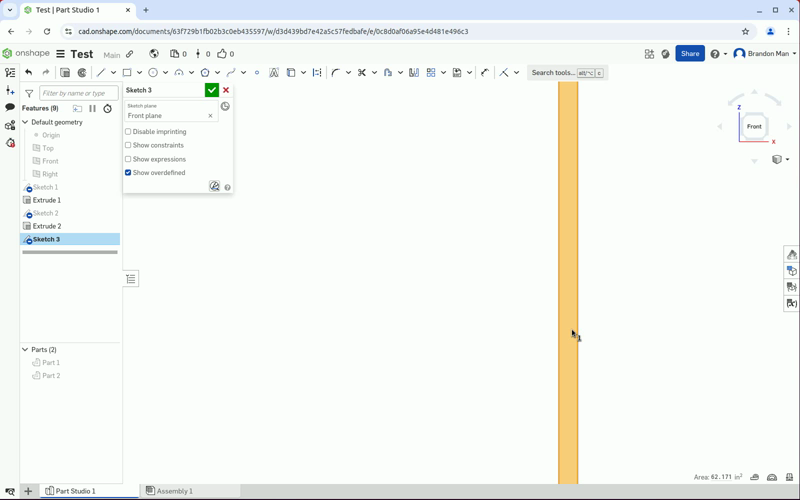
scroll(-6)
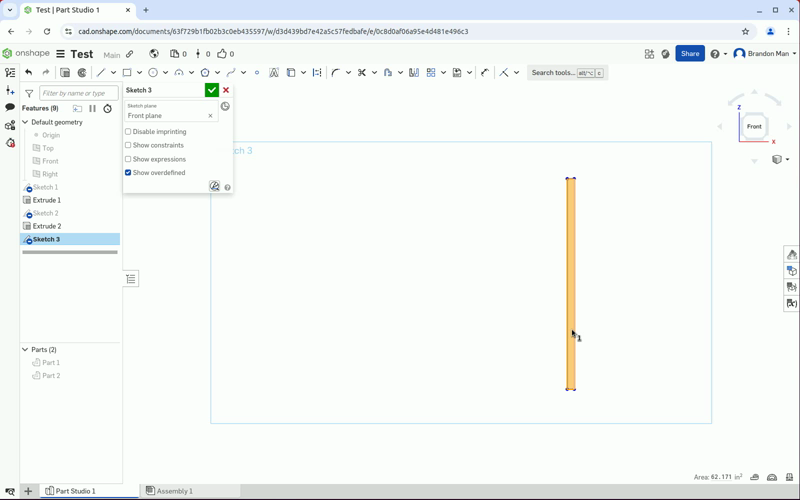
mouse_move(73, 352)
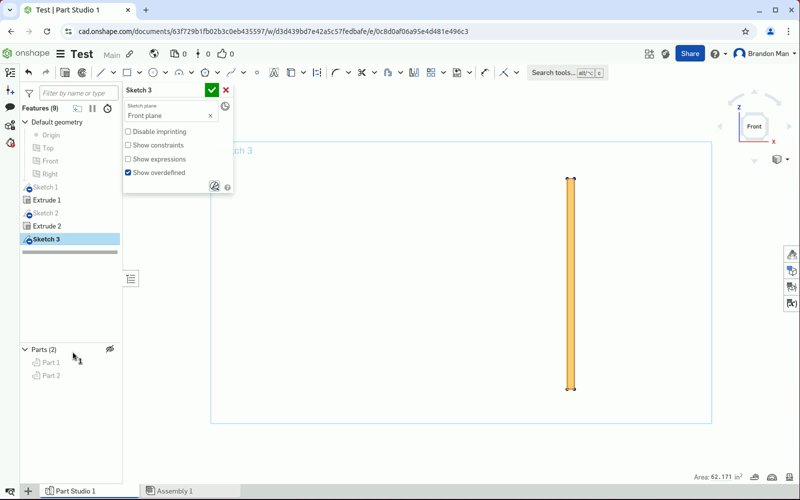
key(shift+y)
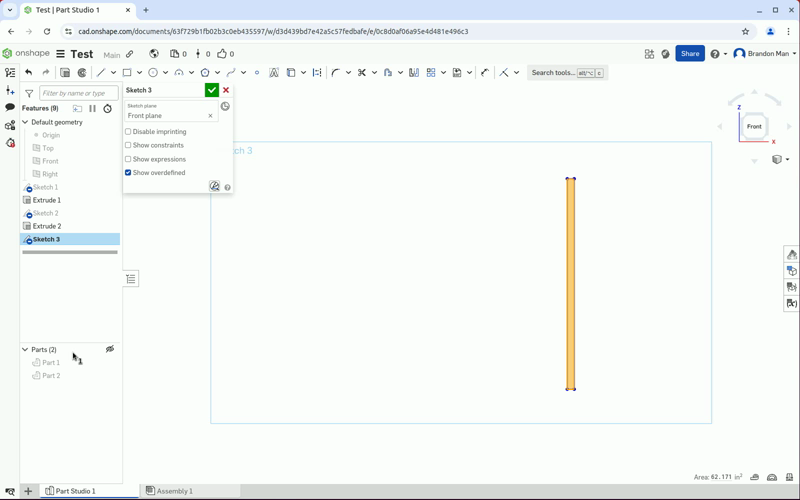
key(shift+e)
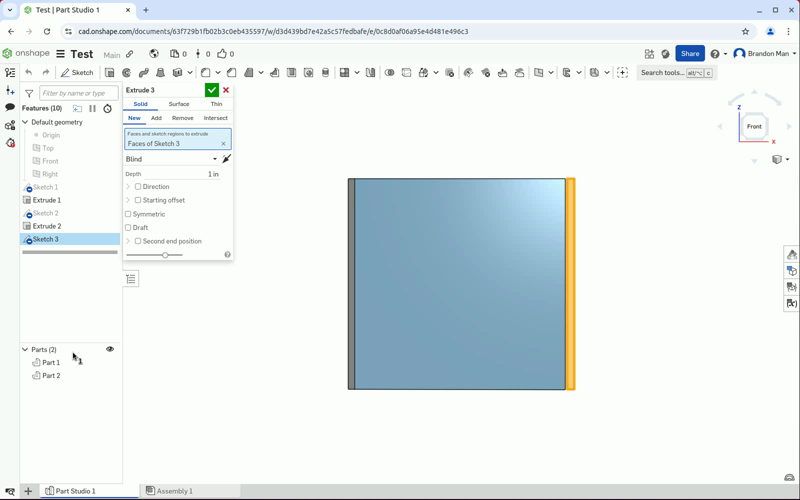
mouse_move(143, 106)
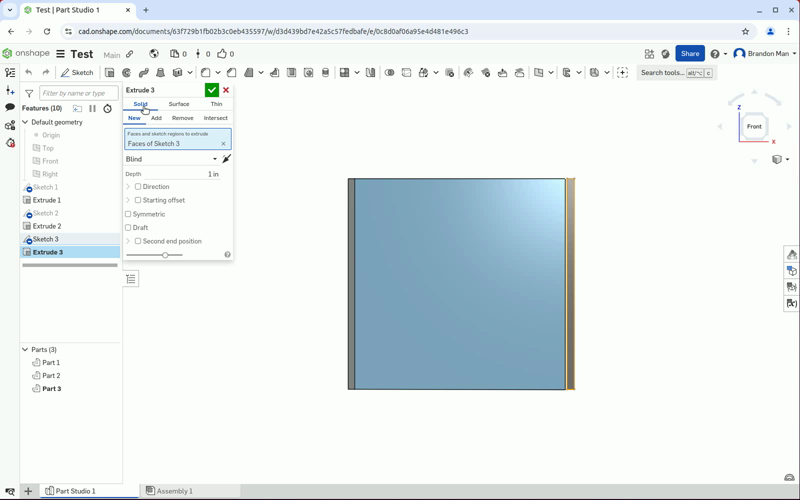
click(143, 106)
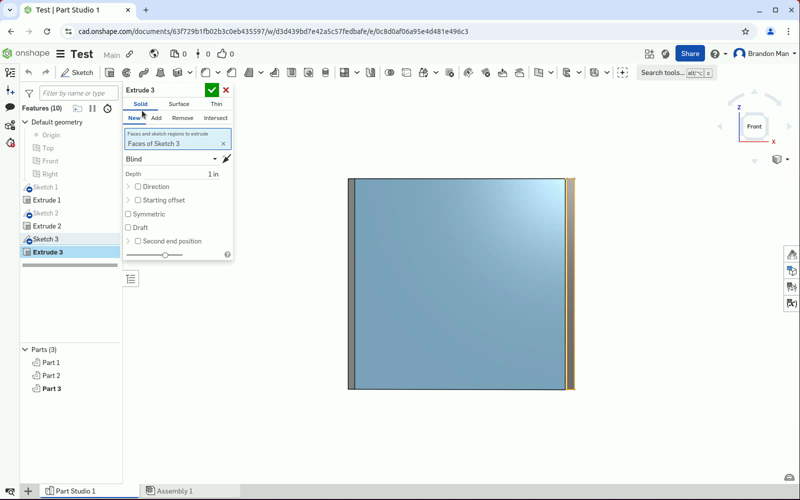
mouse_move(137, 120)
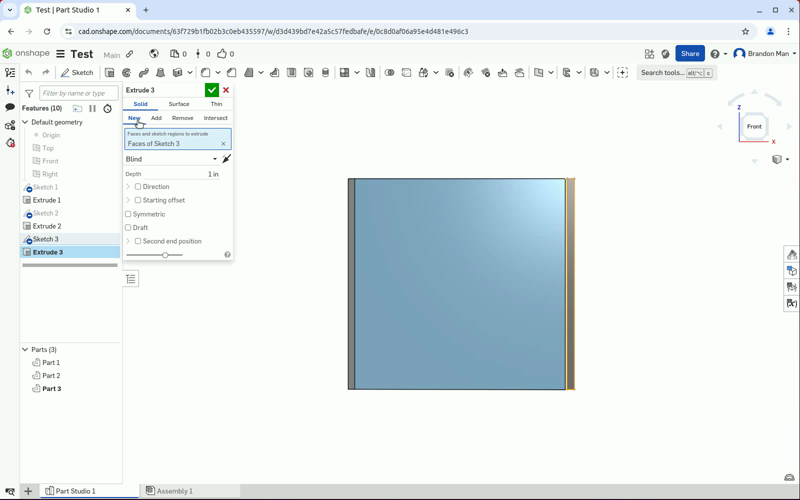
click(137, 120)
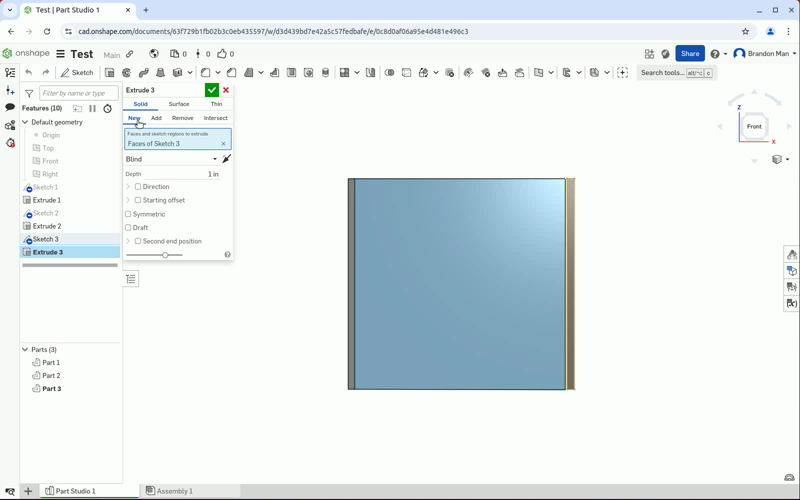
key(tab, 4)
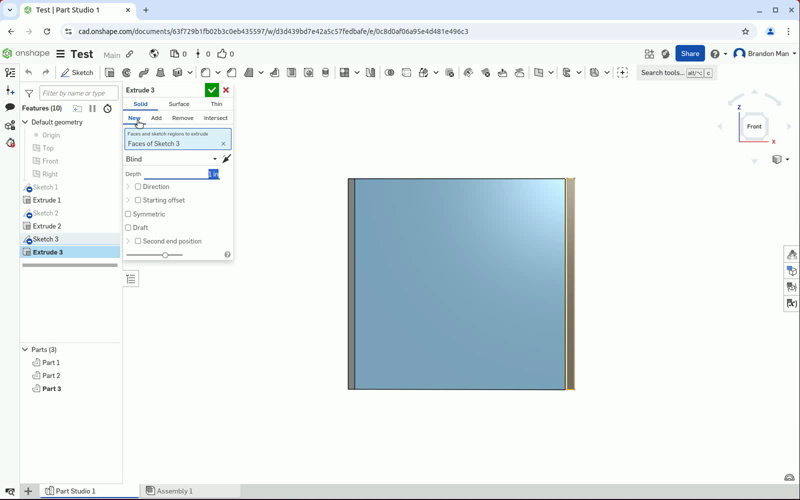
text(18.053)
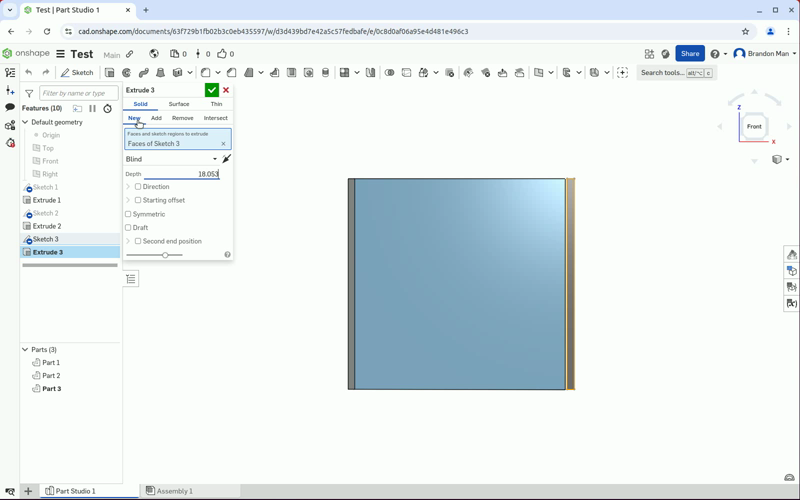
key(enter)
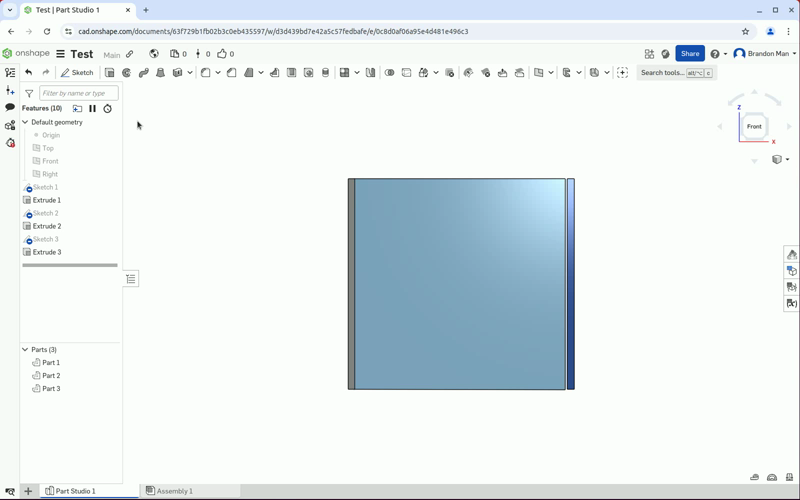
key(shift+h)
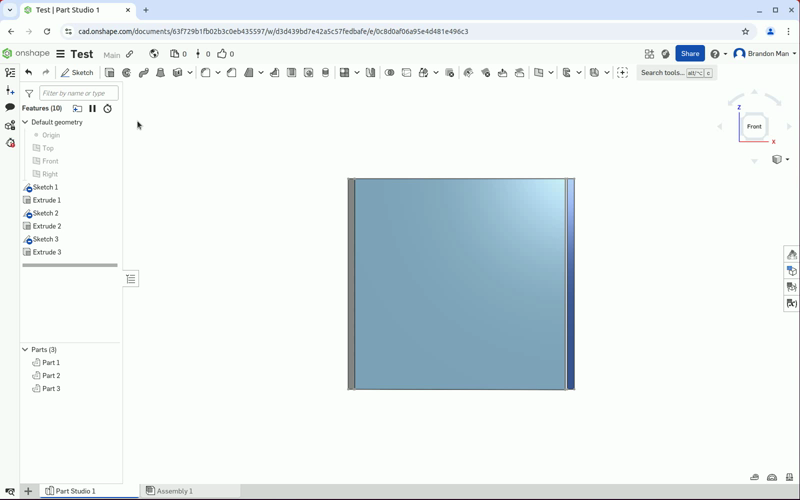
key(shift+h)
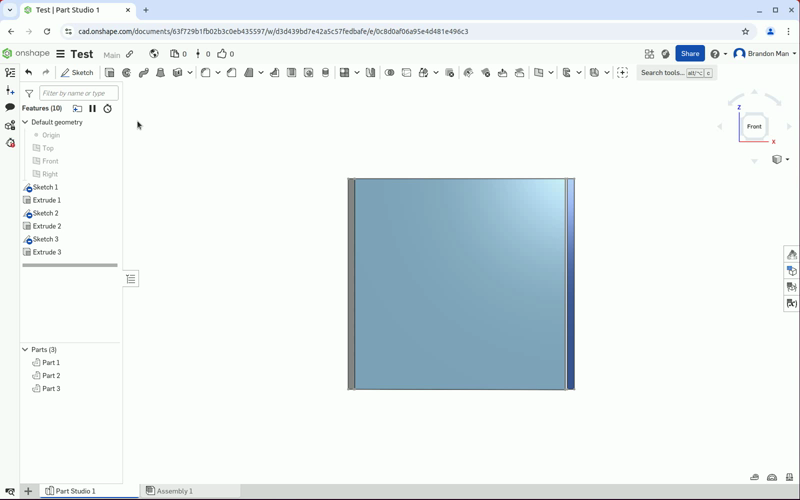
key(shift+7)
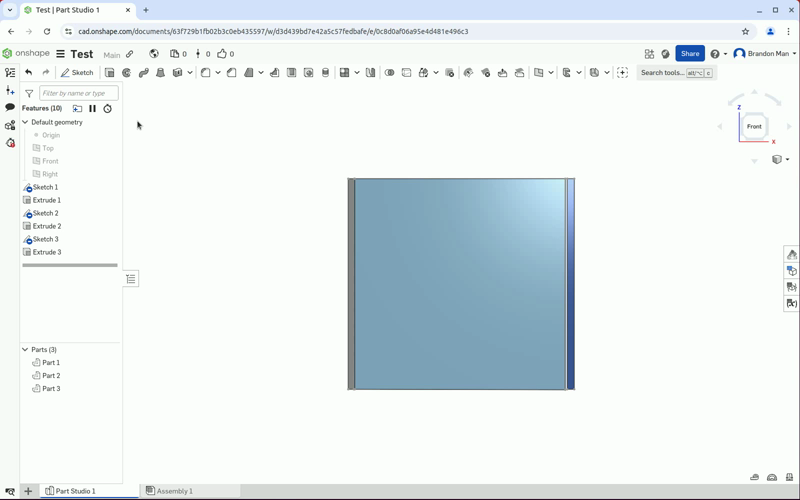
key(left, 2)
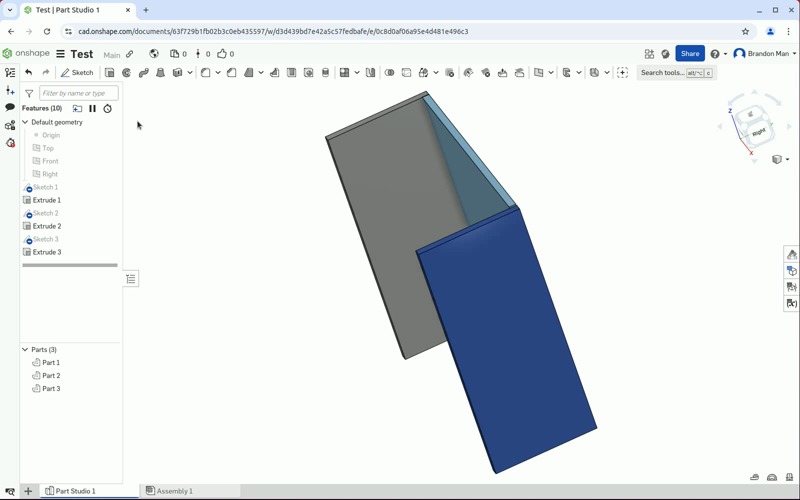
key(down, 2)
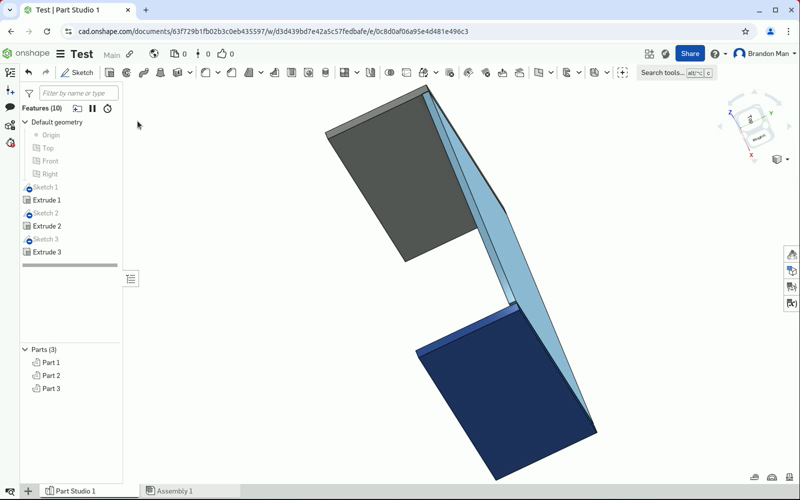
key(up, 2)
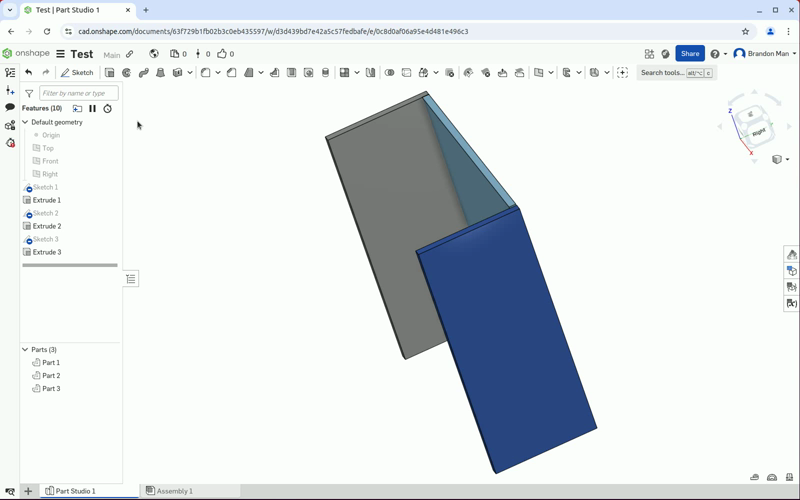
key(right, 2)
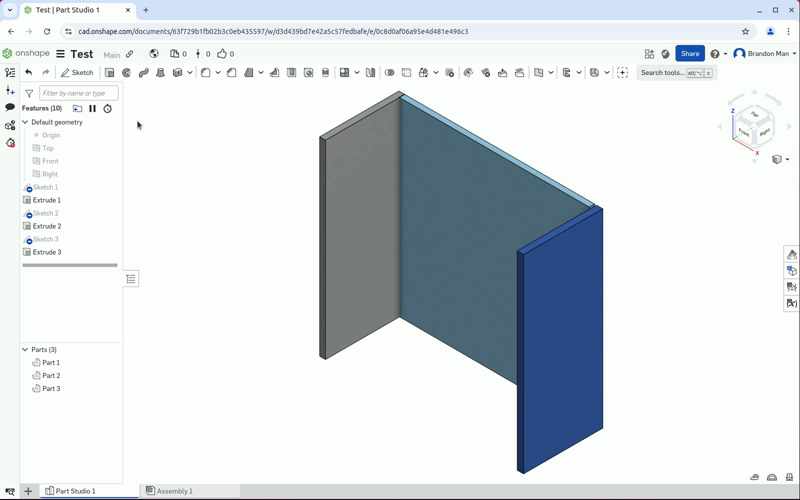
mouse_move(73, 189)
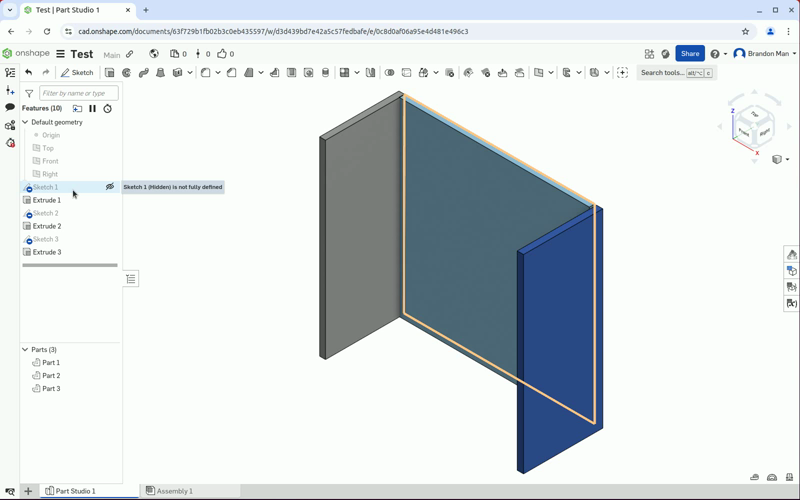
click(73, 189)